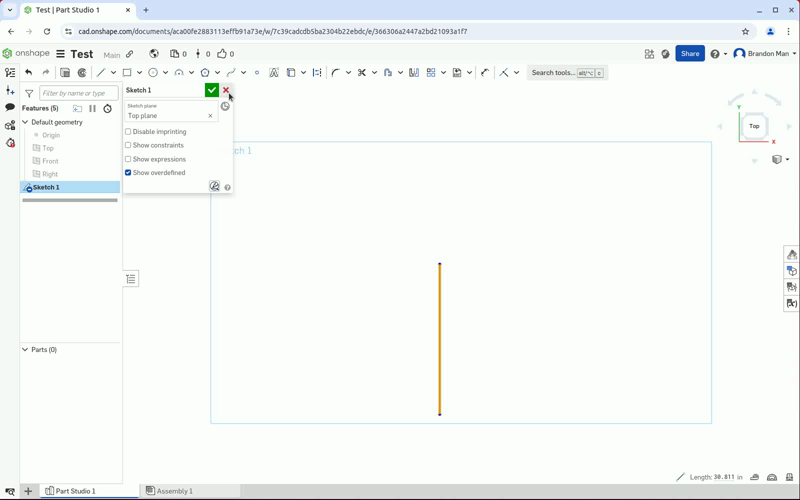
key(shift+h)
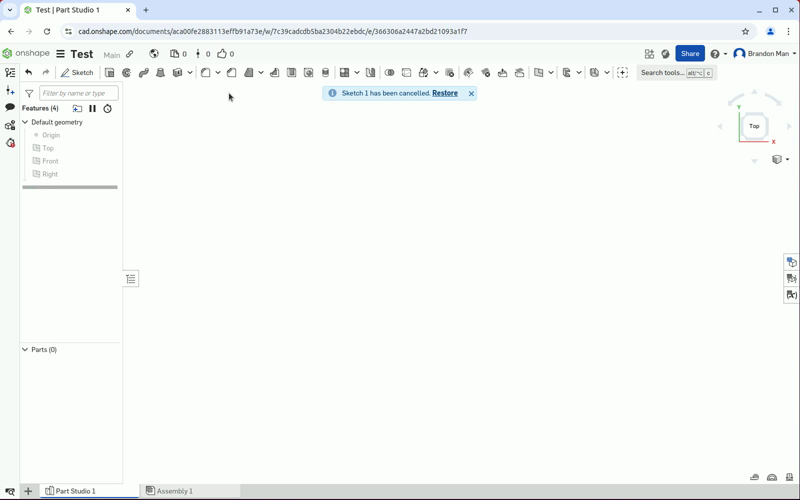
mouse_move(73, 352)
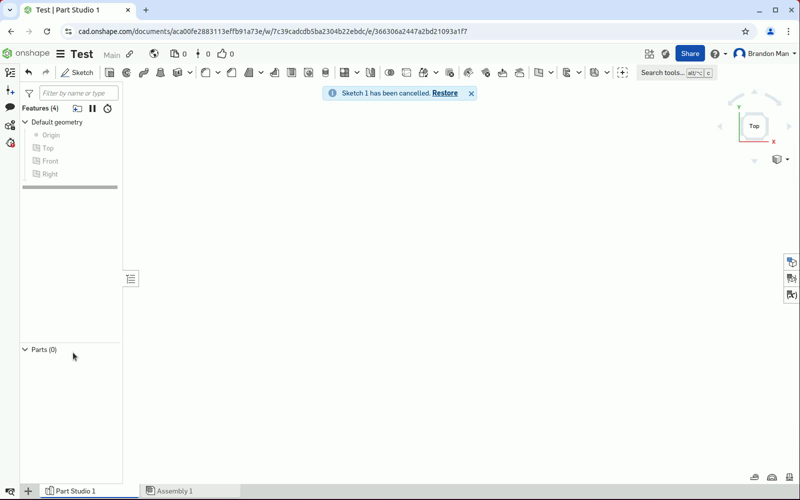
key(y)
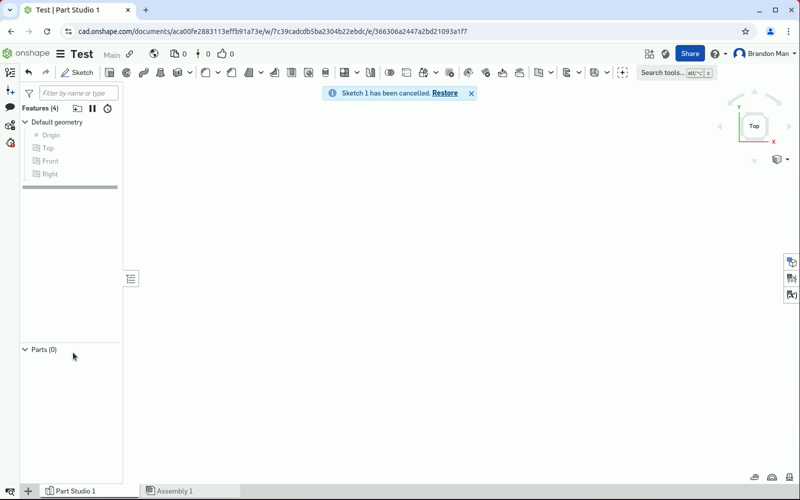
key(shift+p)
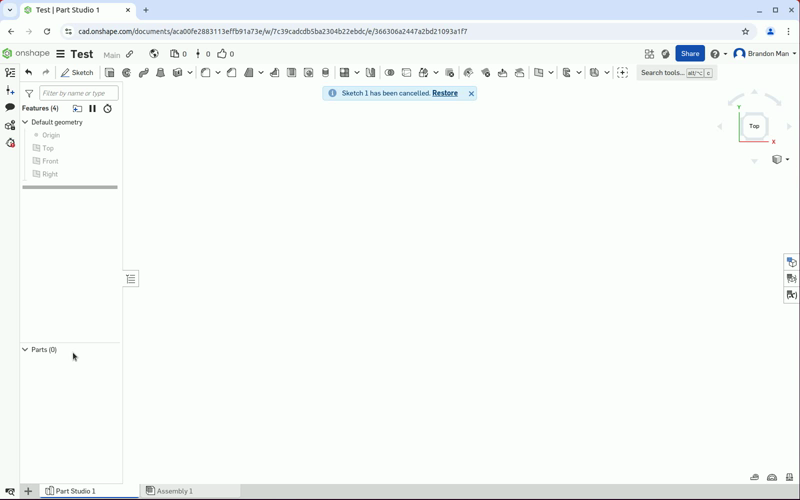
key(space)
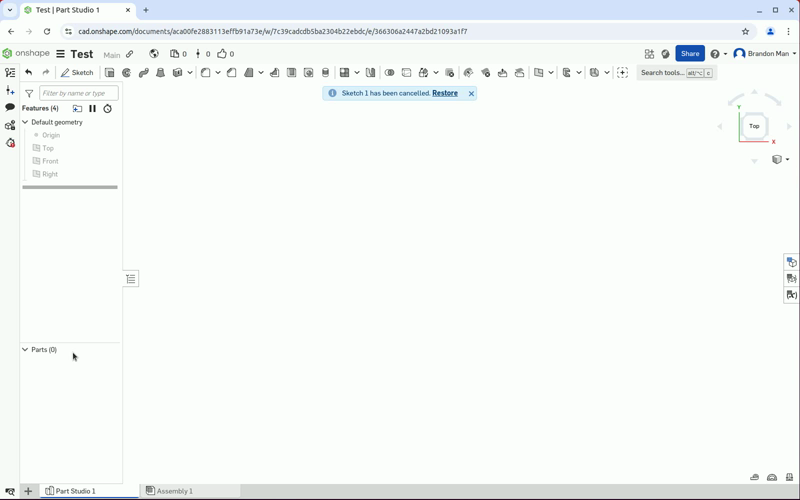
key_down(shift)
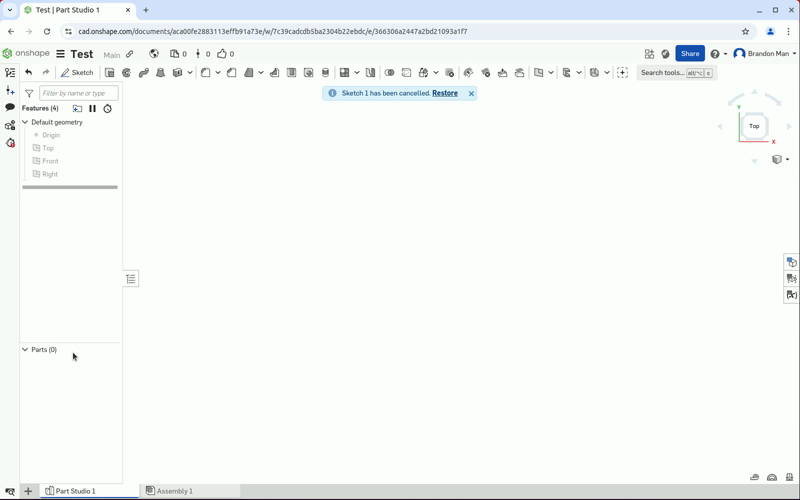
key(up)
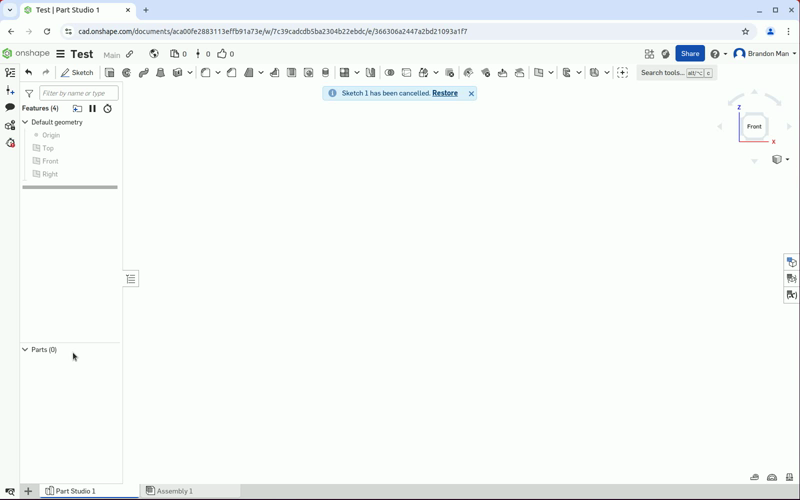
key_up(shift)
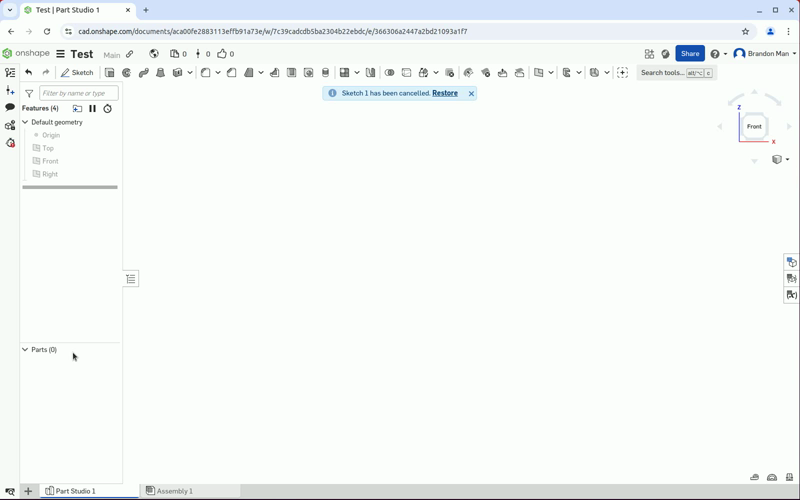
key(space)
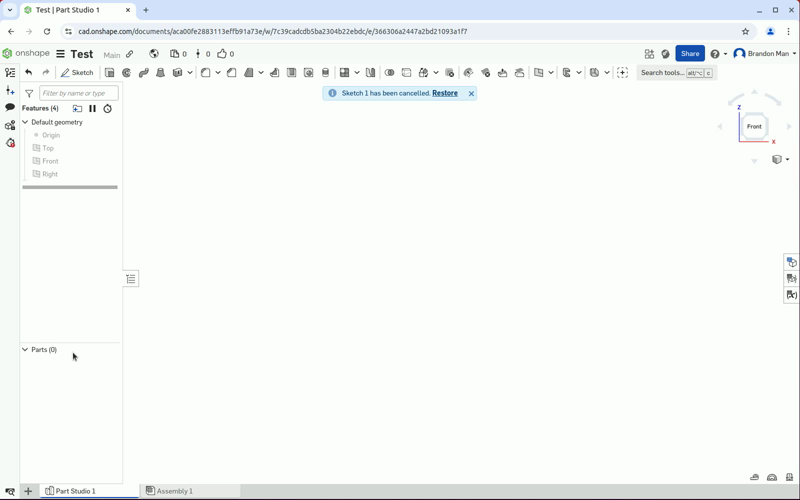
key_down(shift)
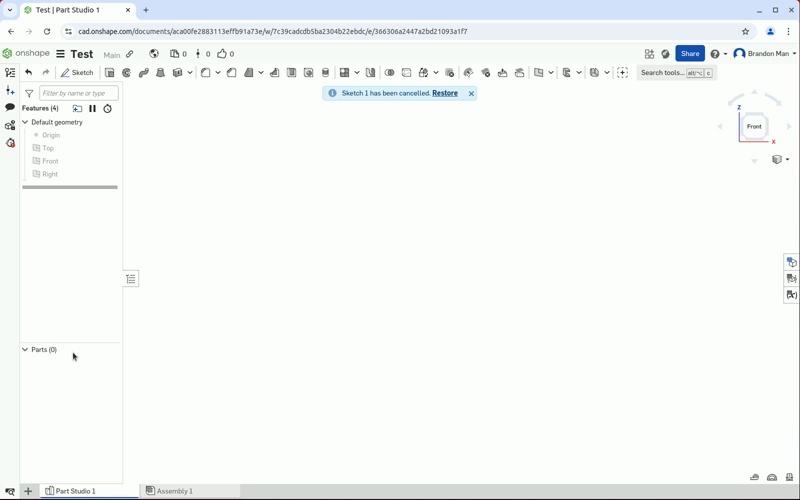
key(left)
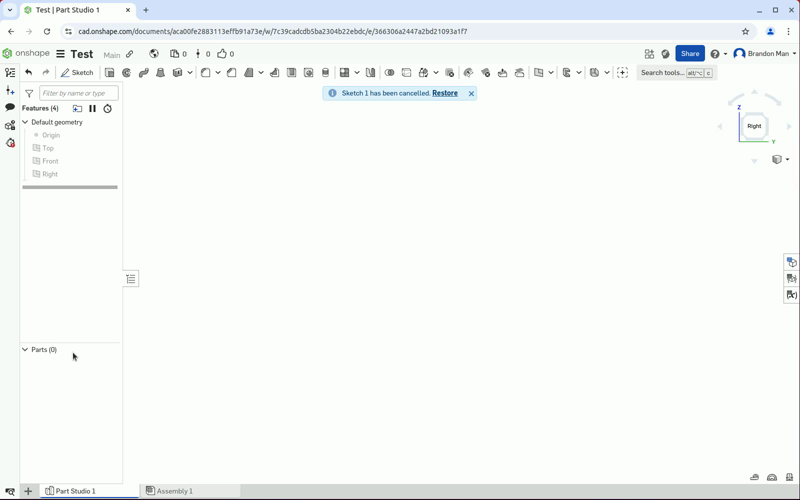
key_up(shift)
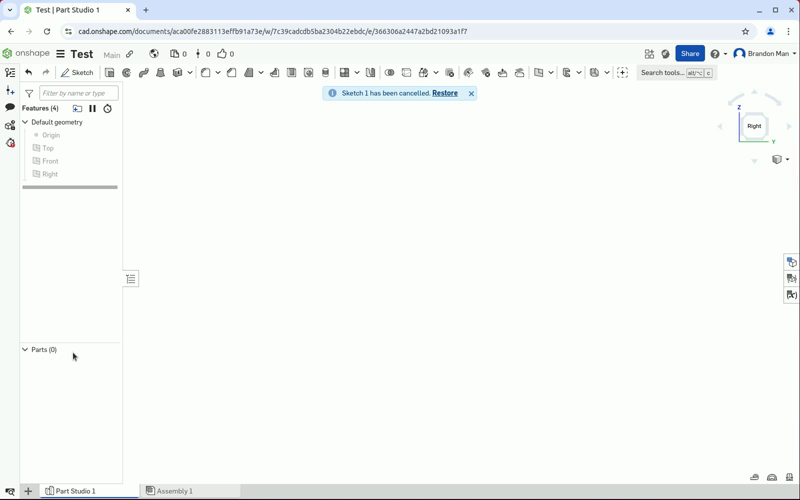
mouse_move(73, 352)
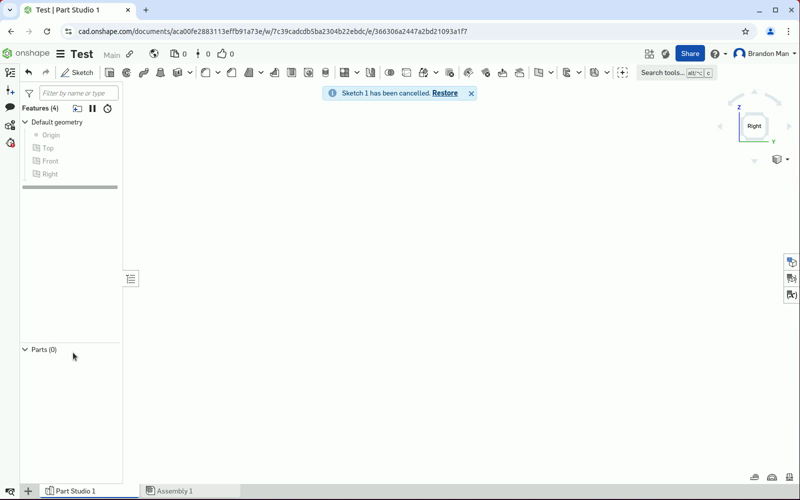
key(shift+y)
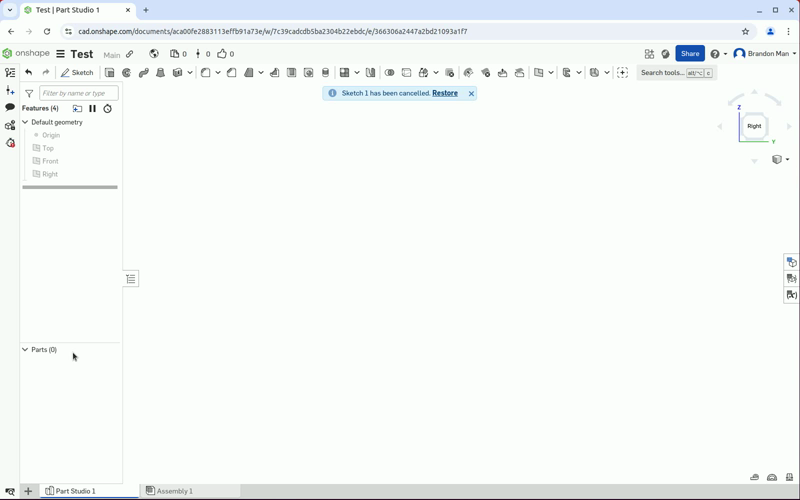
key(shift+s)
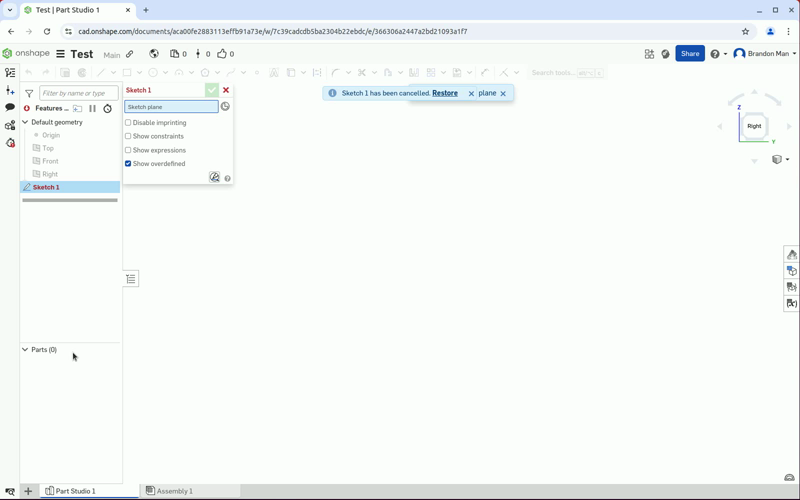
mouse_move(73, 176)
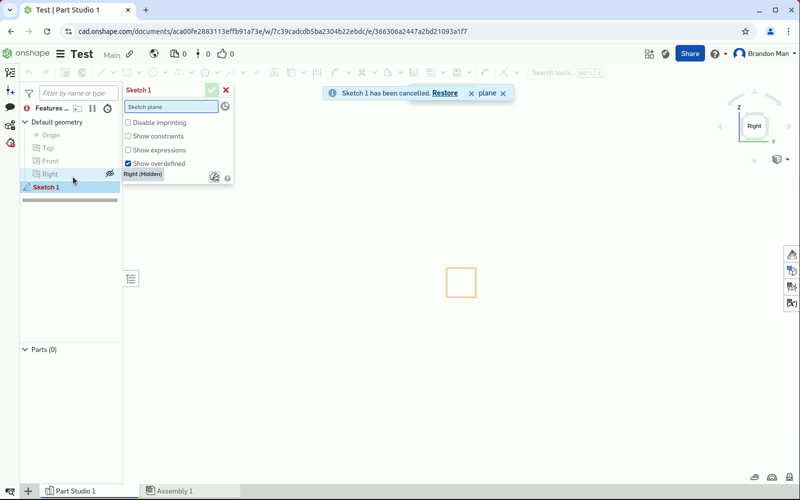
click(73, 176)
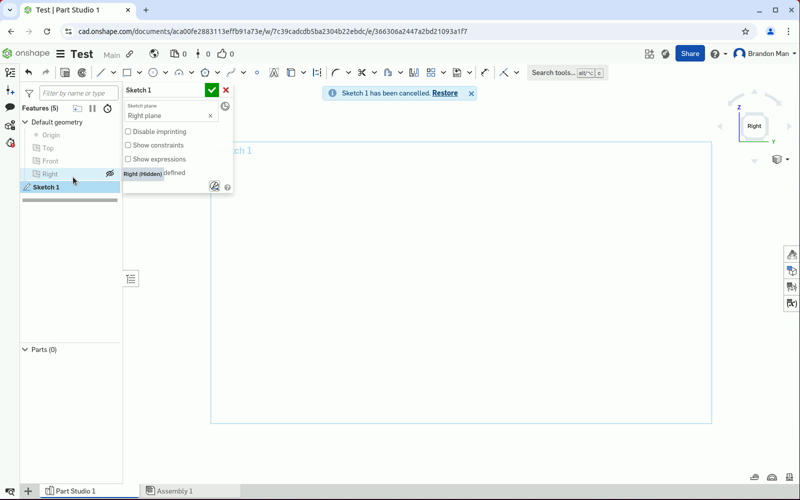
mouse_move(73, 352)
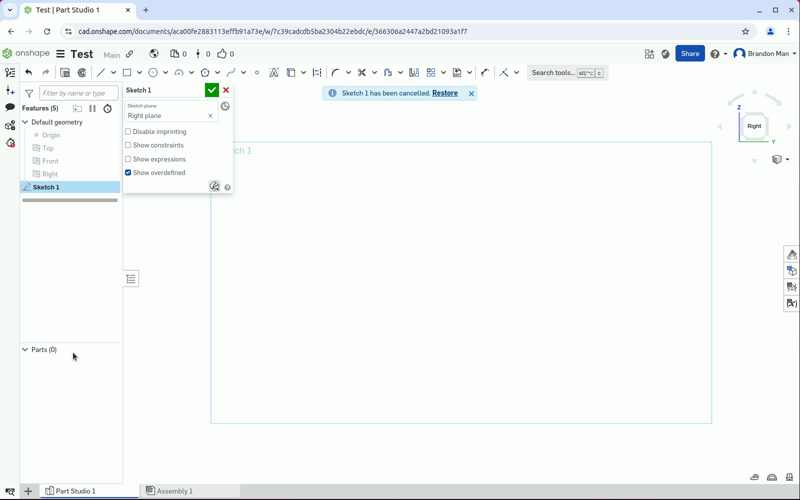
key(y)
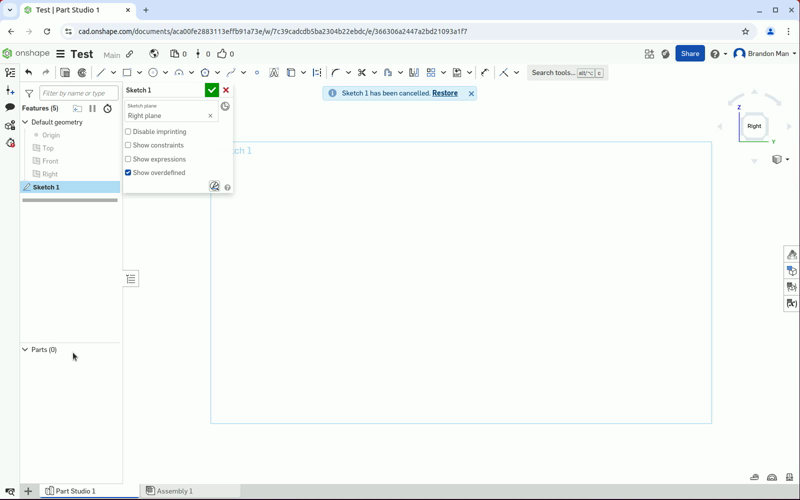
key(l)
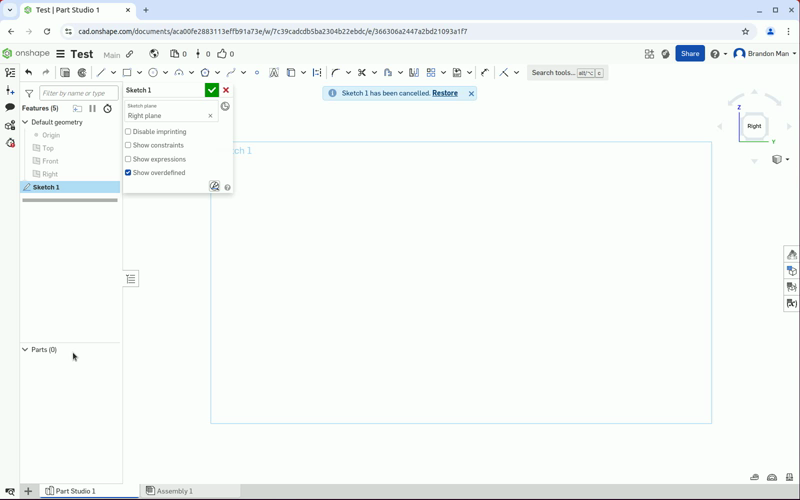
key_down(shift)
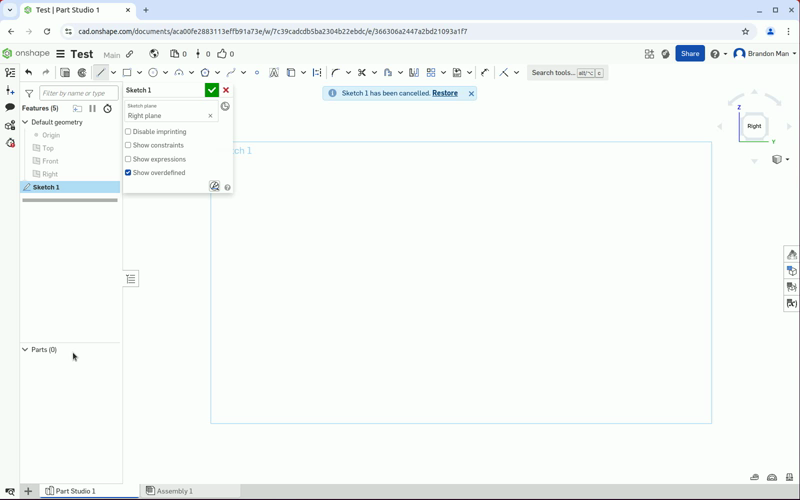
mouse_move(357, 349)
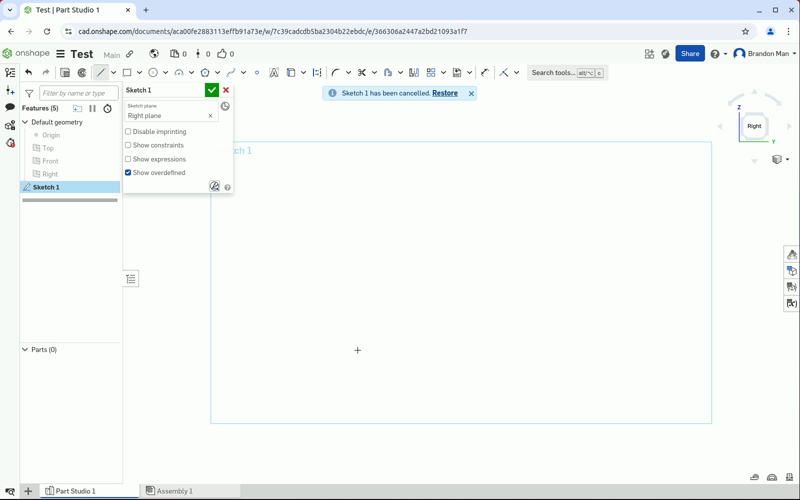
click(357, 349)
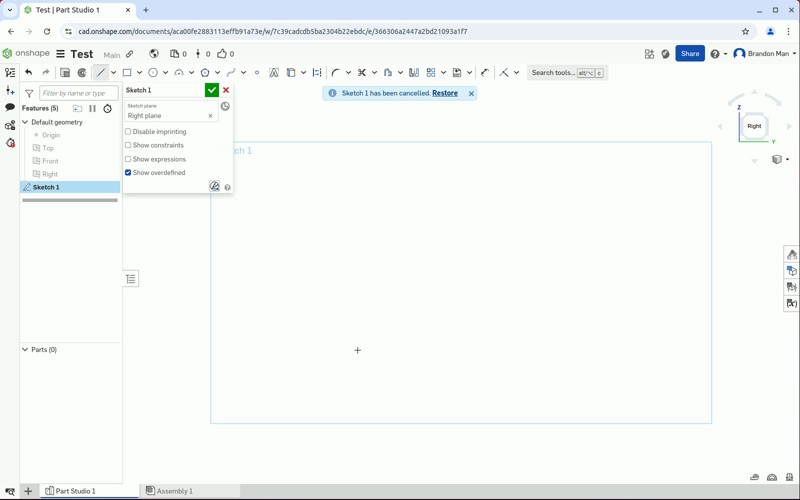
key_up(shift)
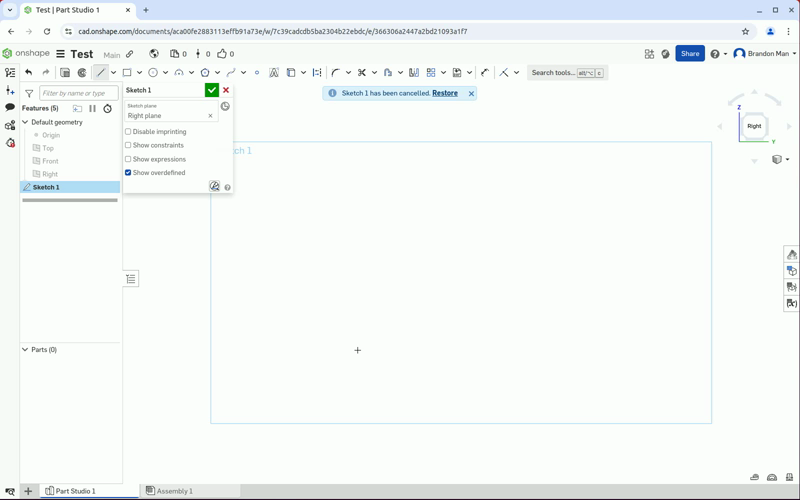
key_down(shift)
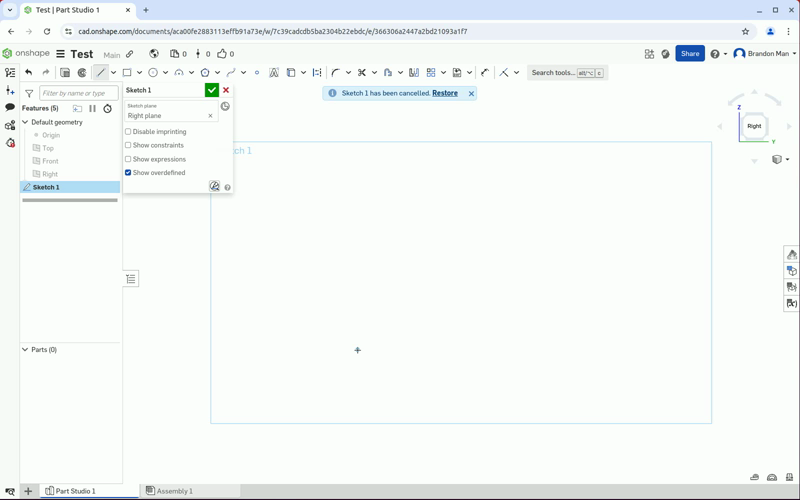
mouse_move(387, 349)
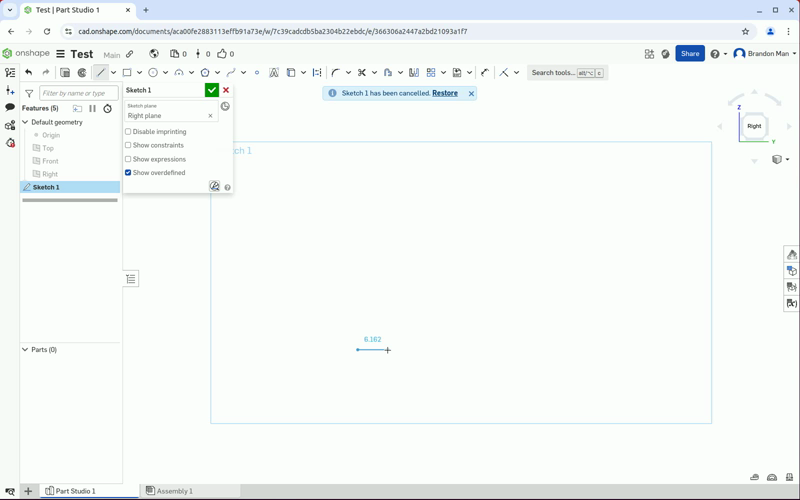
mouse_move(382, 349)
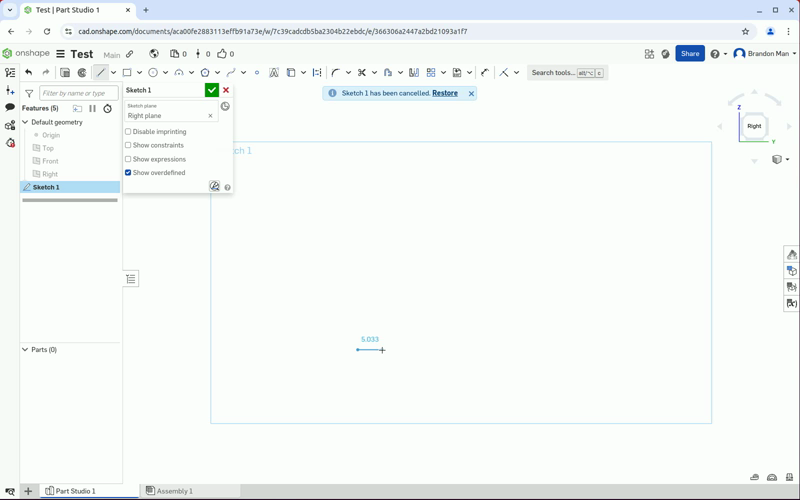
click(382, 349)
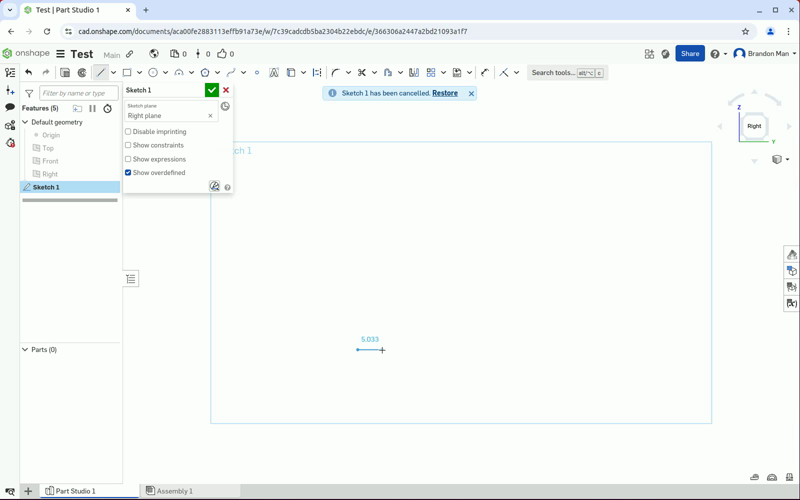
key_up(shift)
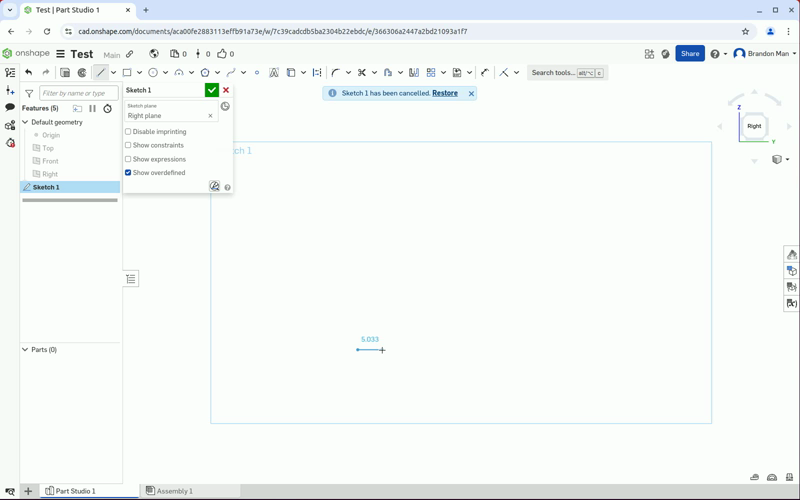
key_down(shift)
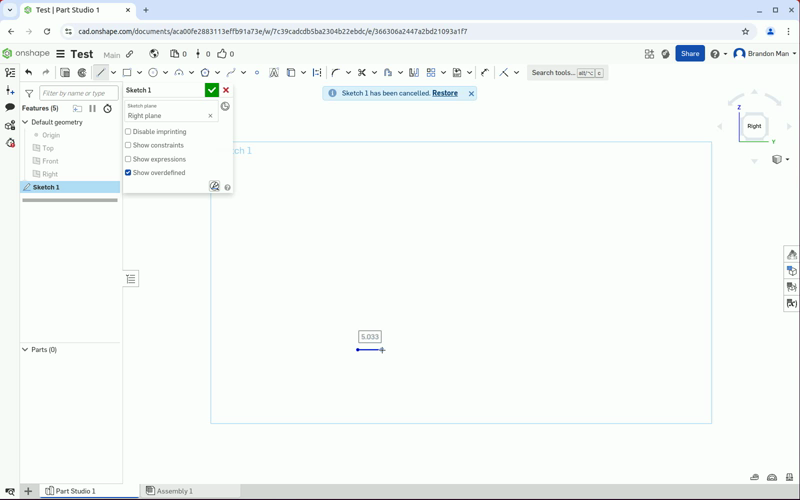
mouse_move(382, 266)
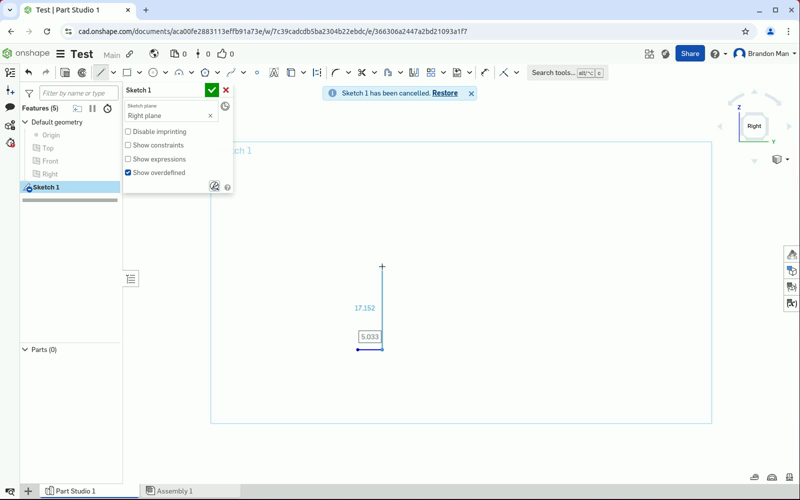
click(382, 266)
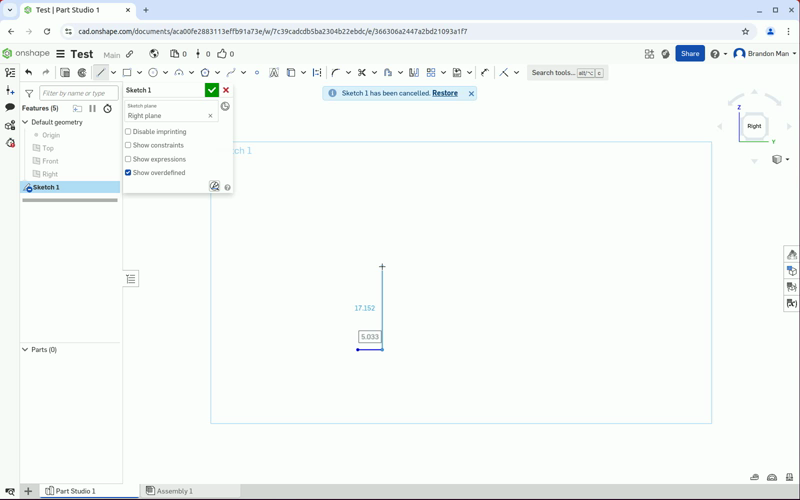
key_up(shift)
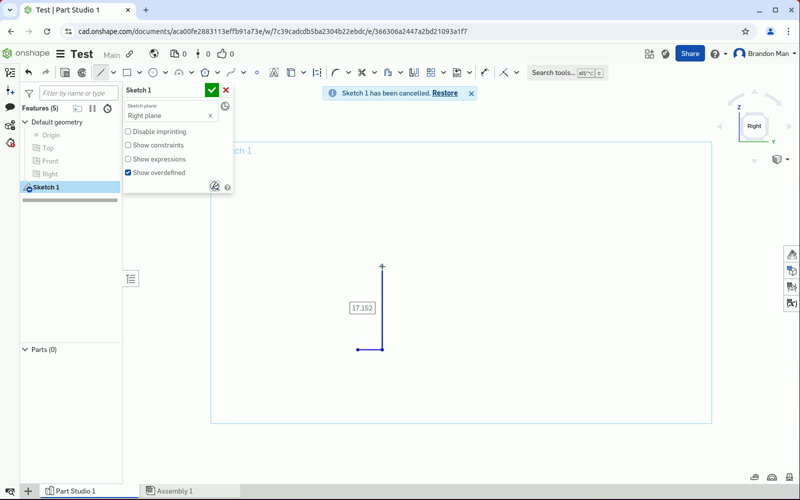
key_down(shift)
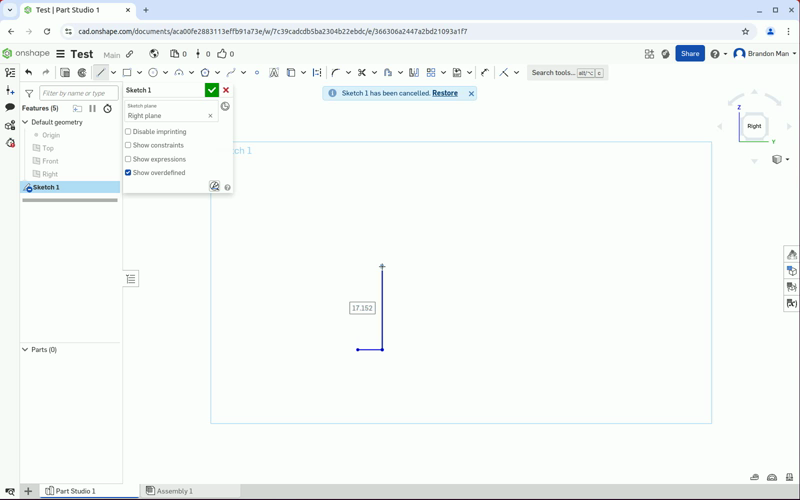
mouse_move(547, 266)
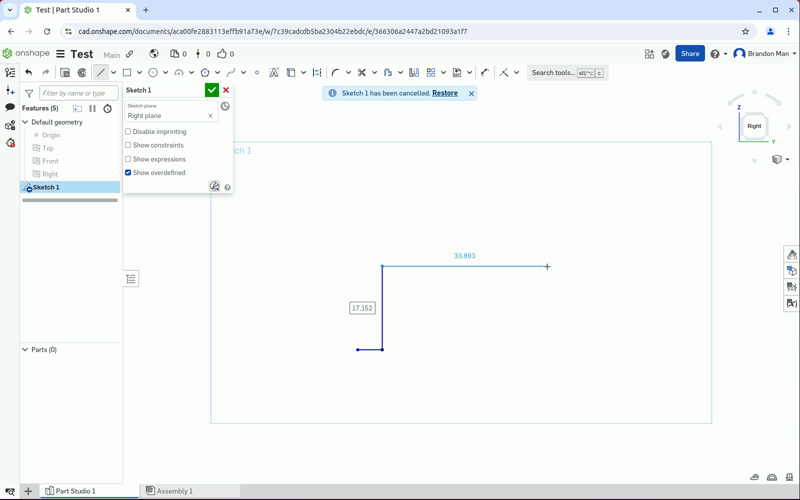
click(547, 266)
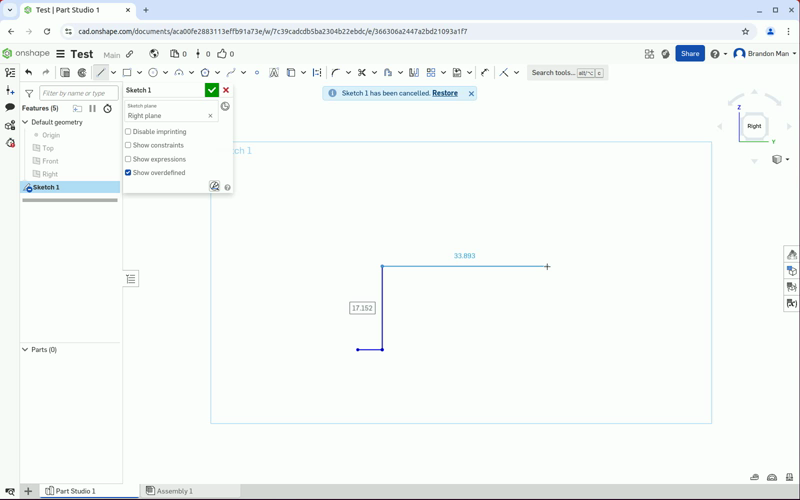
key_up(shift)
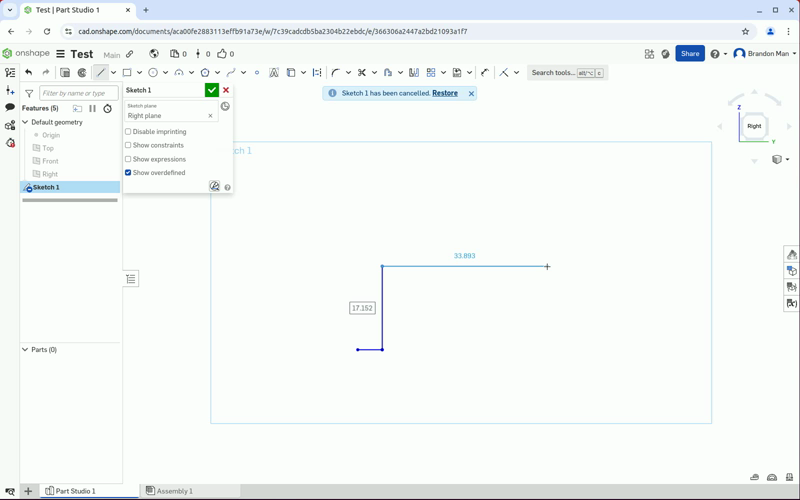
key_down(shift)
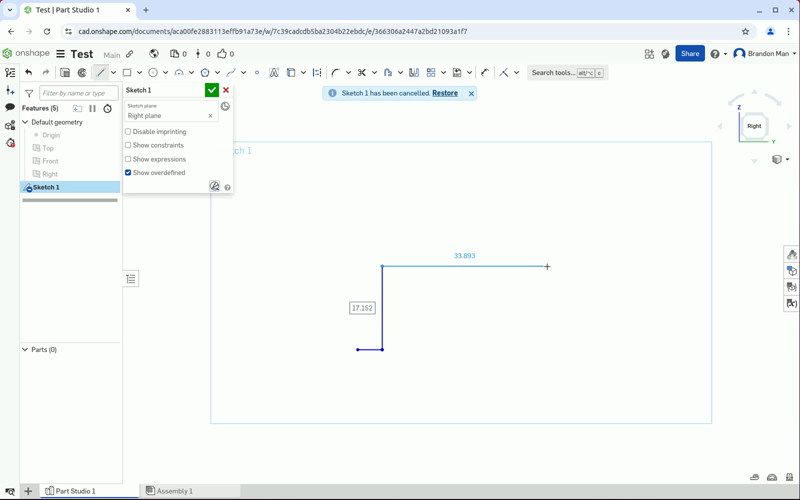
mouse_move(547, 349)
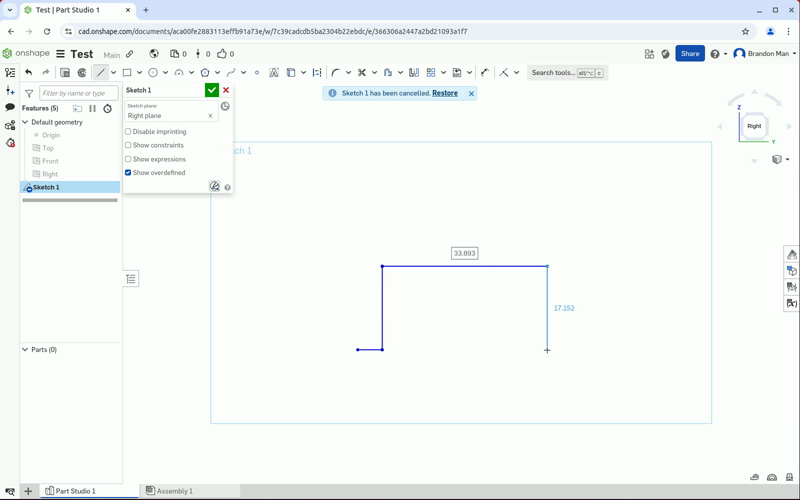
click(547, 349)
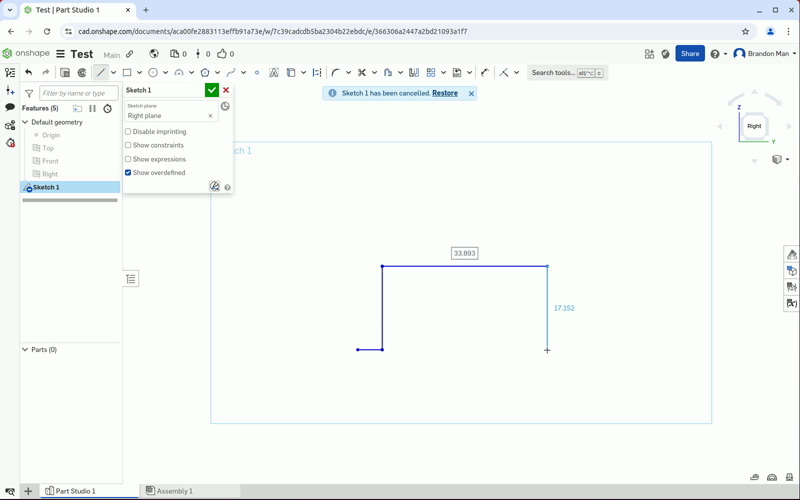
key_up(shift)
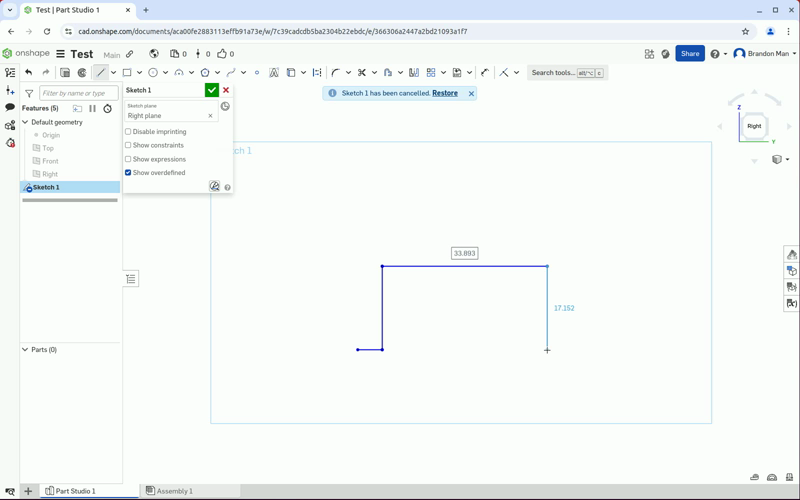
key_down(shift)
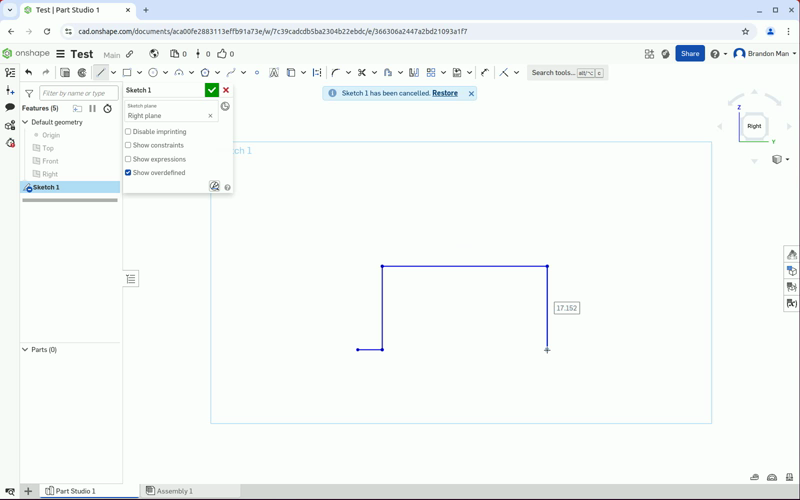
mouse_move(577, 349)
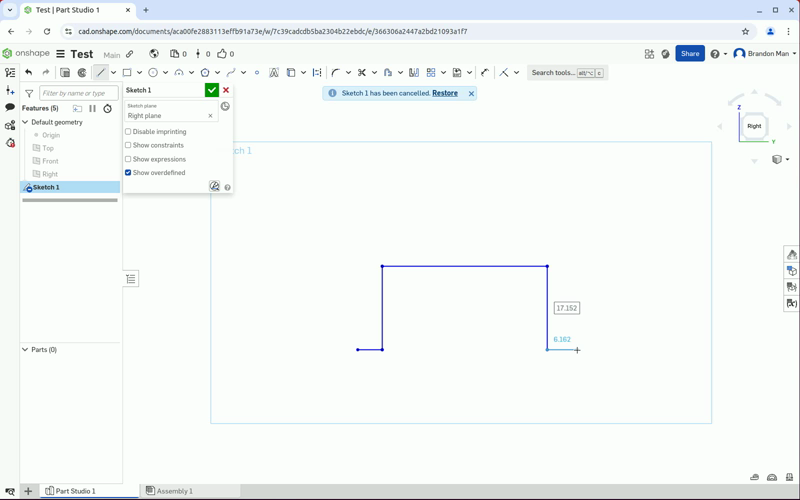
mouse_move(572, 349)
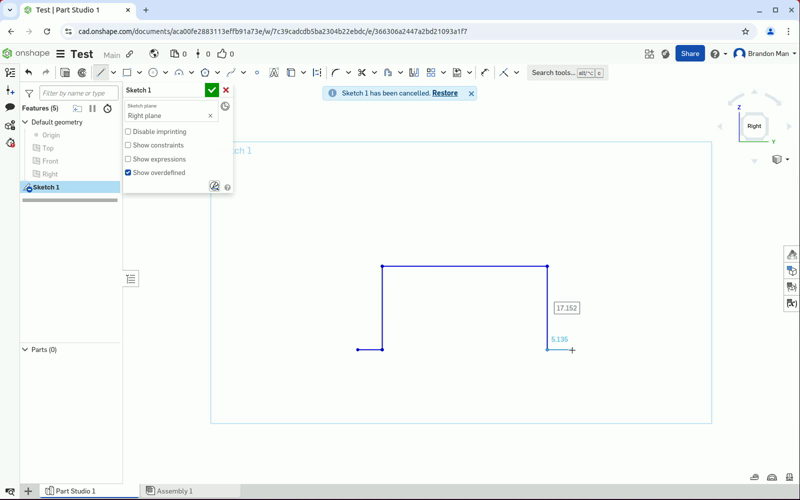
click(572, 349)
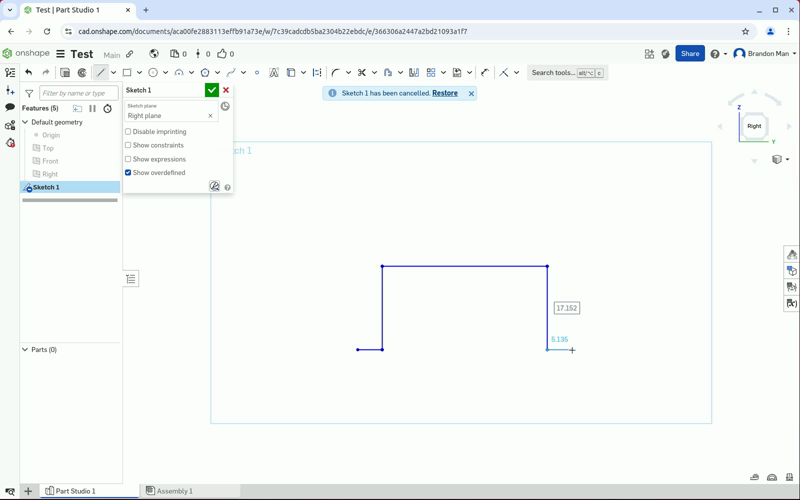
key_up(shift)
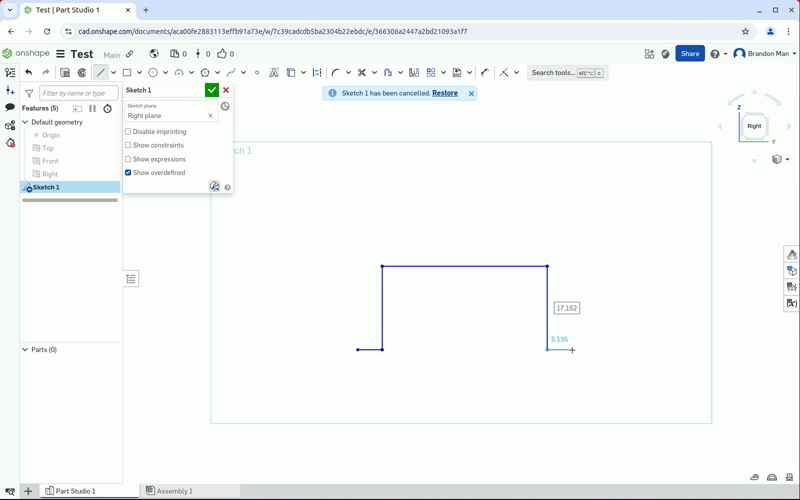
key_down(shift)
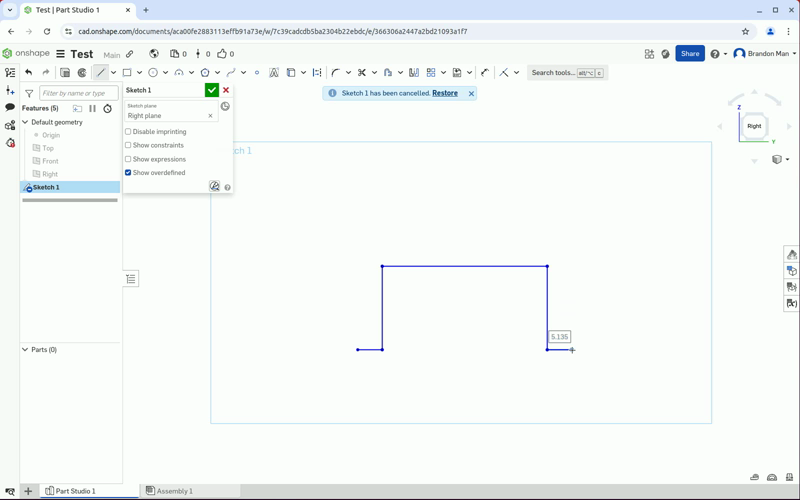
mouse_move(589, 349)
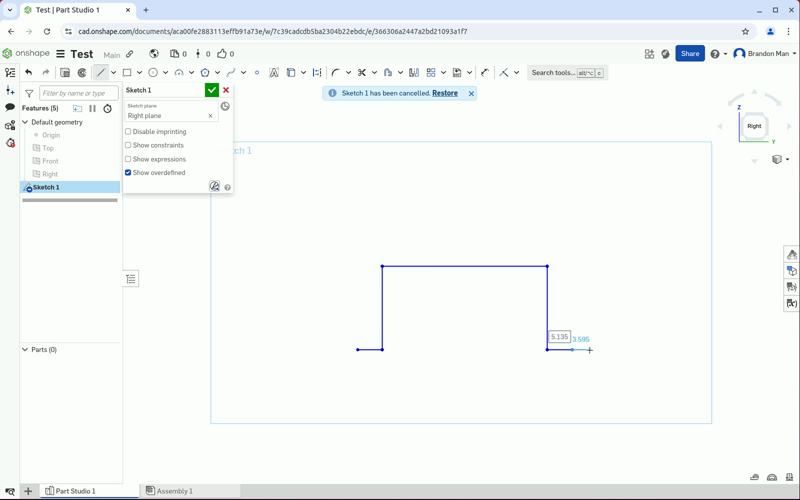
mouse_move(572, 340)
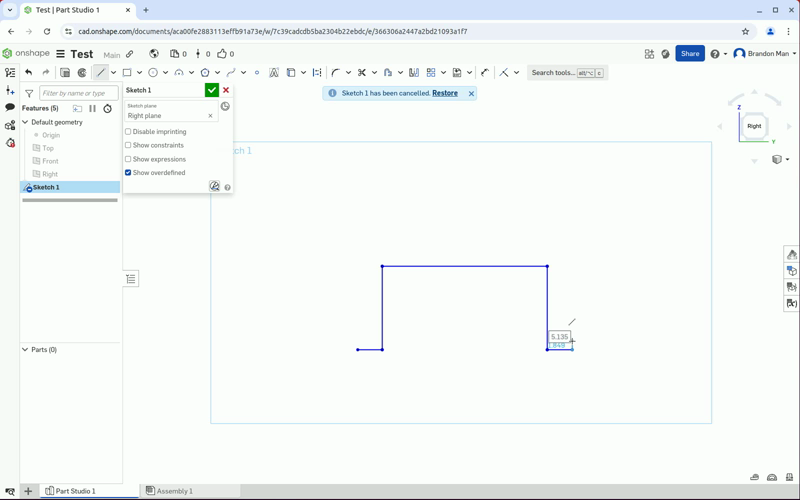
click(572, 340)
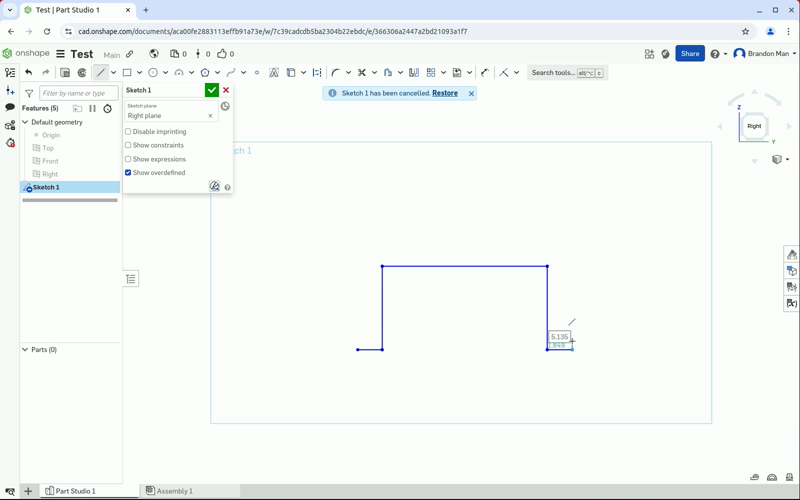
key_up(shift)
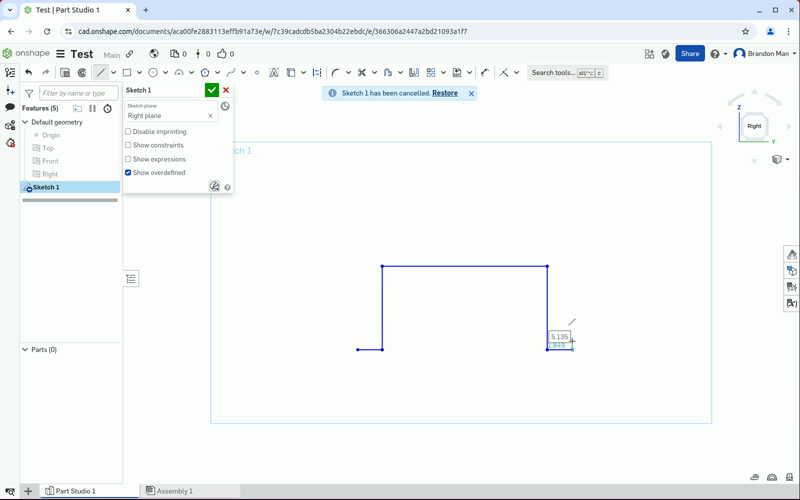
key_down(shift)
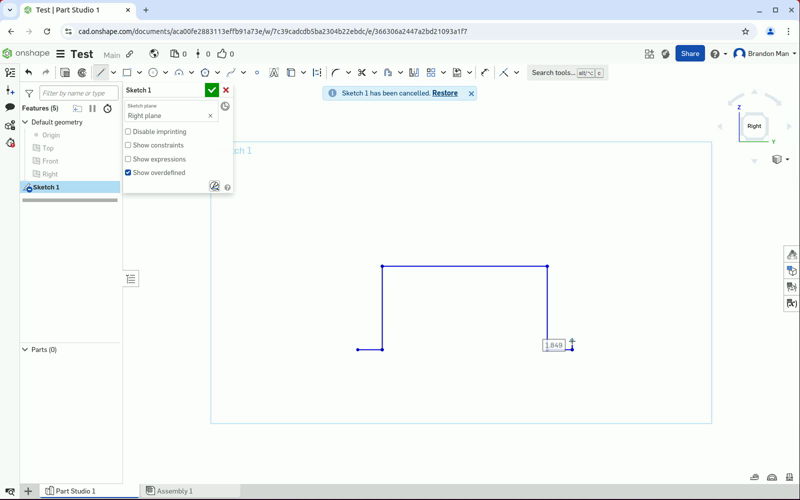
mouse_move(589, 340)
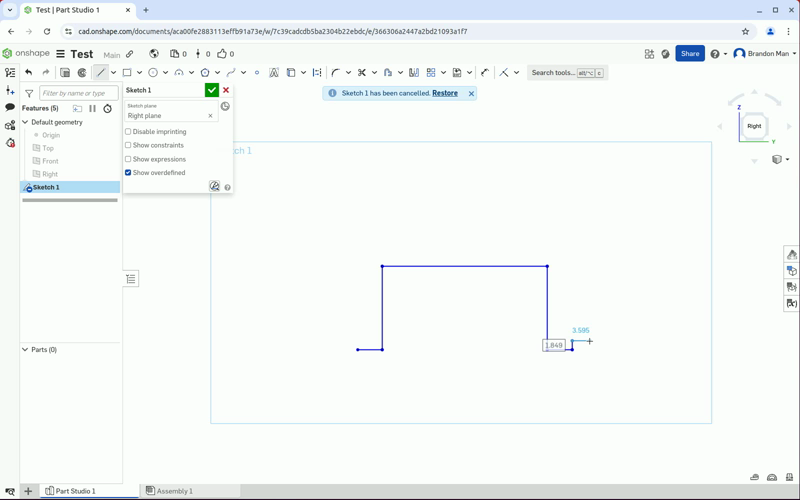
mouse_move(556, 340)
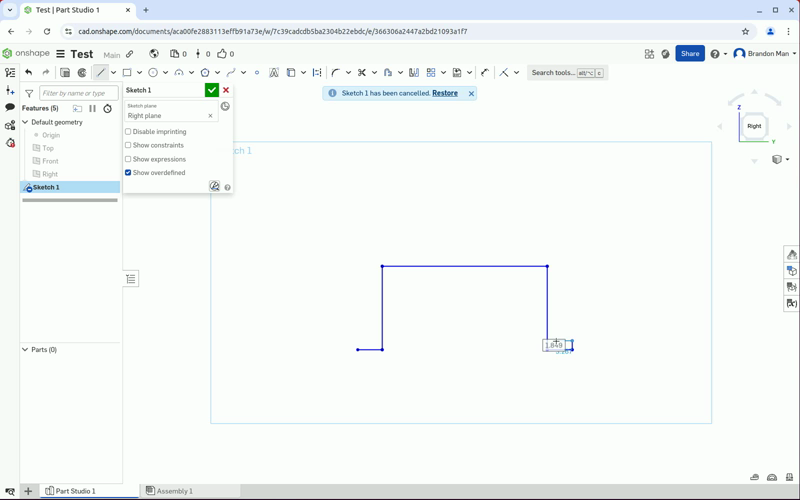
click(556, 340)
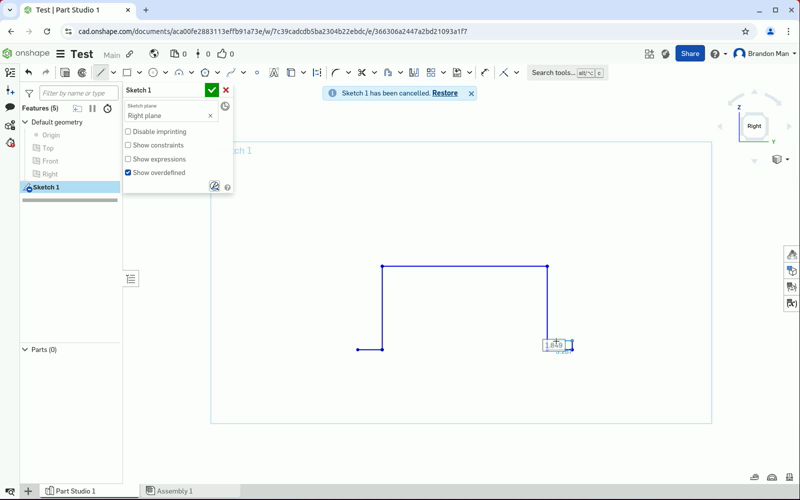
key_up(shift)
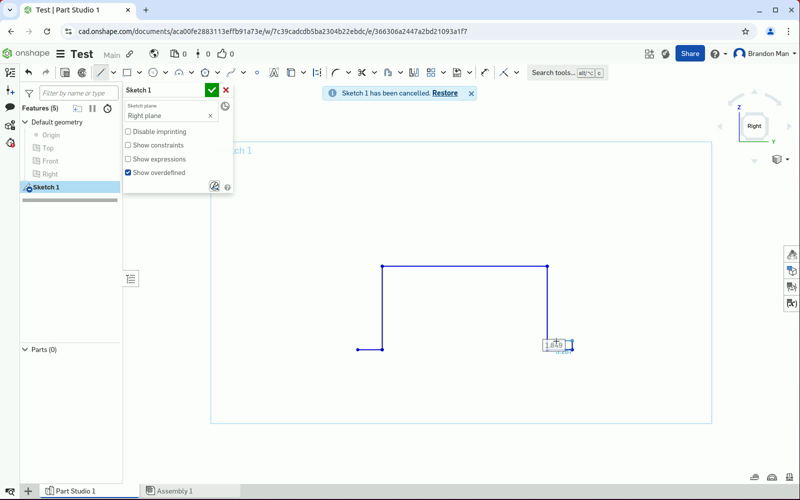
key_down(shift)
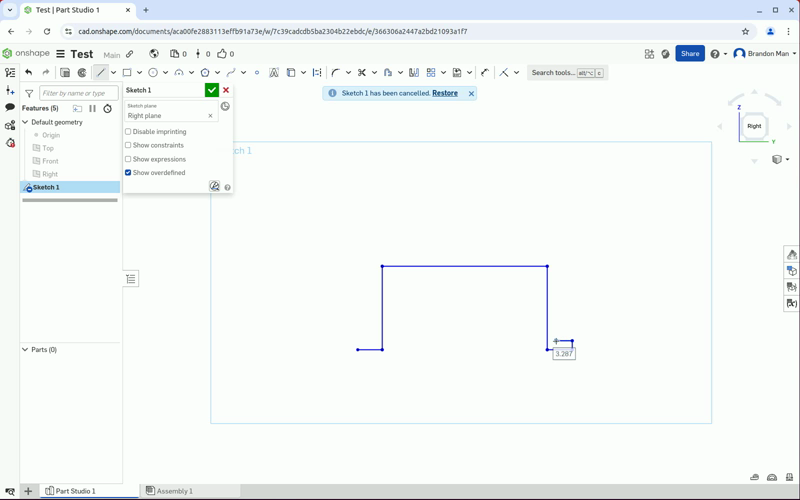
mouse_move(556, 259)
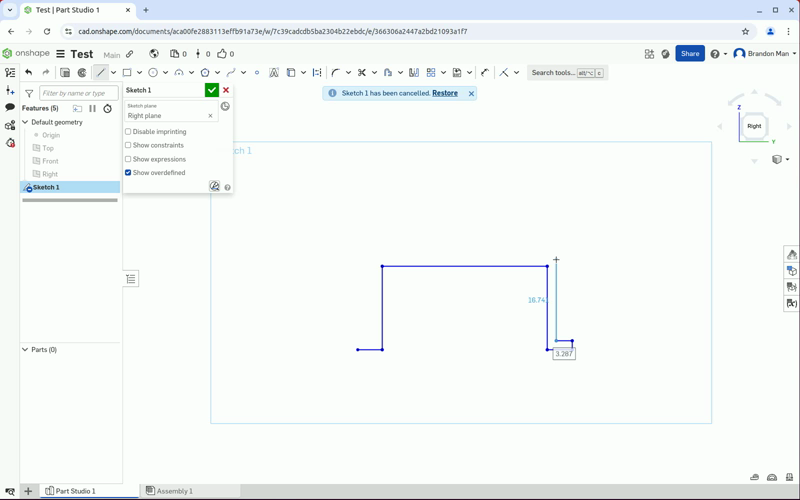
click(556, 259)
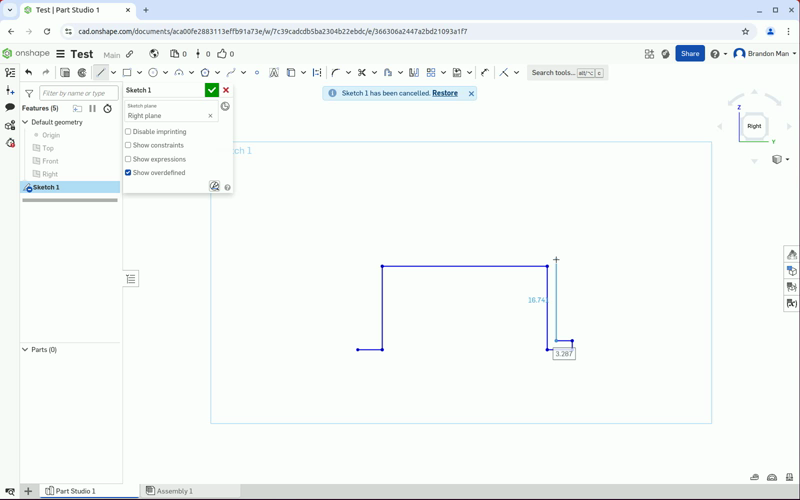
key_up(shift)
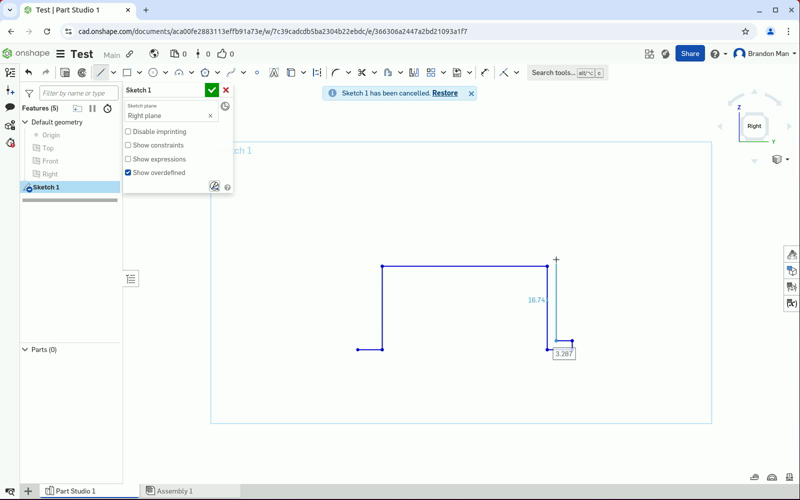
key_down(shift)
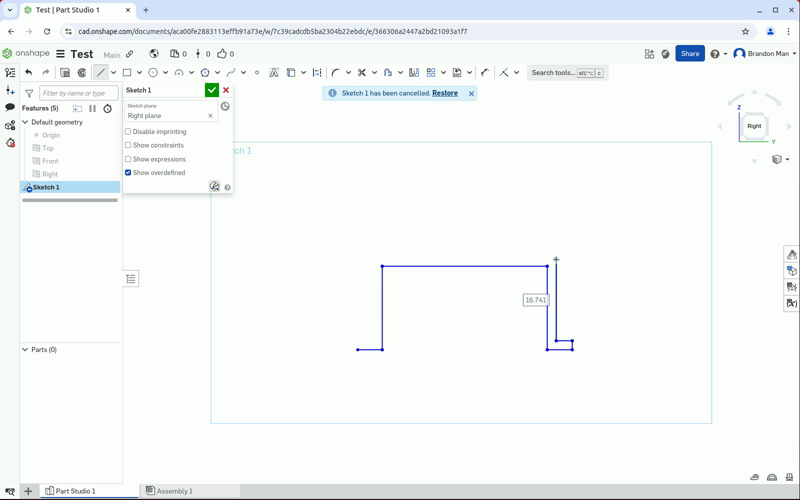
mouse_move(373, 259)
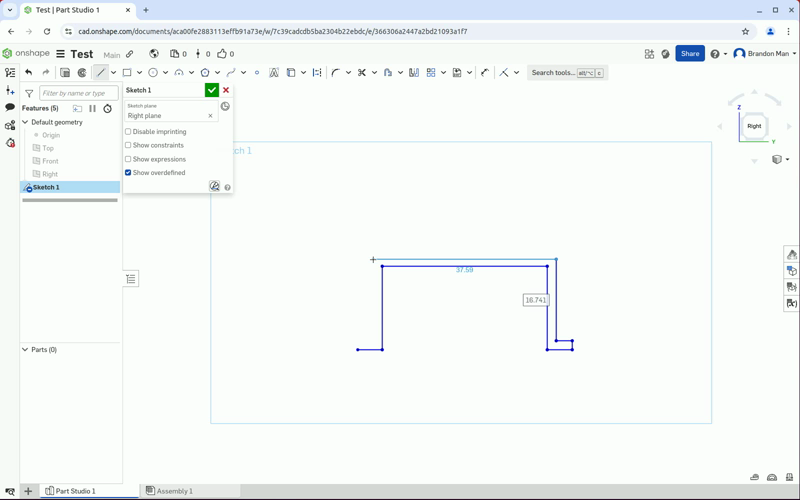
click(373, 259)
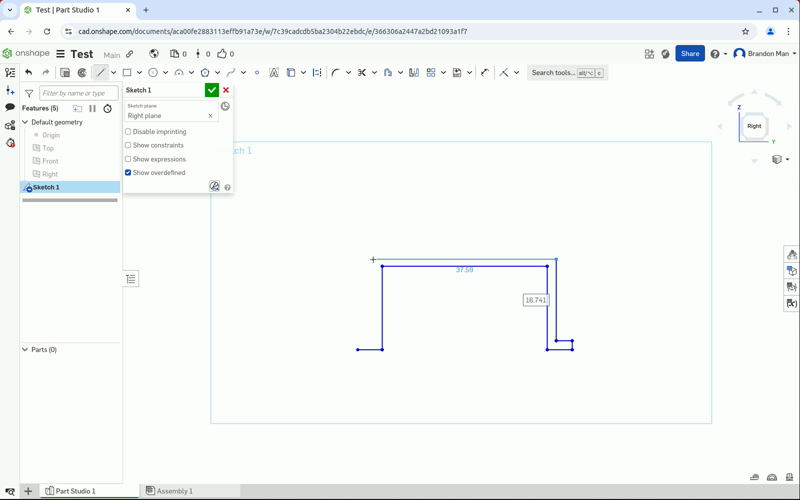
key_up(shift)
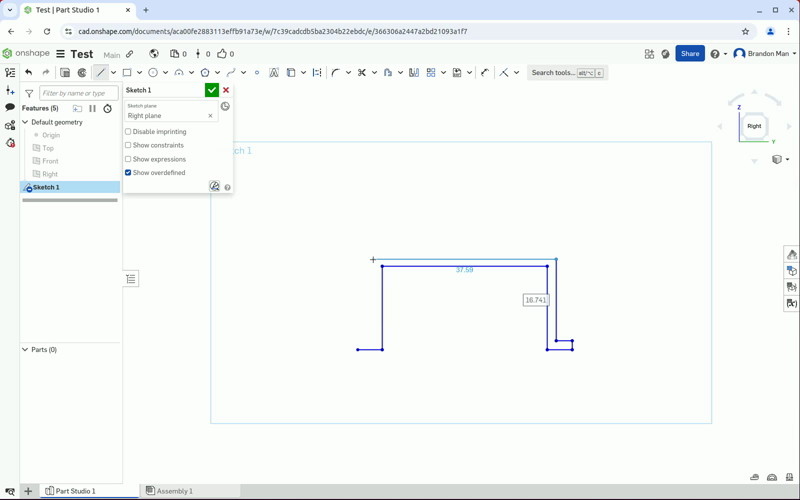
key_down(shift)
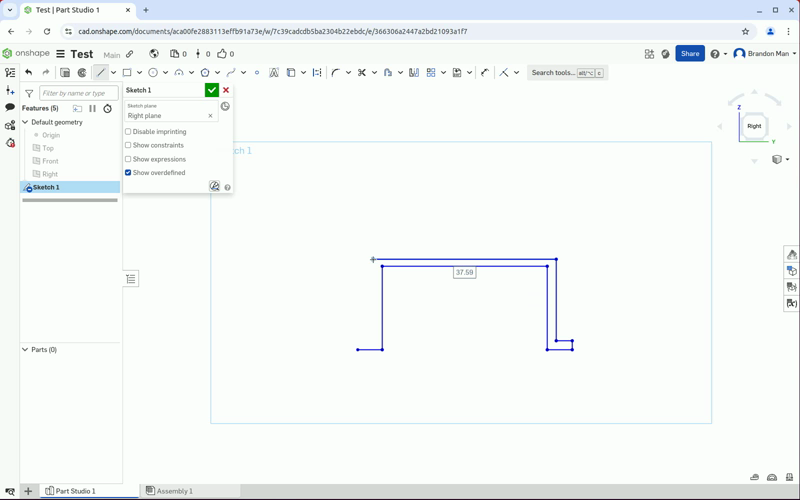
mouse_move(373, 340)
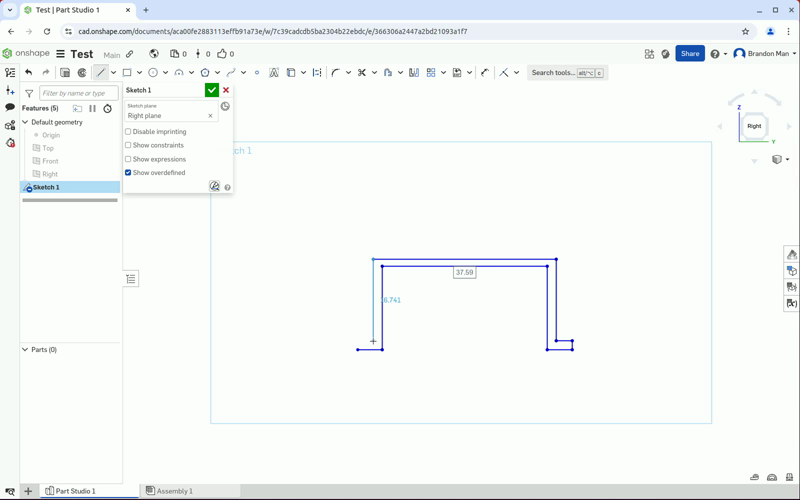
click(373, 340)
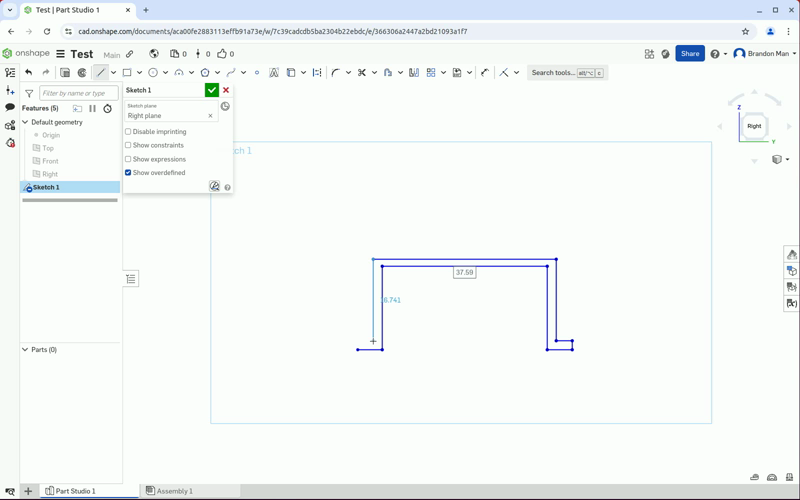
key_up(shift)
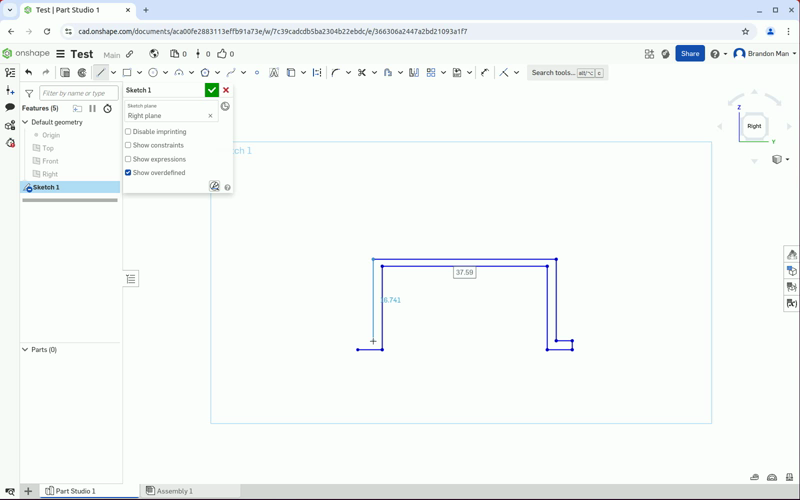
key_down(shift)
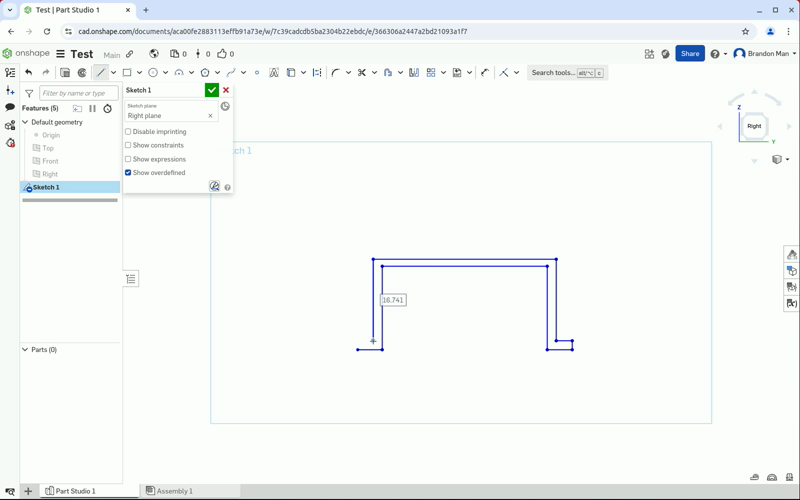
mouse_move(403, 340)
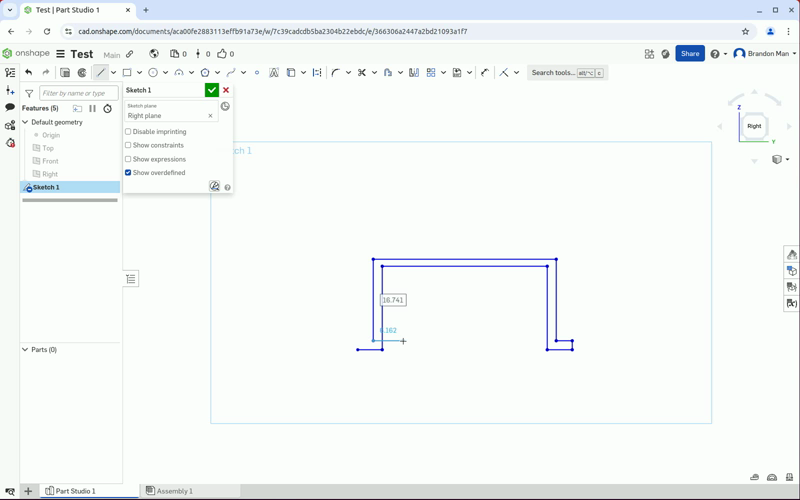
mouse_move(357, 340)
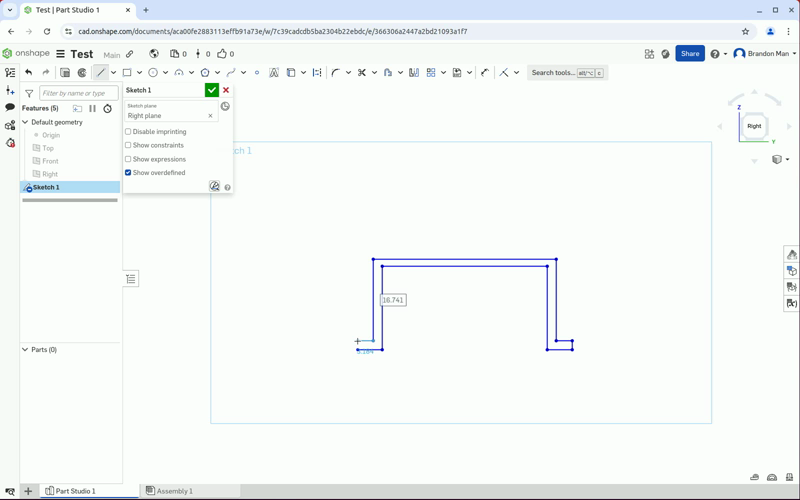
click(357, 340)
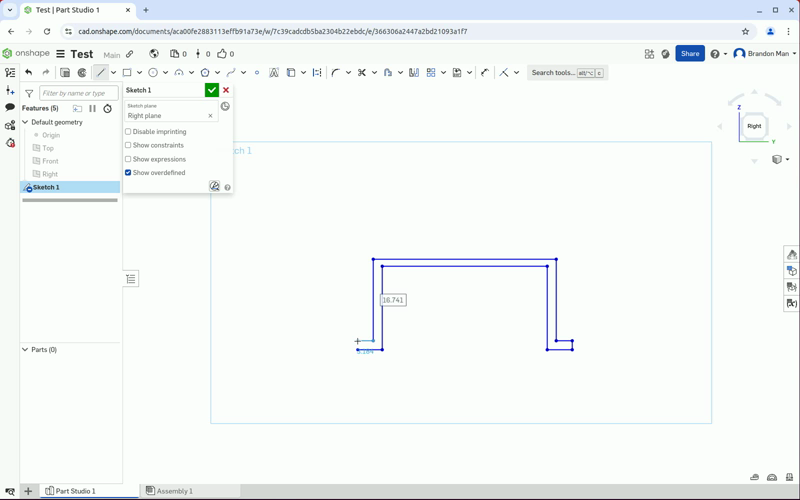
key_up(shift)
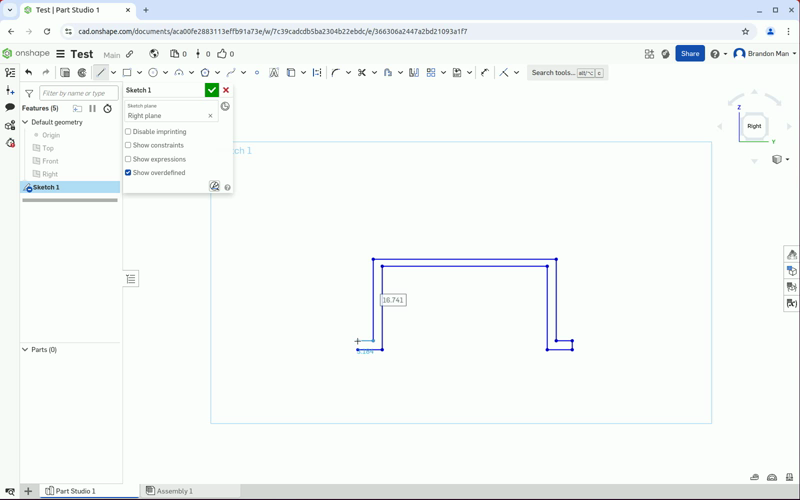
mouse_move(387, 340)
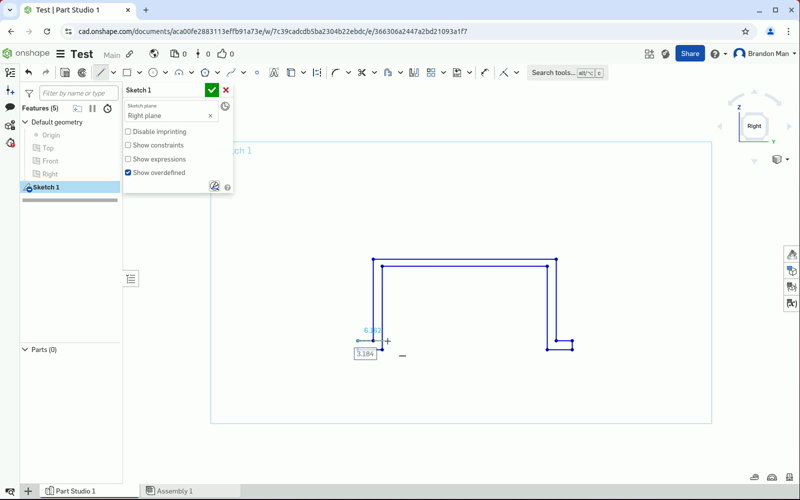
key_down(shift)
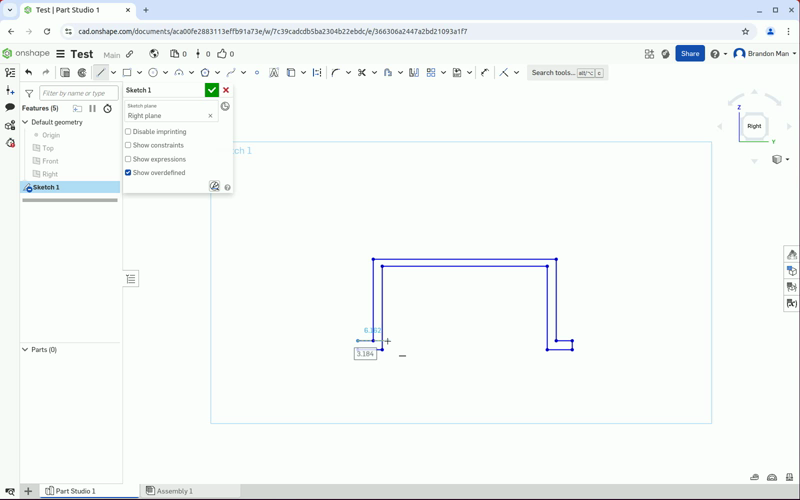
mouse_move(357, 349)
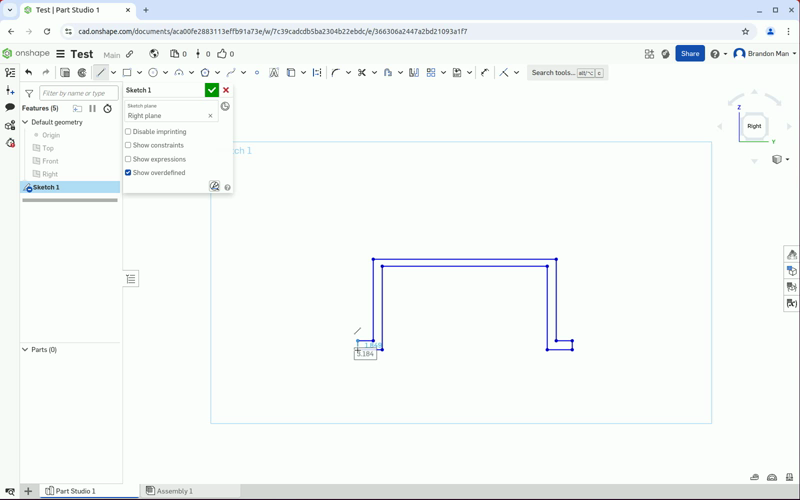
key_up(shift)
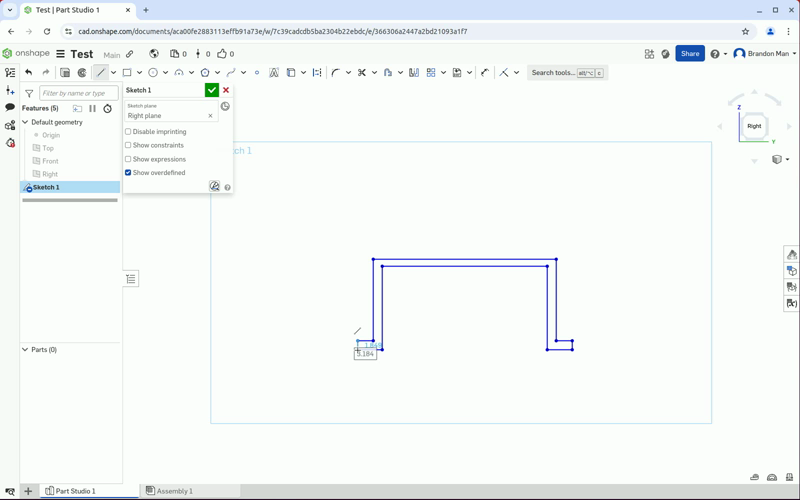
click(357, 349)
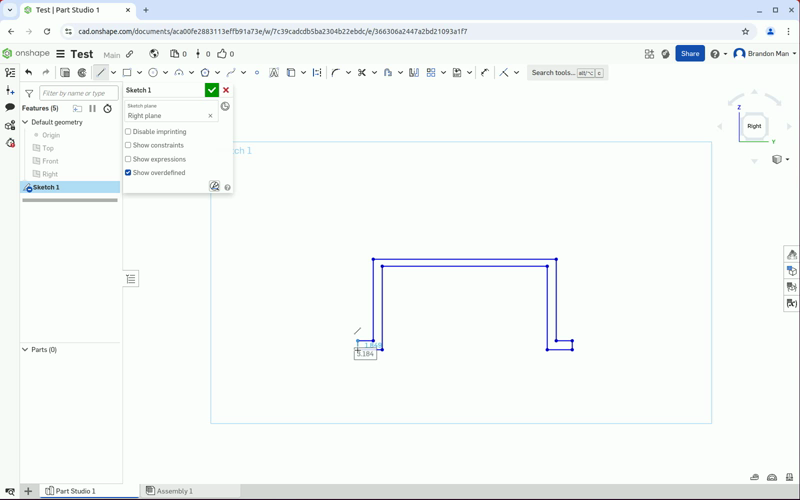
key(esc)
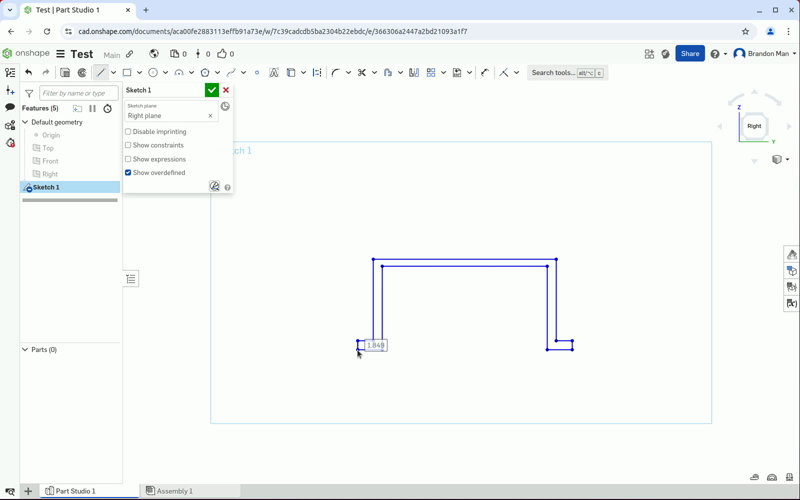
mouse_move(550, 346)
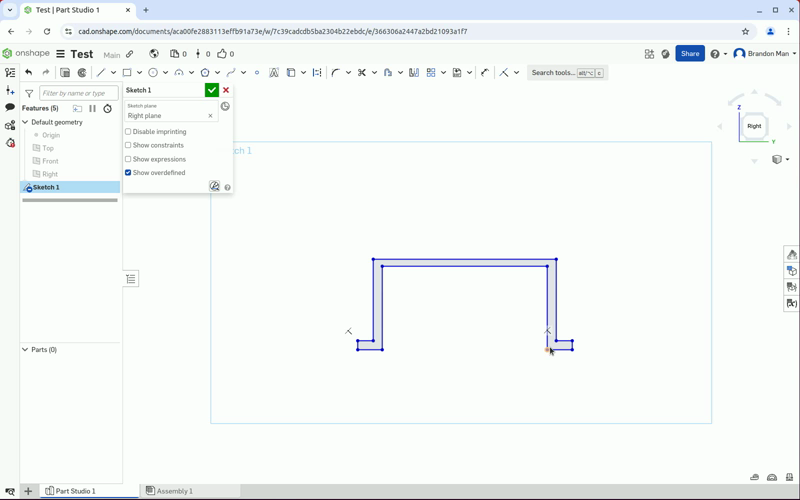
click(550, 346)
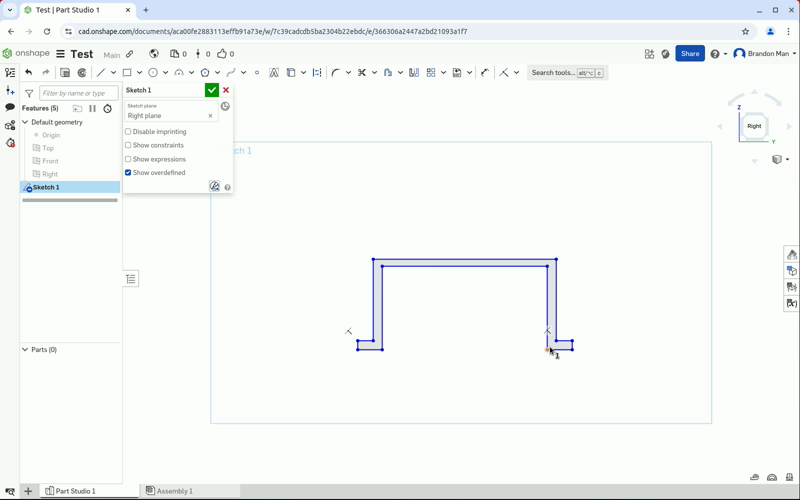
mouse_move(73, 352)
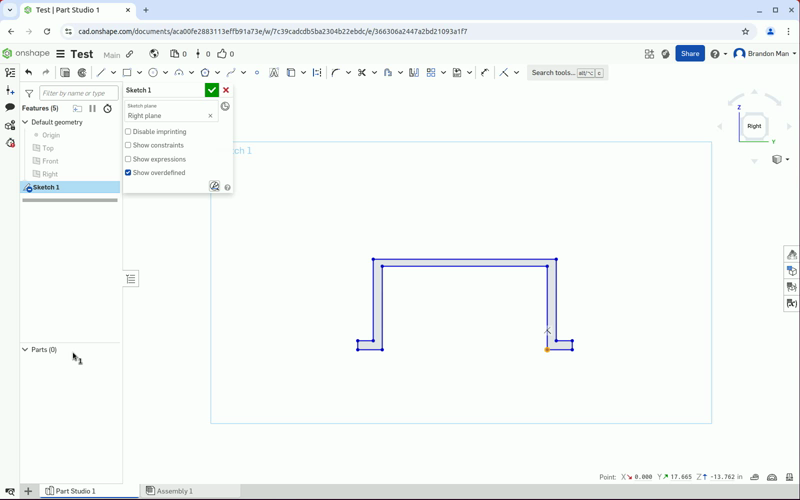
key(shift+y)
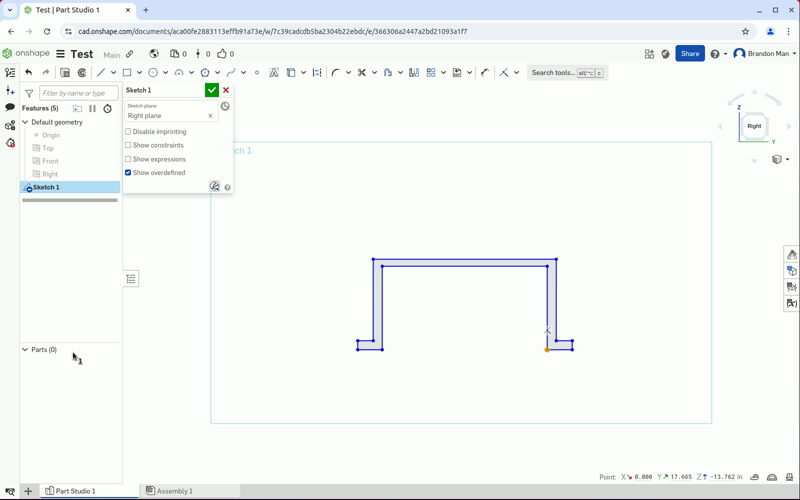
key(shift+e)
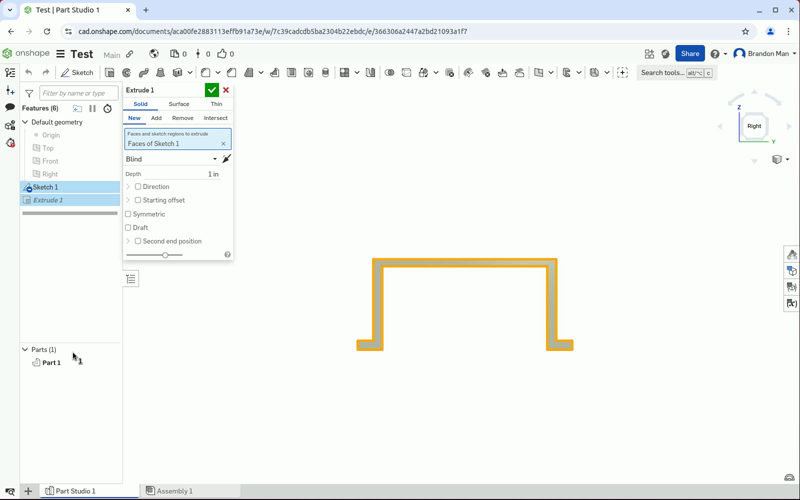
mouse_move(143, 106)
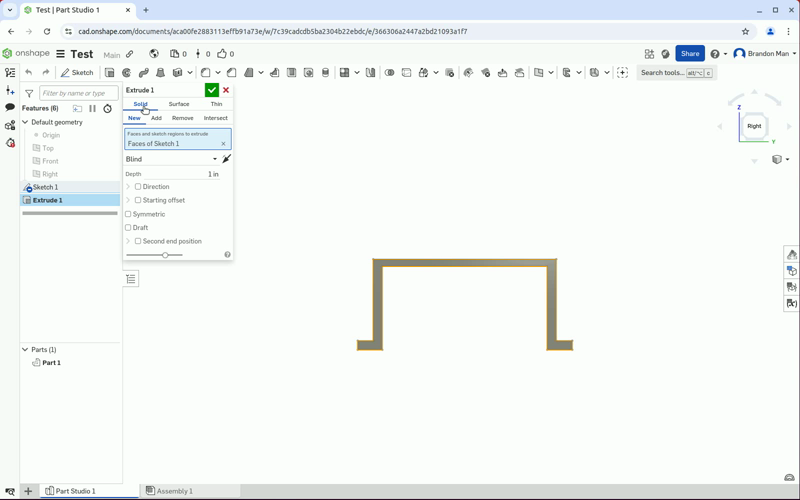
click(143, 106)
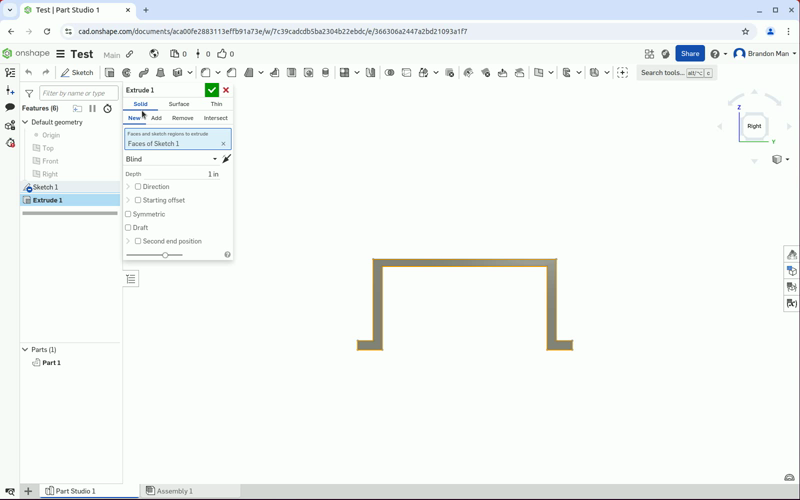
mouse_move(137, 120)
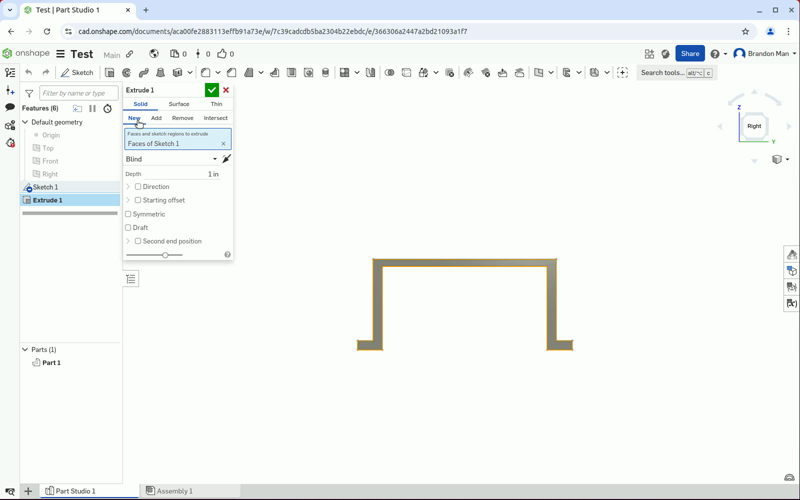
click(137, 120)
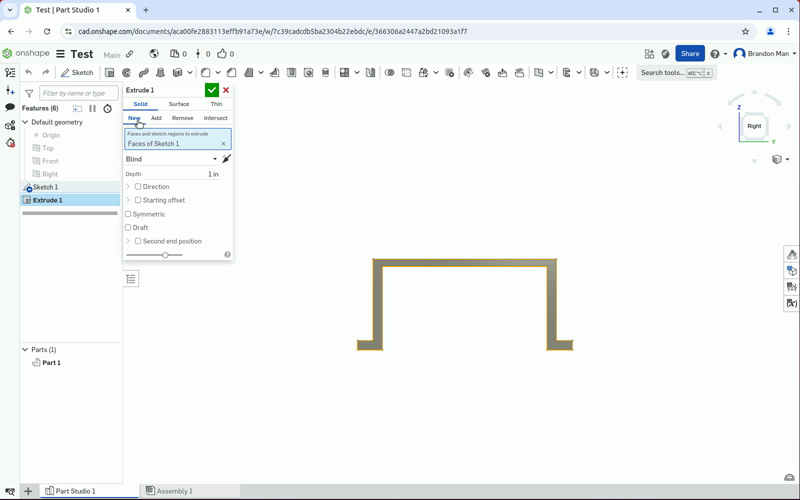
key(tab, 4)
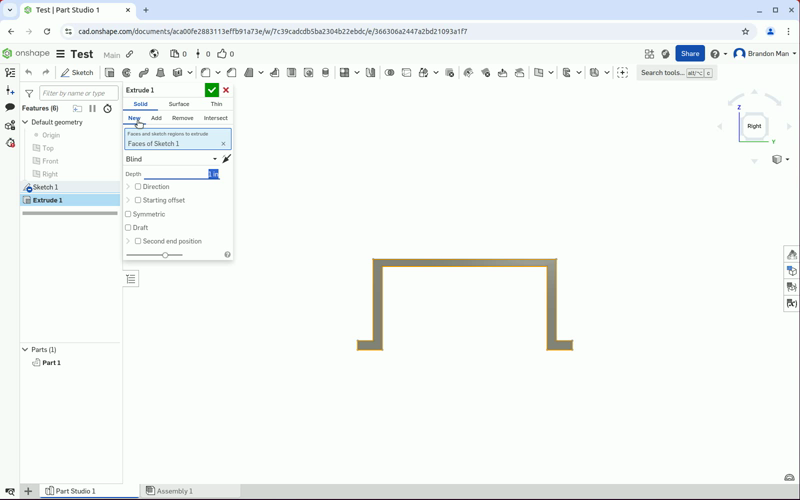
text(4.333)
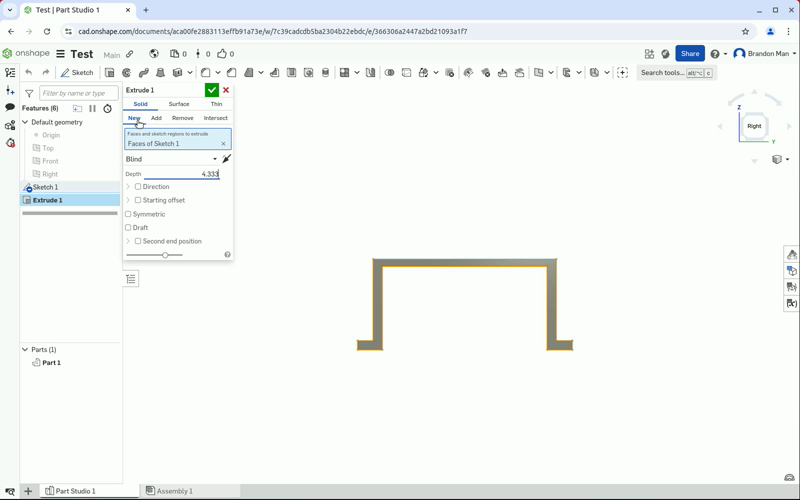
key(enter)
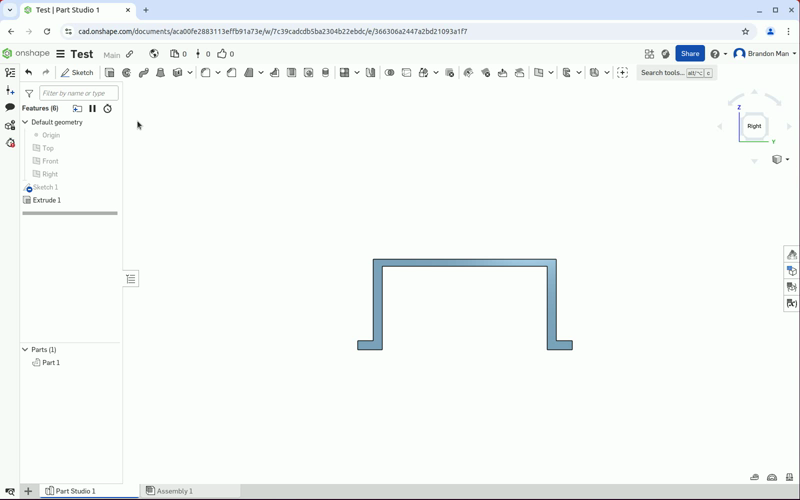
key(shift+h)
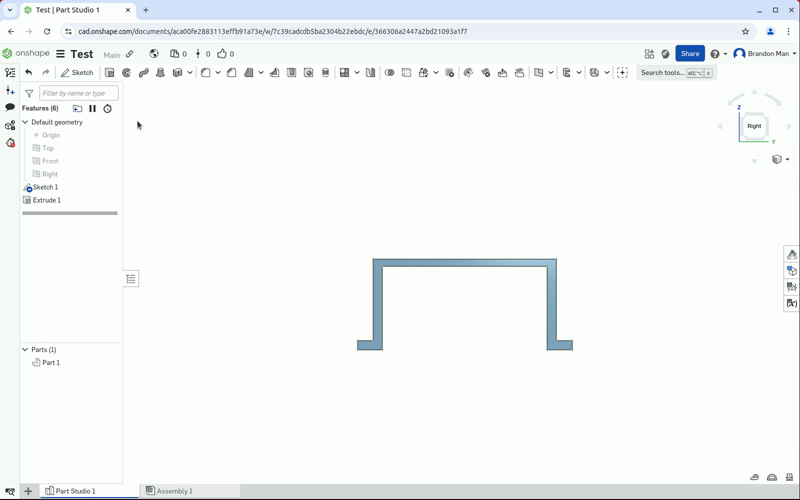
key(shift+h)
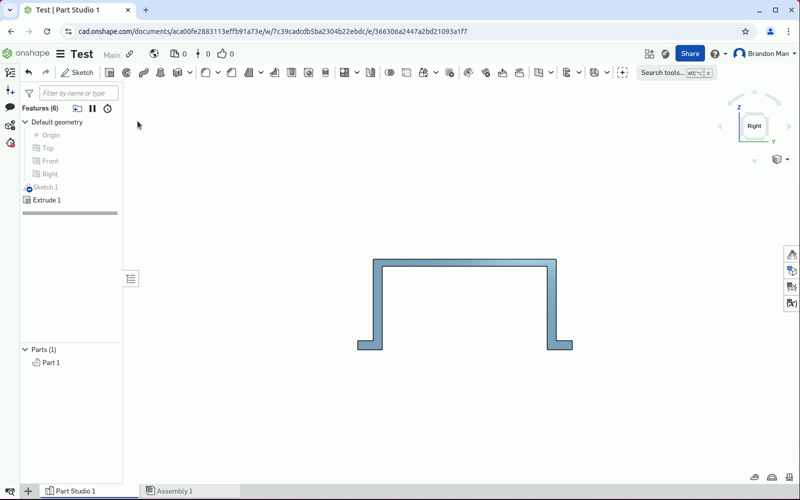
mouse_move(73, 189)
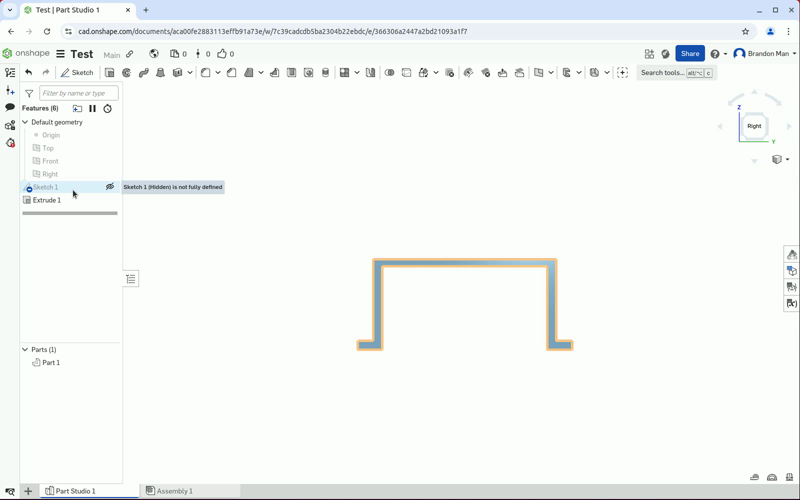
click(73, 189)
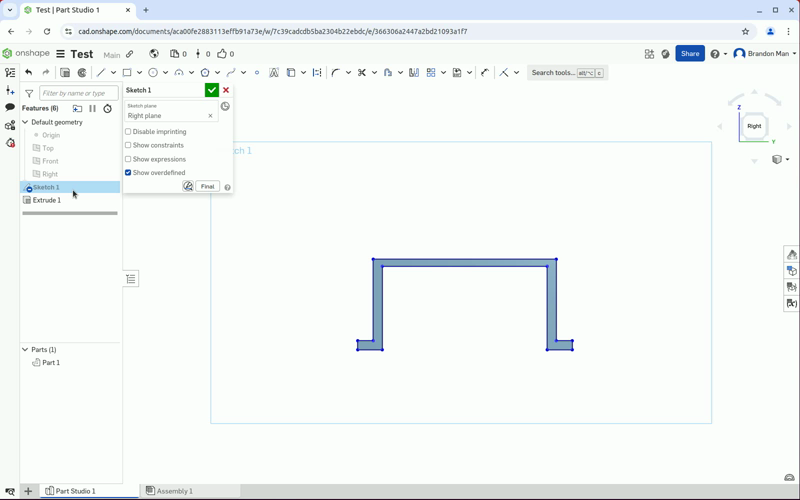
mouse_move(229, 92)
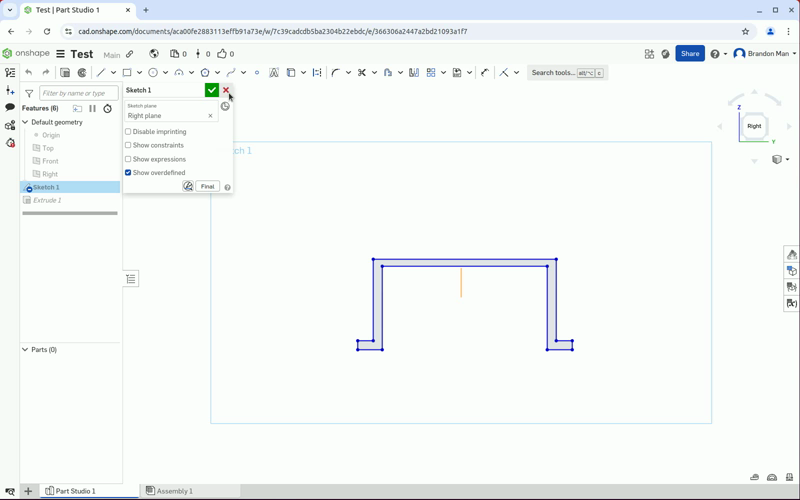
click(229, 92)
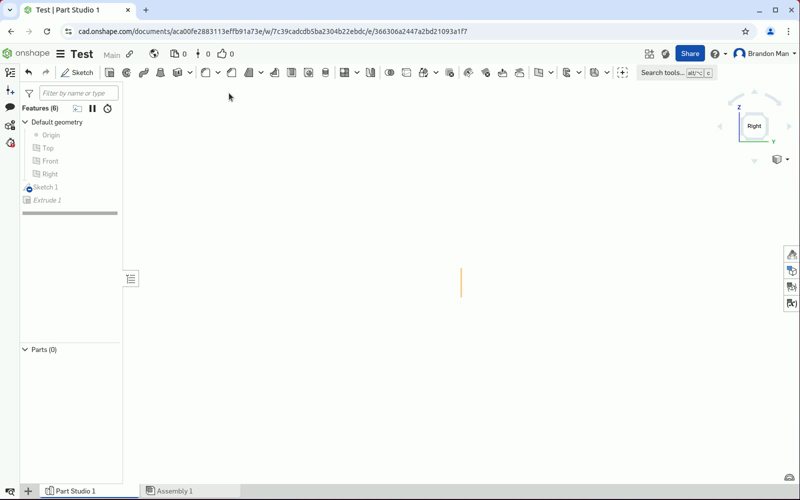
mouse_move(73, 352)
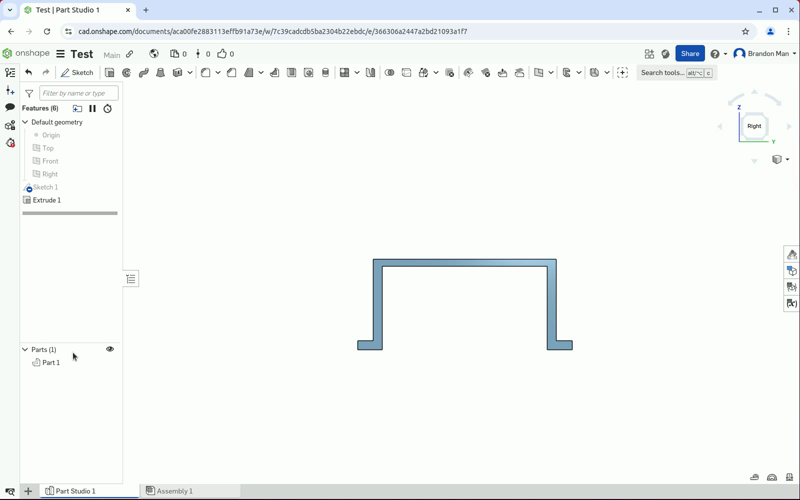
key(y)
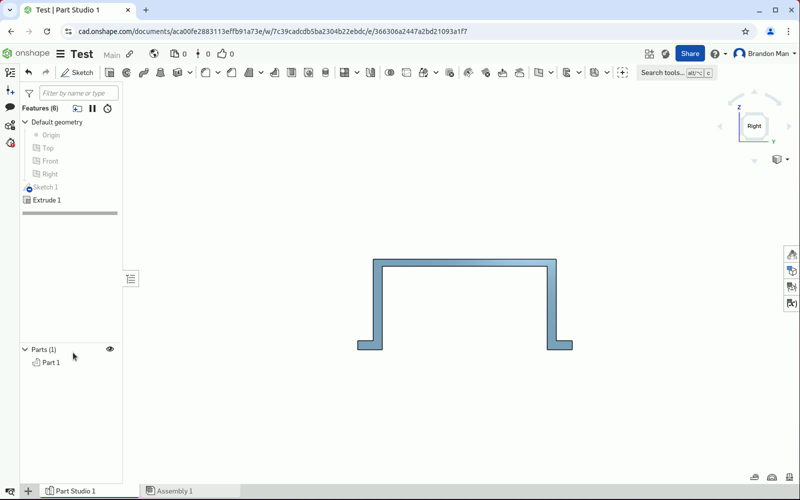
key(shift+p)
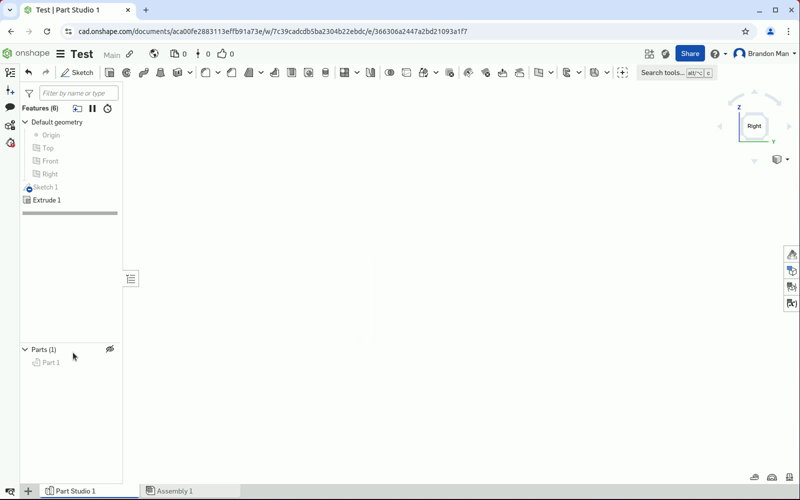
key(space)
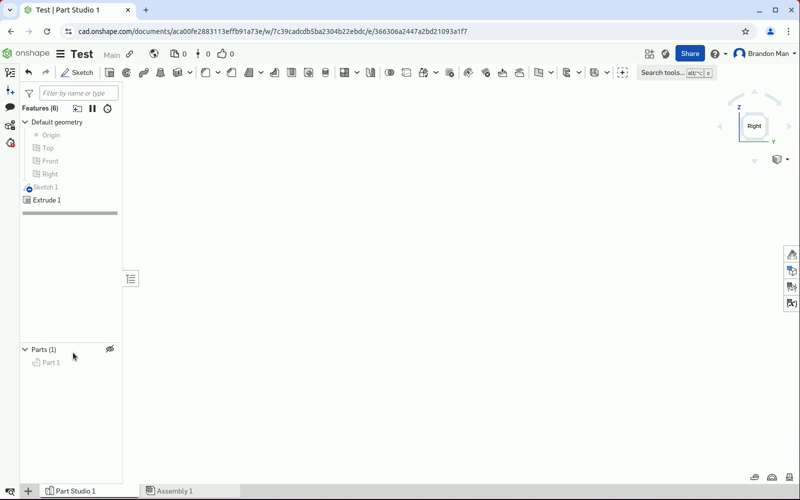
key_down(shift)
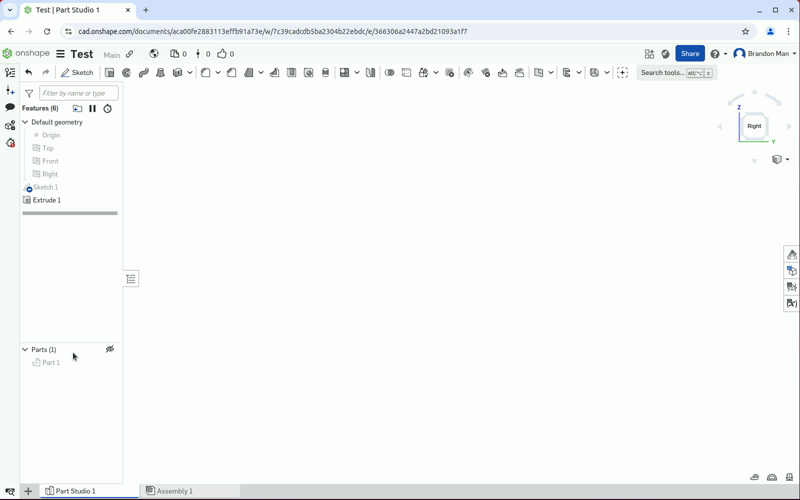
key(right)
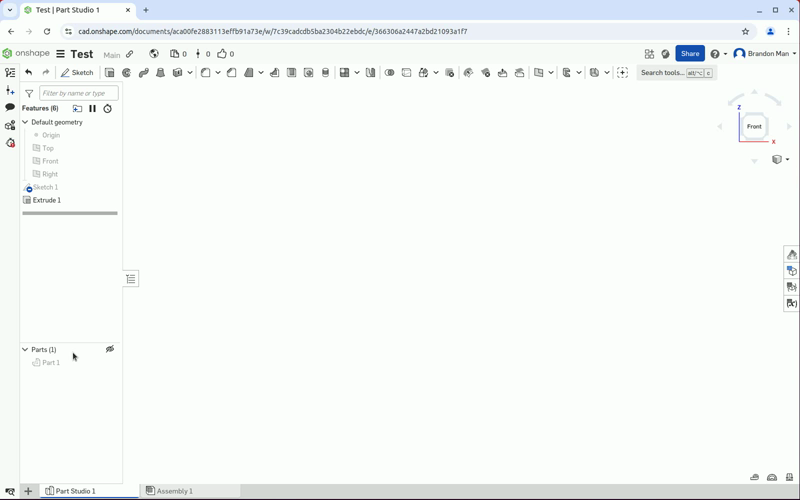
key_up(shift)
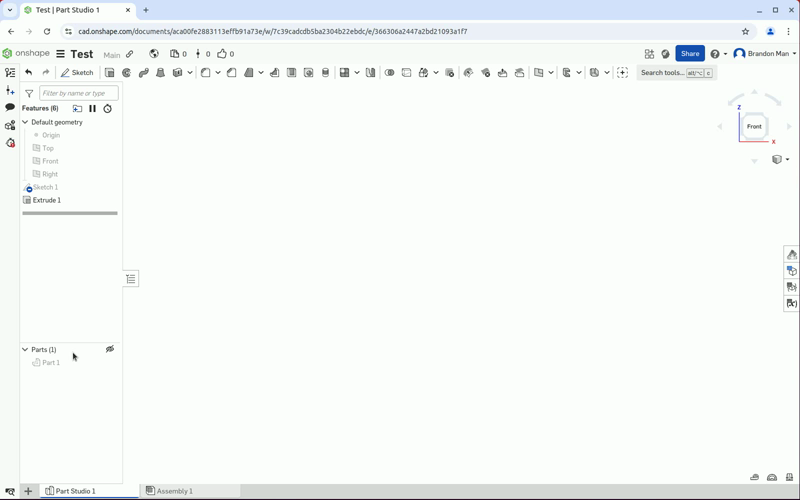
key(space)
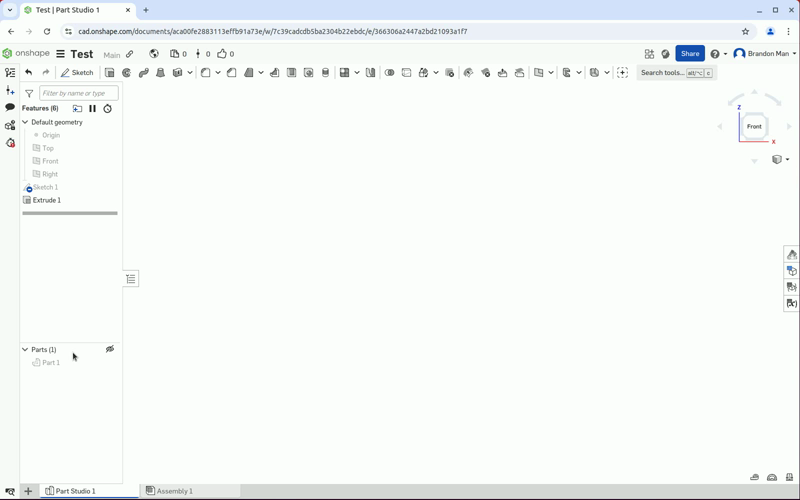
key_down(shift)
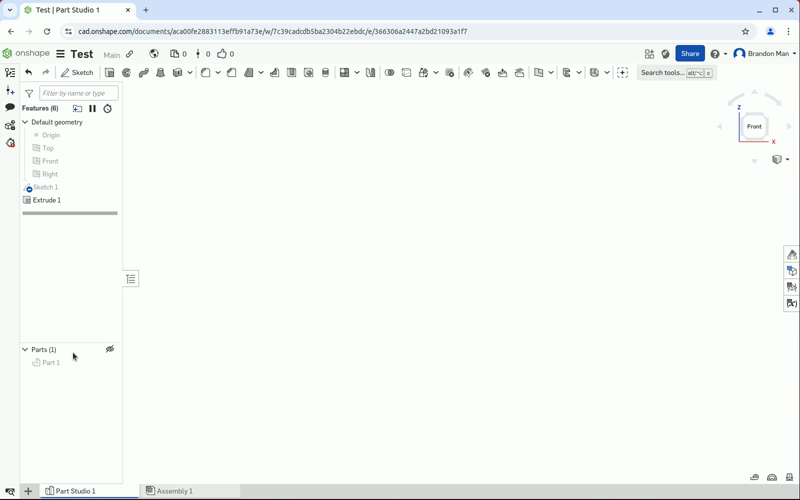
key(down)
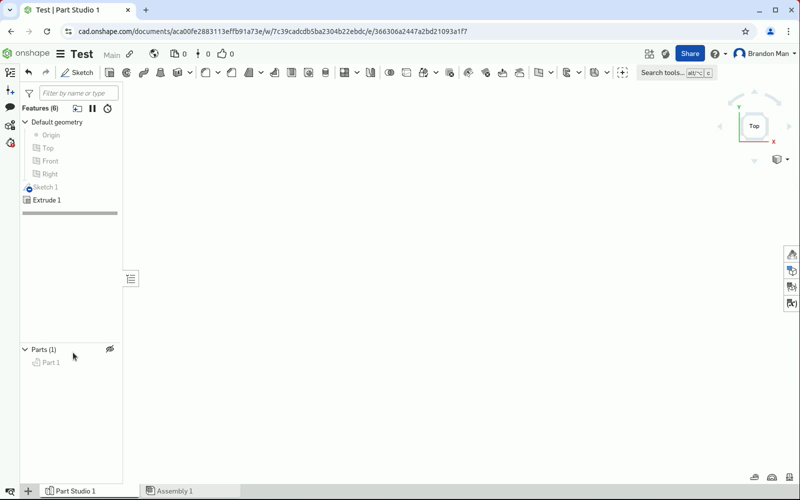
key_up(shift)
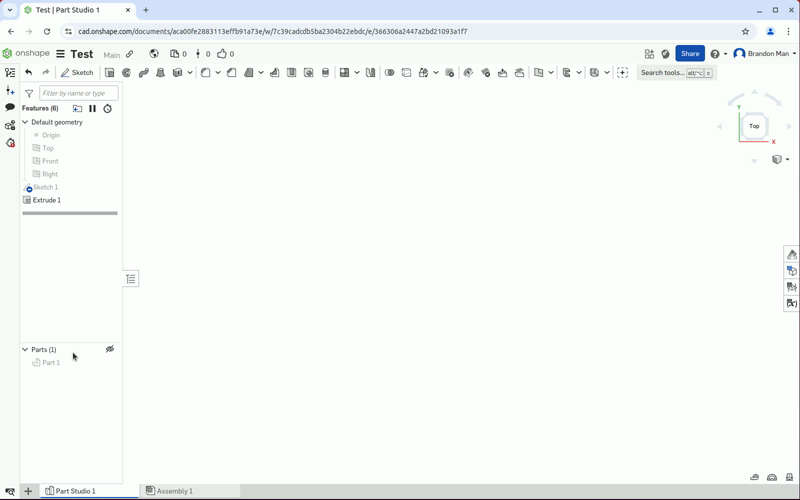
mouse_move(73, 352)
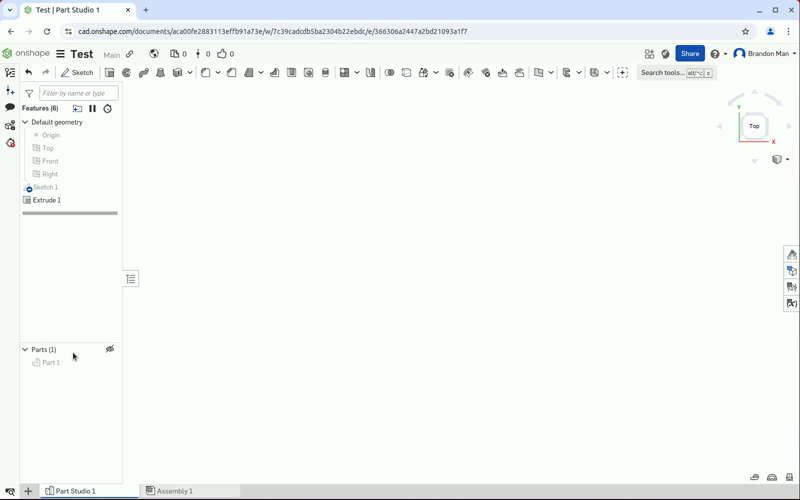
key(shift+y)
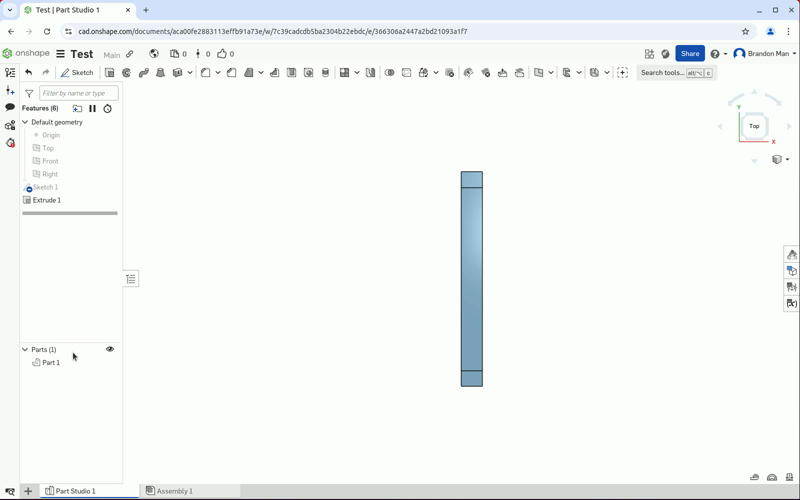
mouse_move(541, 75)
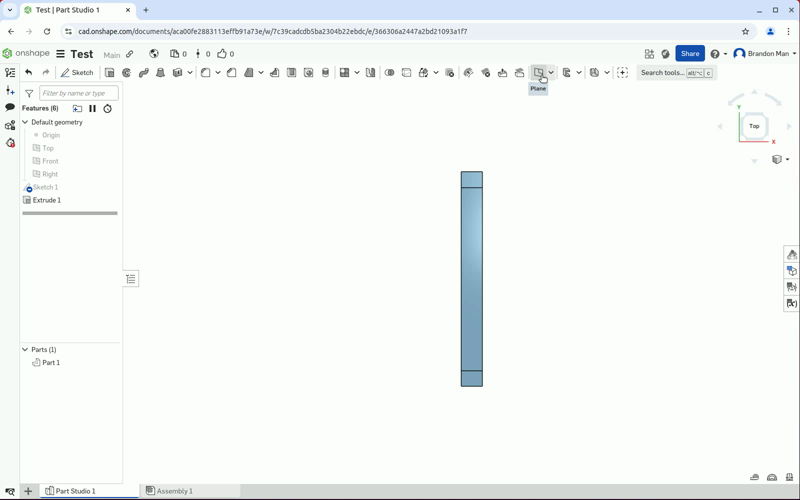
click(541, 75)
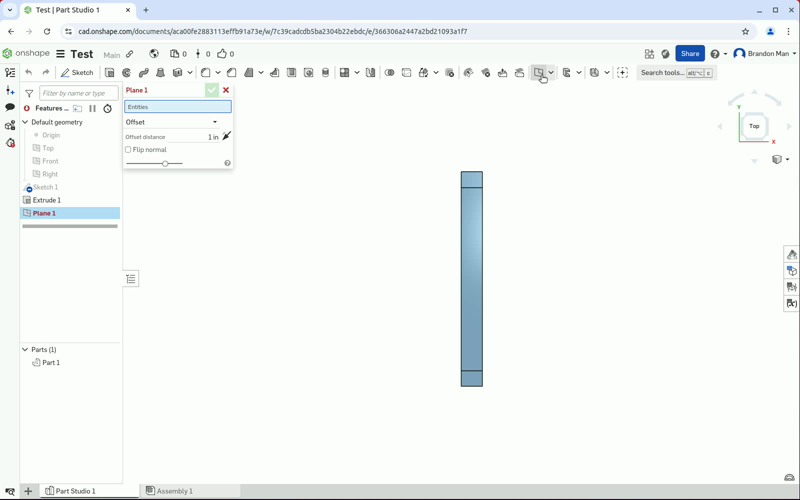
mouse_move(73, 150)
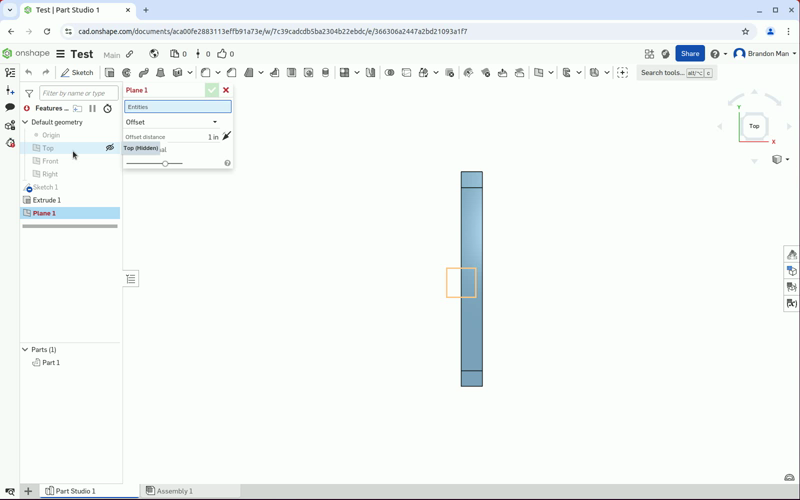
click(73, 150)
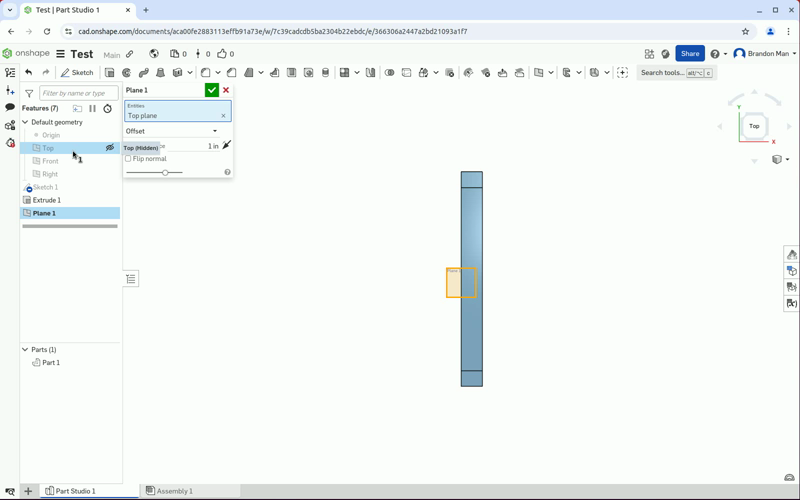
key(tab, 2)
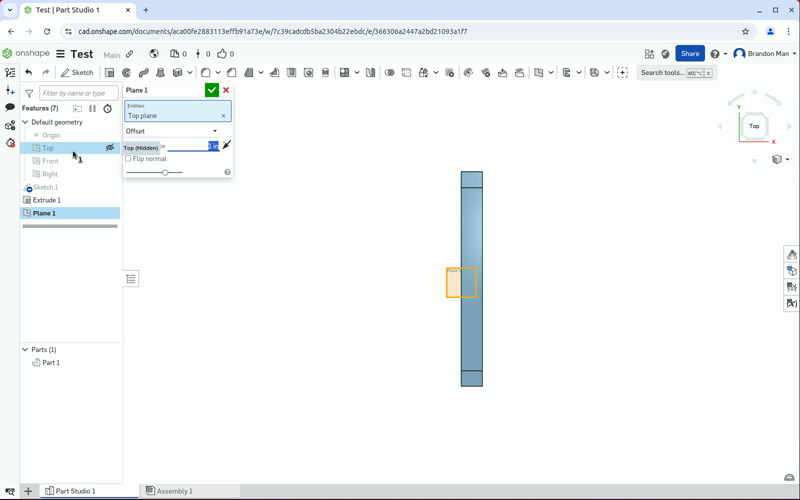
text(11.801)
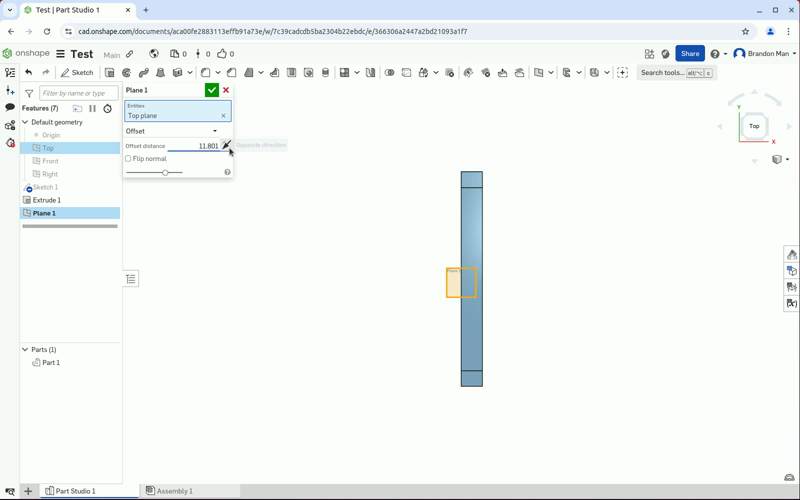
mouse_move(229, 147)
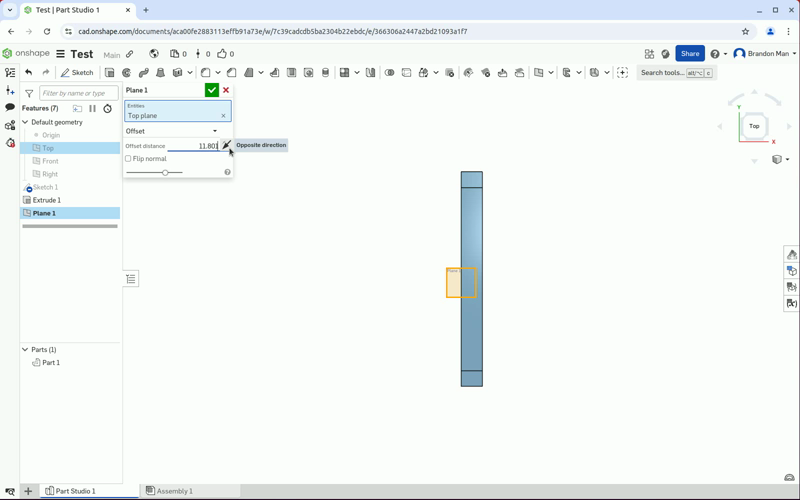
click(229, 147)
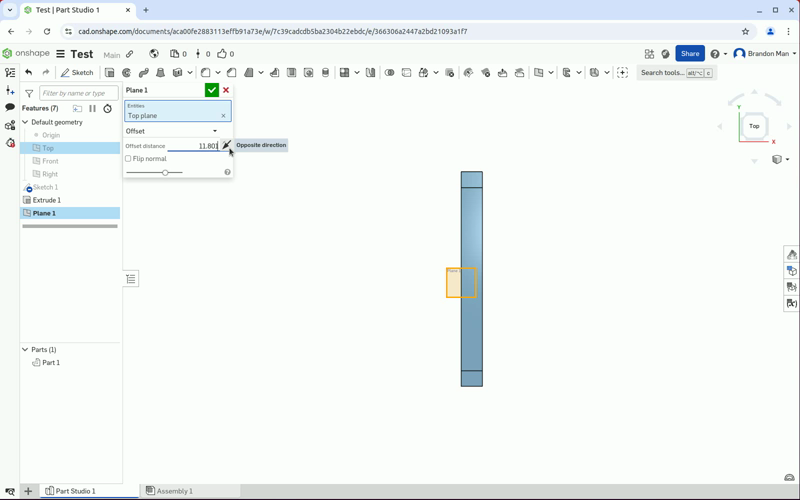
key(enter, 2)
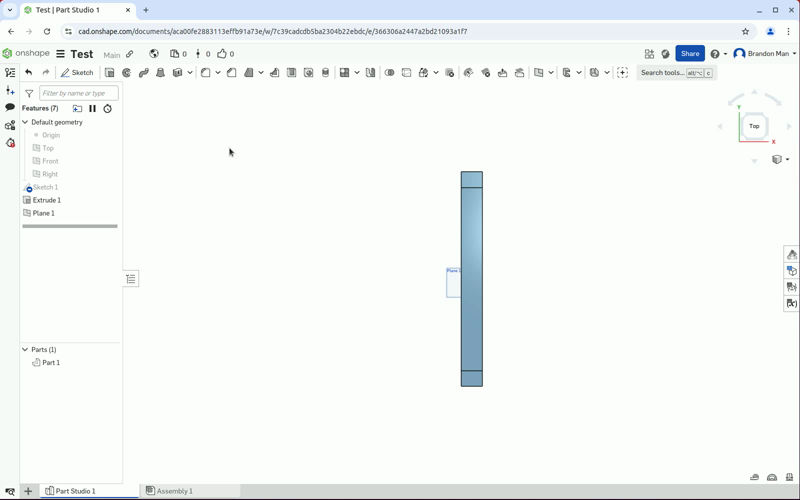
key(shift+s)
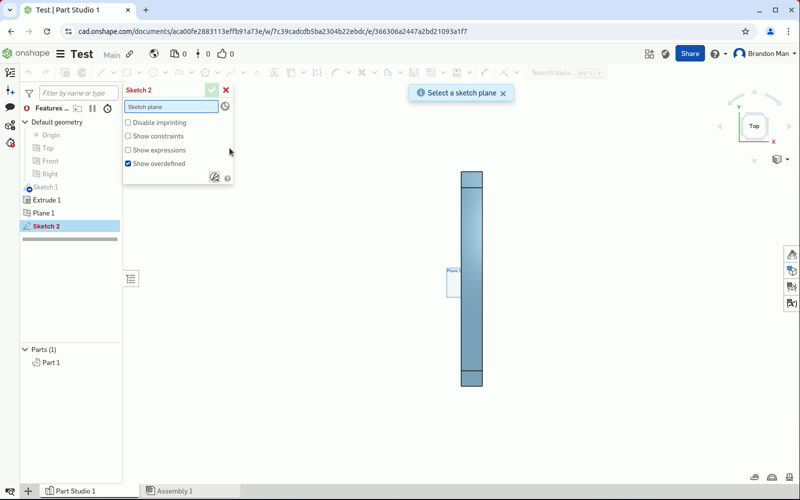
mouse_move(73, 215)
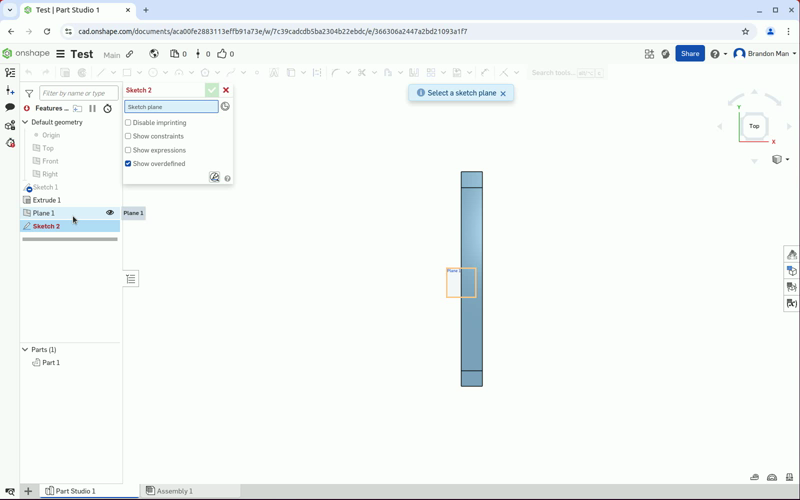
click(73, 215)
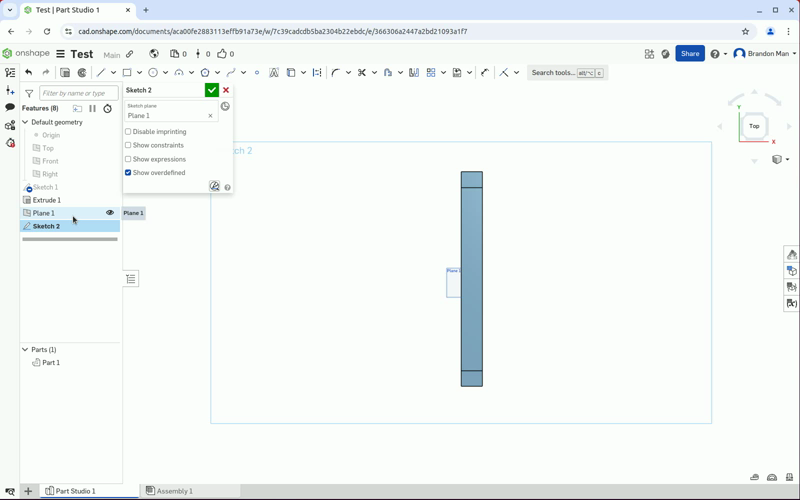
mouse_move(73, 352)
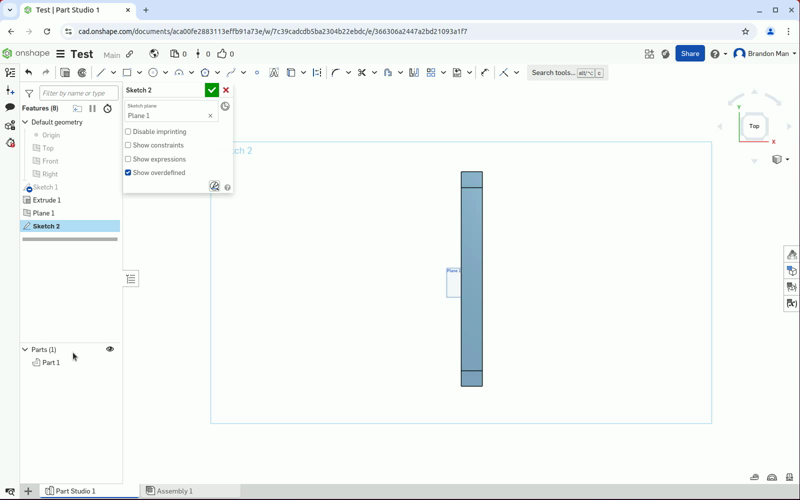
key(y)
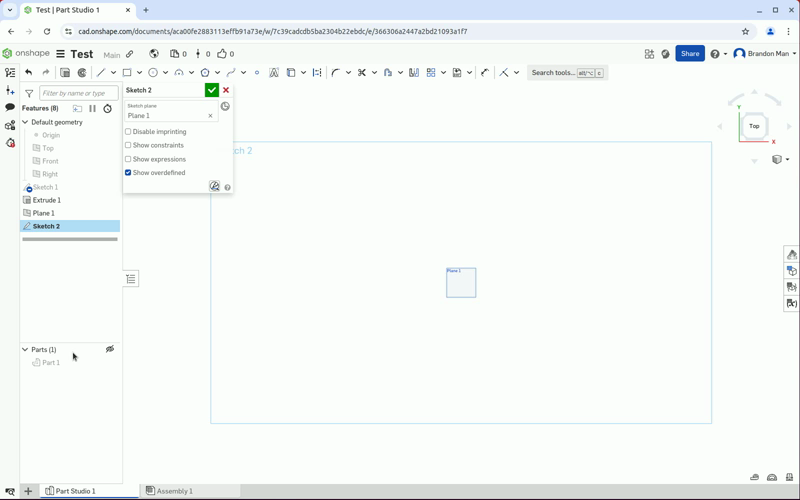
key(c)
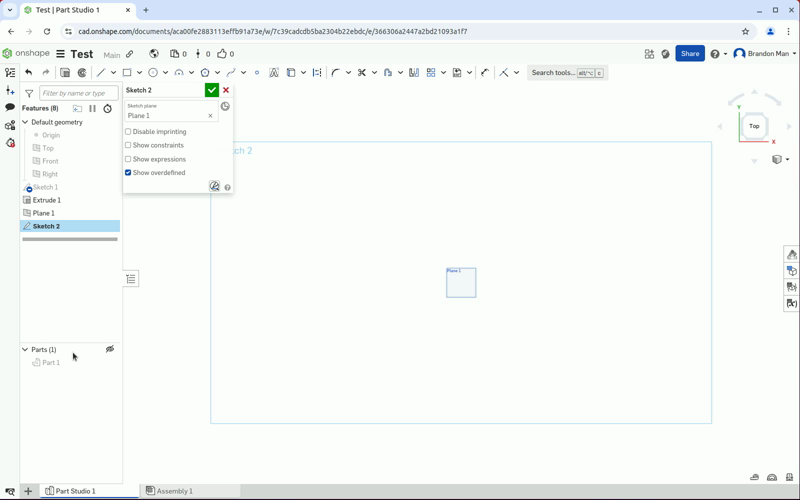
key_down(shift)
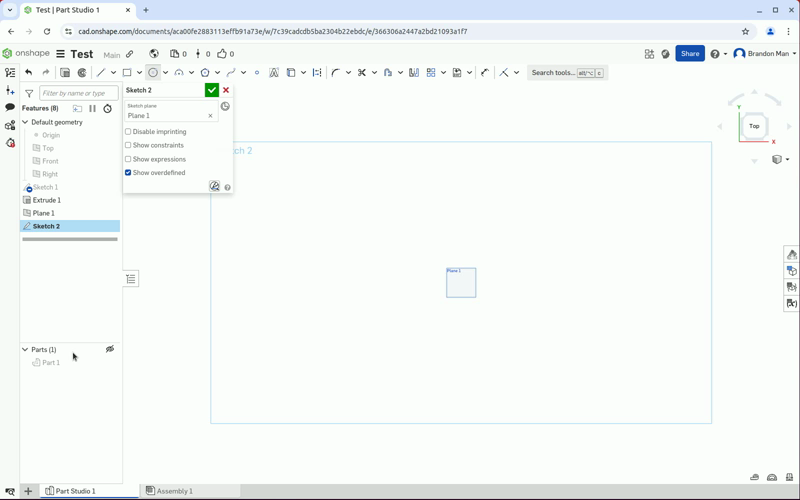
mouse_move(471, 178)
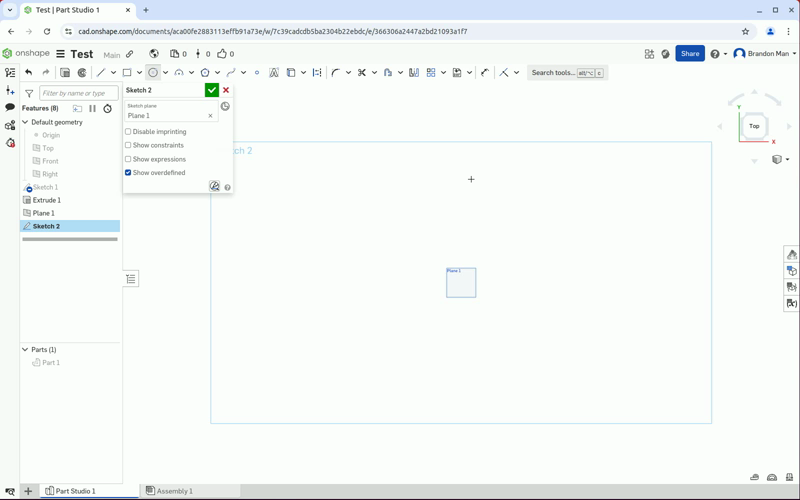
click(471, 178)
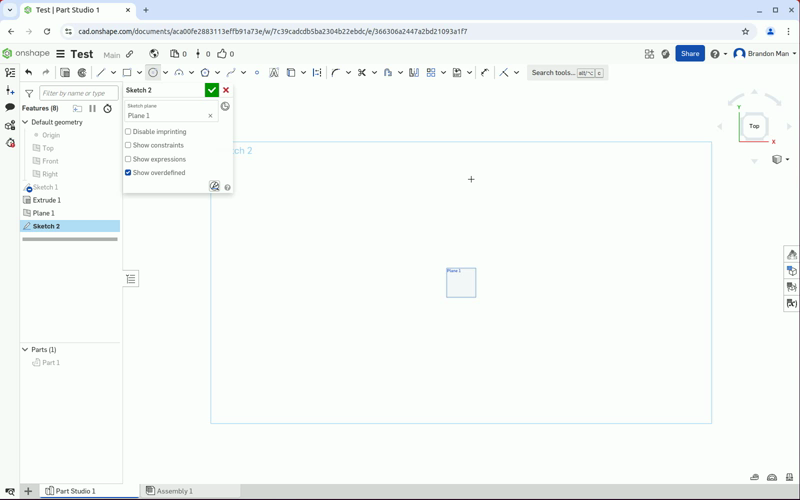
key_up(shift)
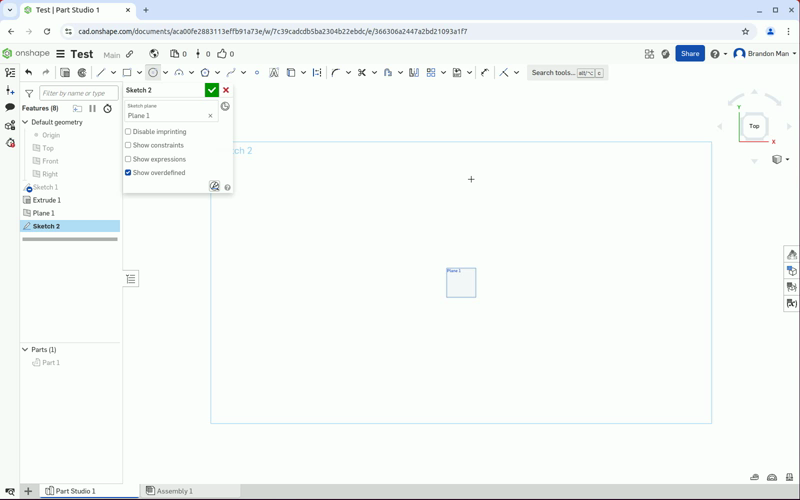
mouse_move(476, 178)
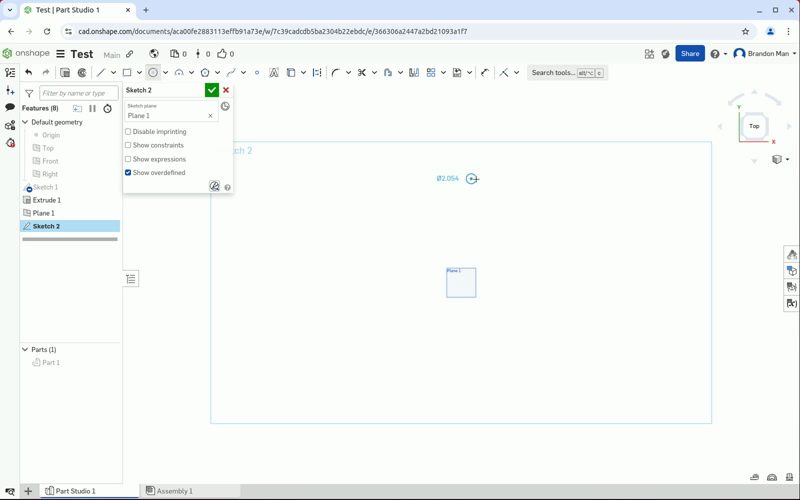
click(476, 178)
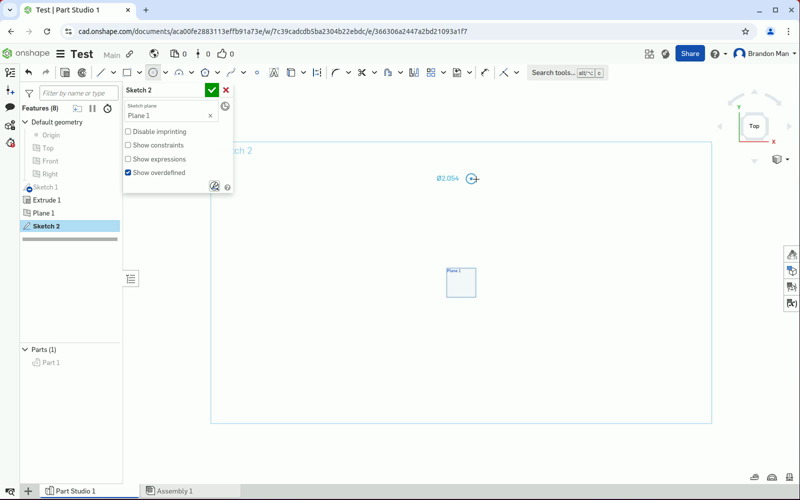
key(esc)
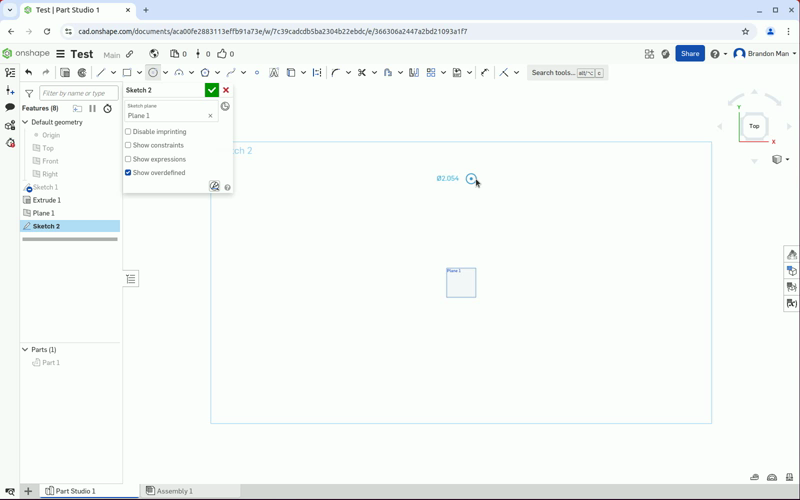
mouse_move(475, 177)
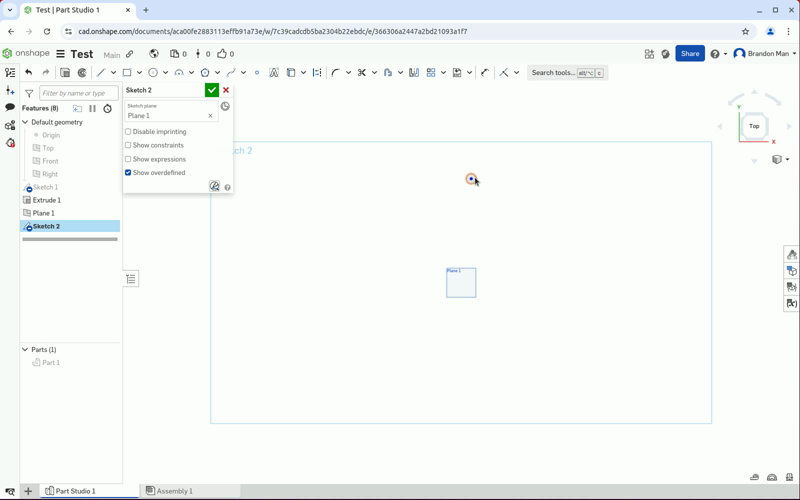
scroll(6)
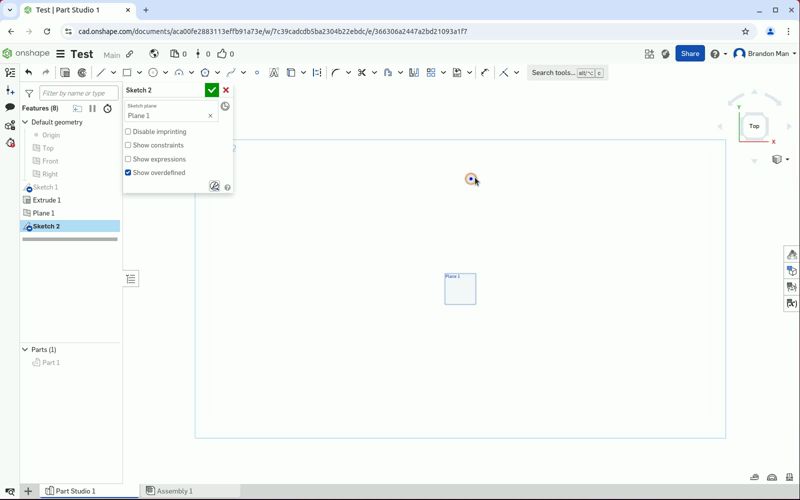
scroll(6)
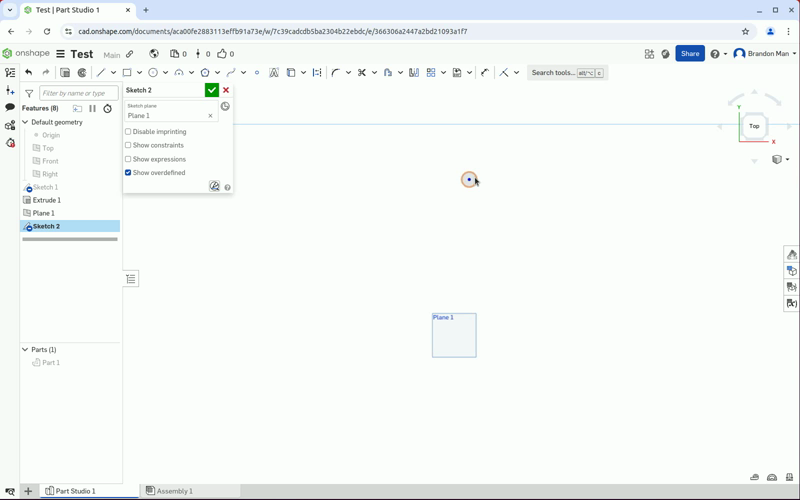
scroll(6)
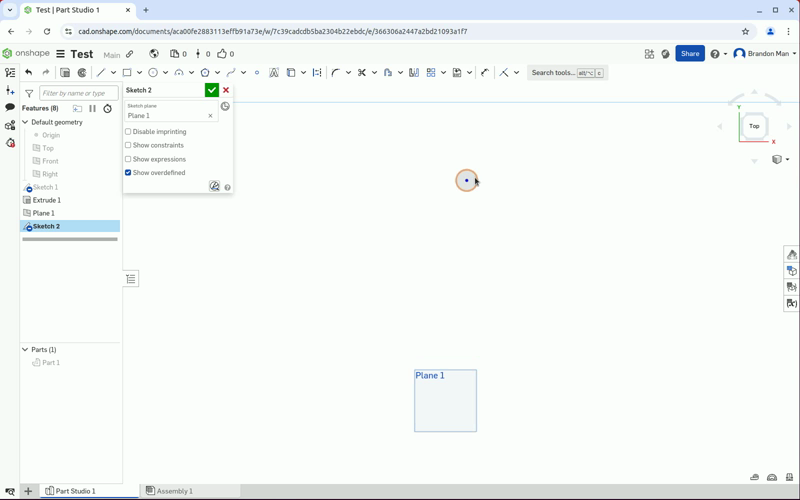
scroll(6)
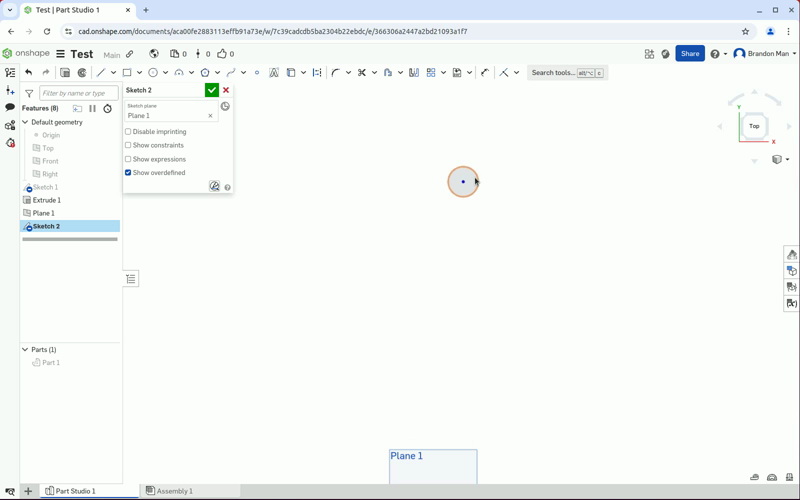
scroll(6)
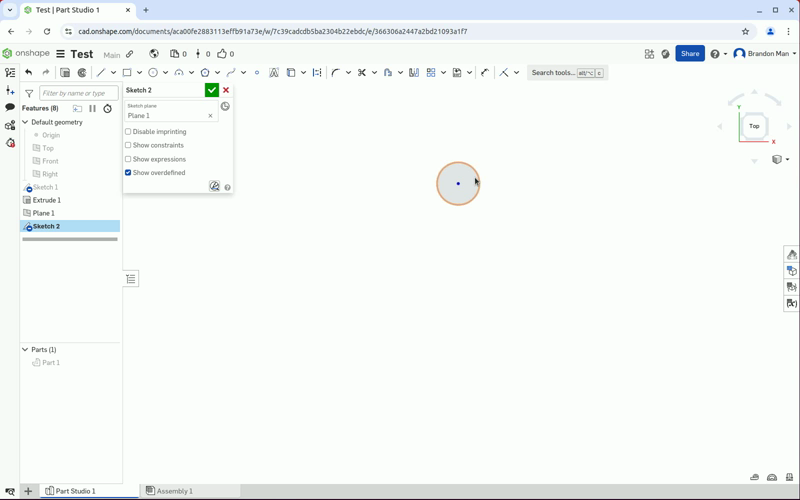
scroll(6)
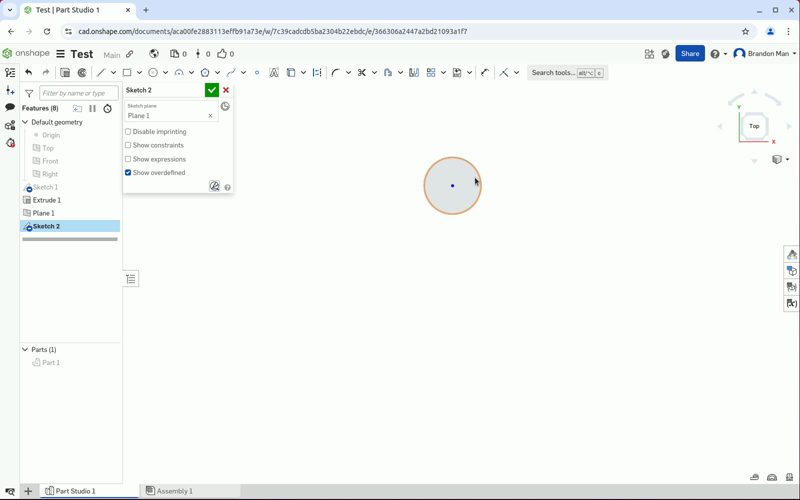
scroll(6)
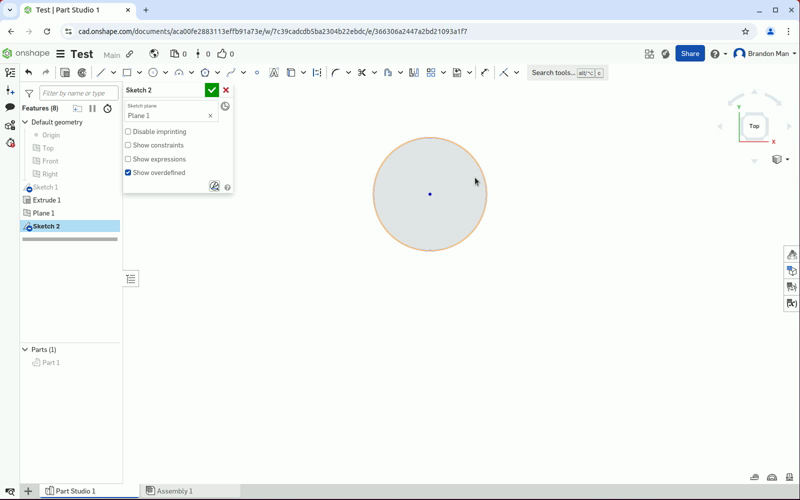
click(475, 177)
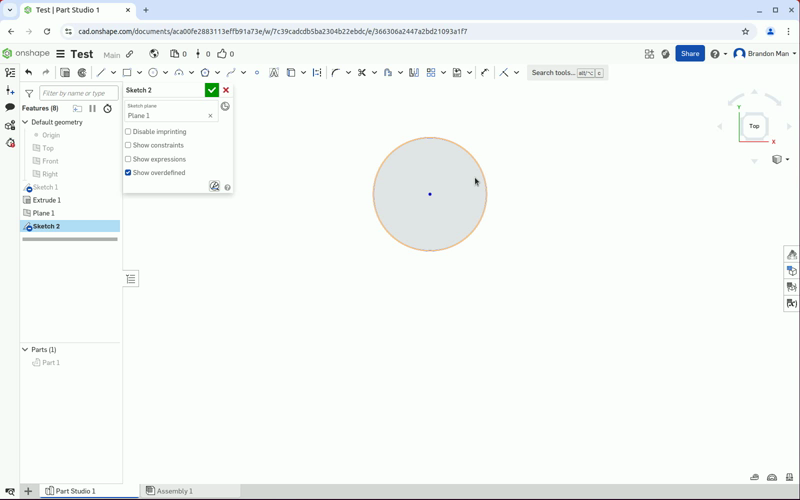
scroll(-6)
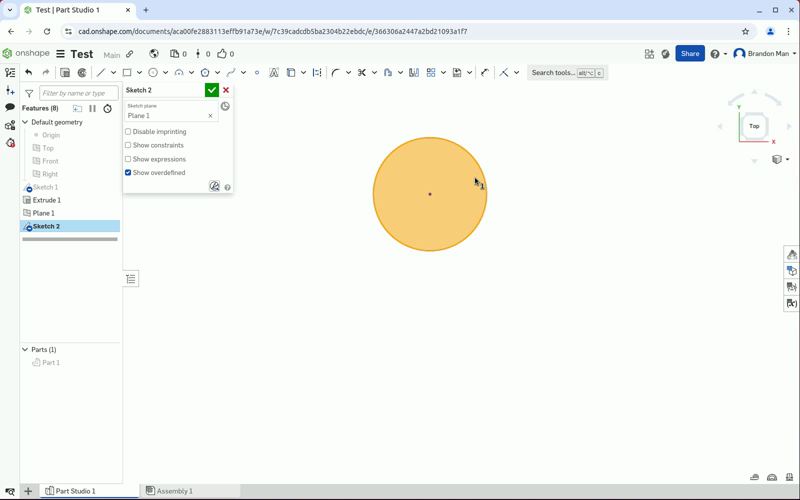
scroll(-6)
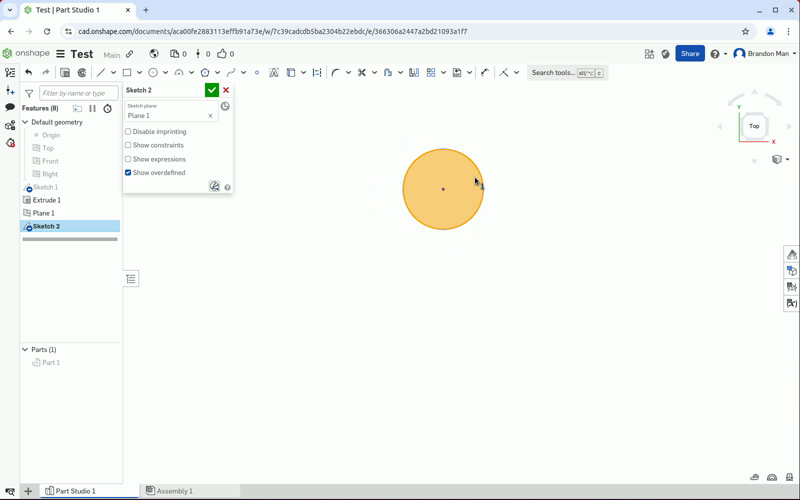
scroll(-6)
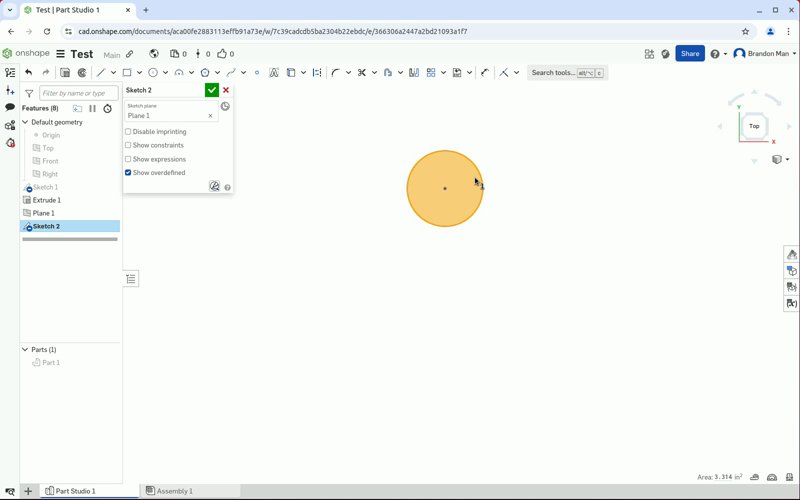
scroll(-6)
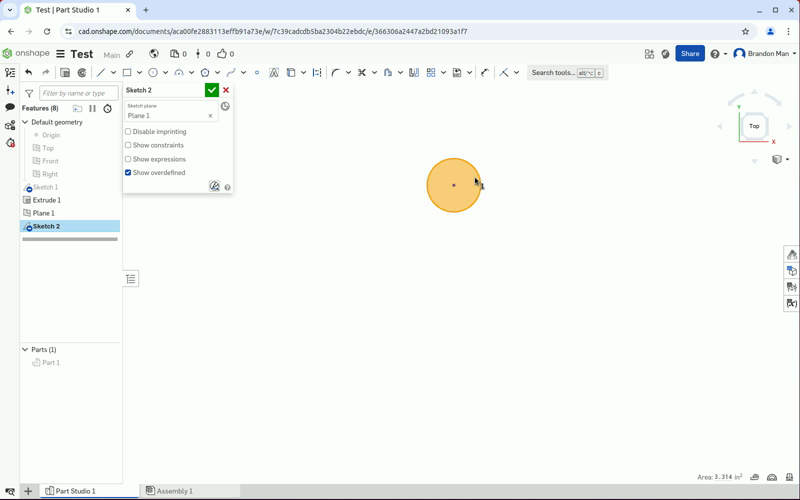
scroll(-6)
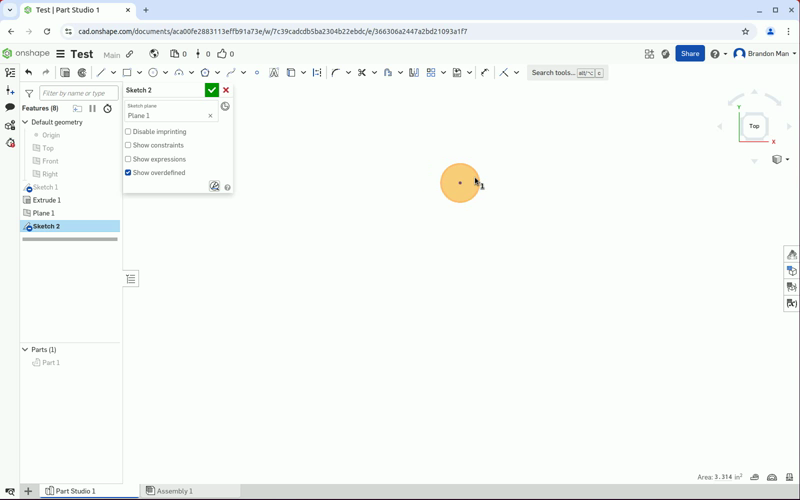
scroll(-6)
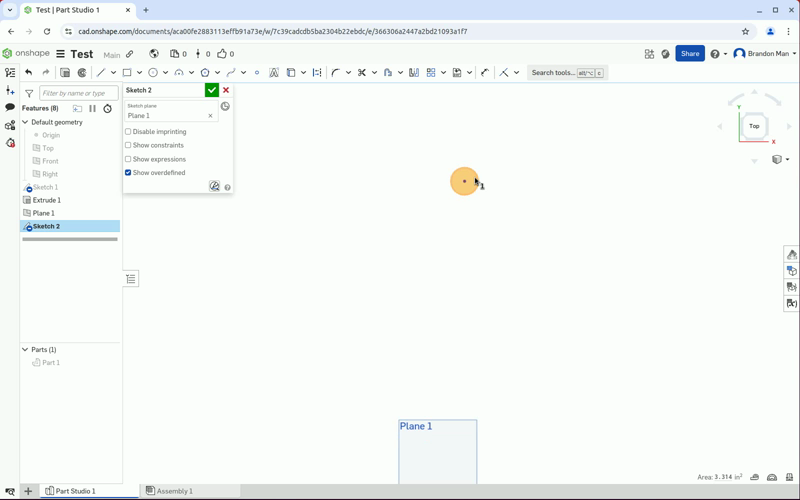
scroll(-6)
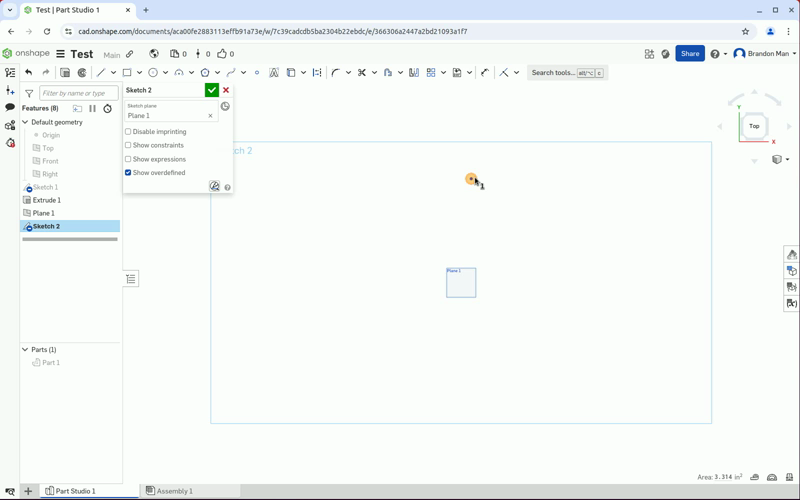
mouse_move(73, 352)
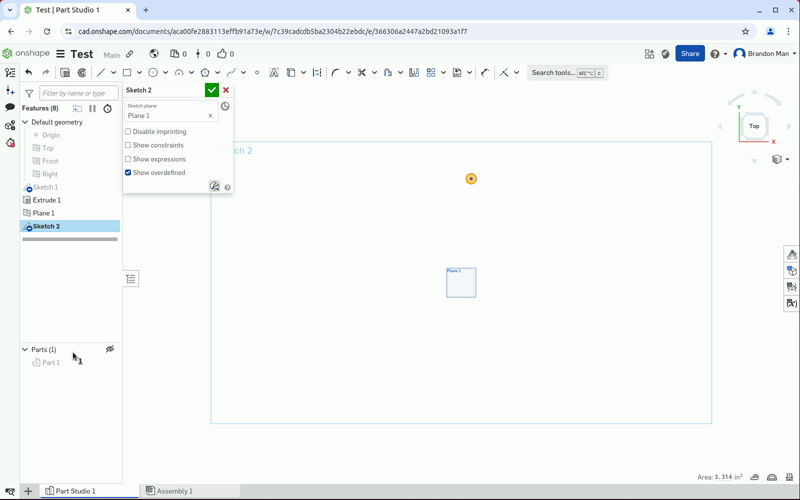
key(shift+y)
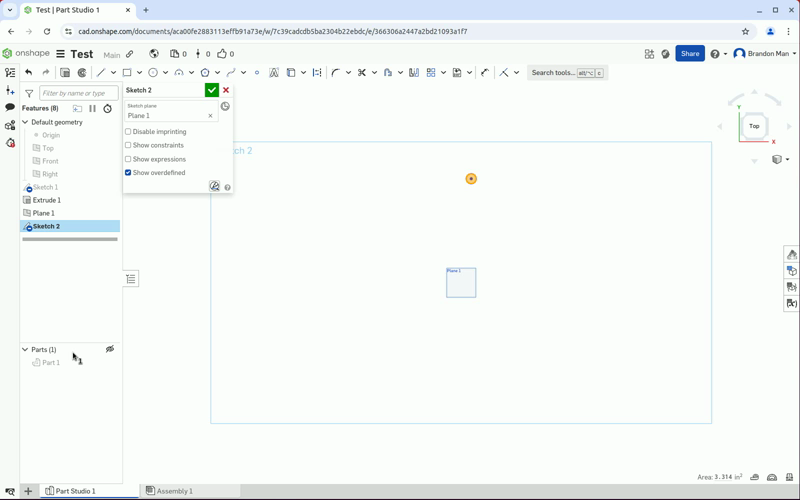
key(shift+e)
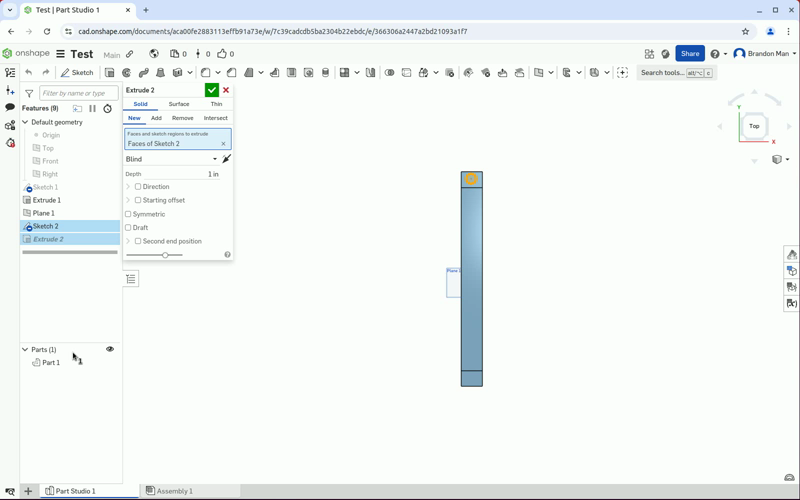
mouse_move(143, 106)
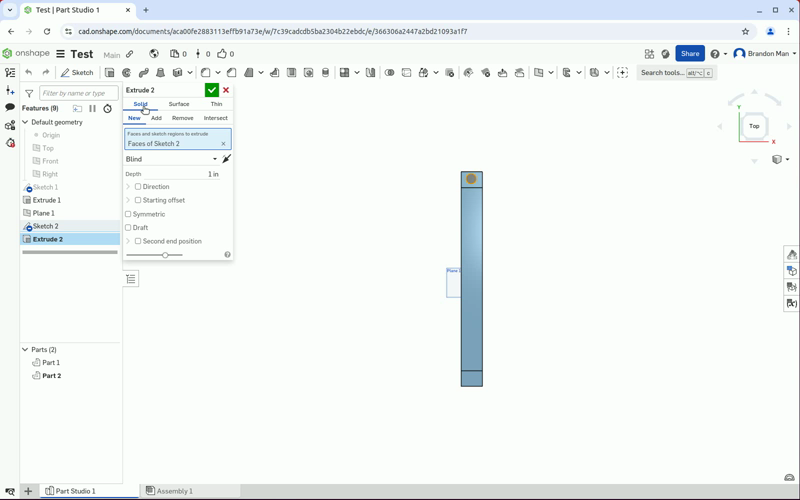
click(143, 106)
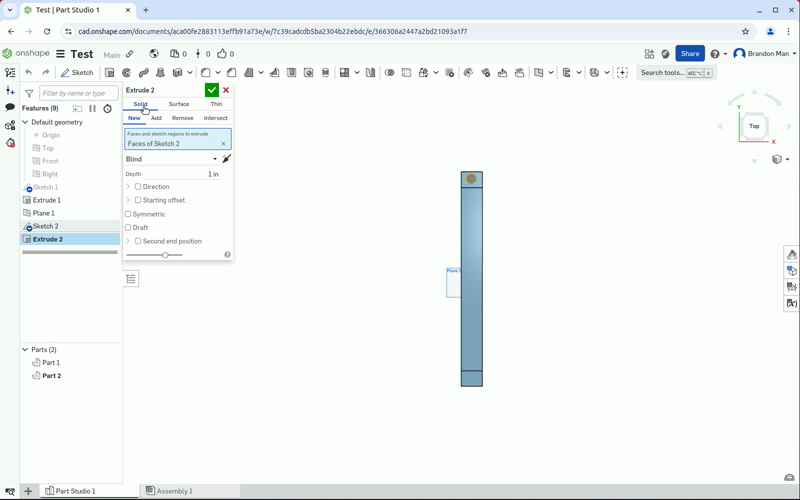
mouse_move(186, 120)
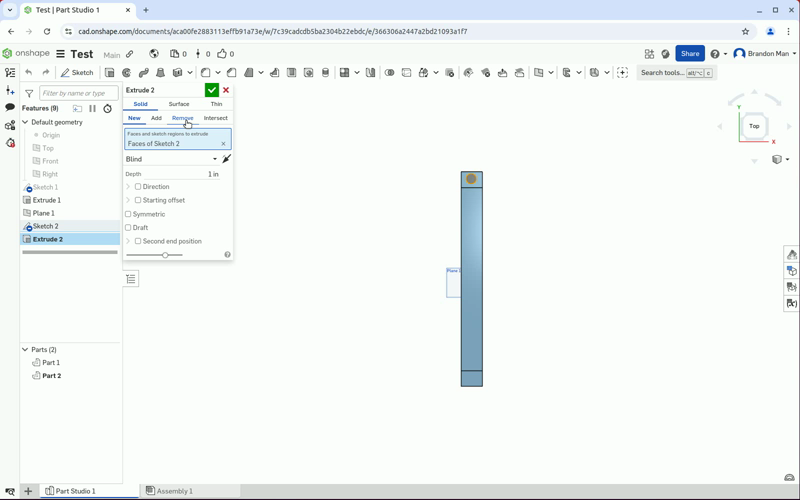
click(186, 120)
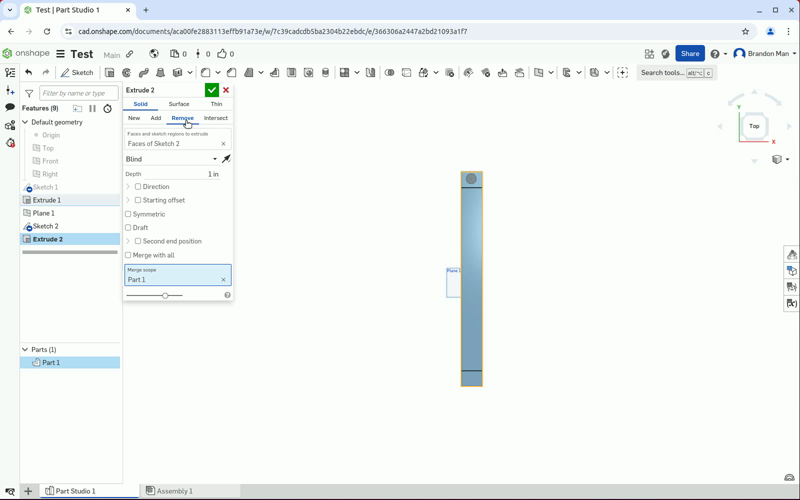
key(tab, 4)
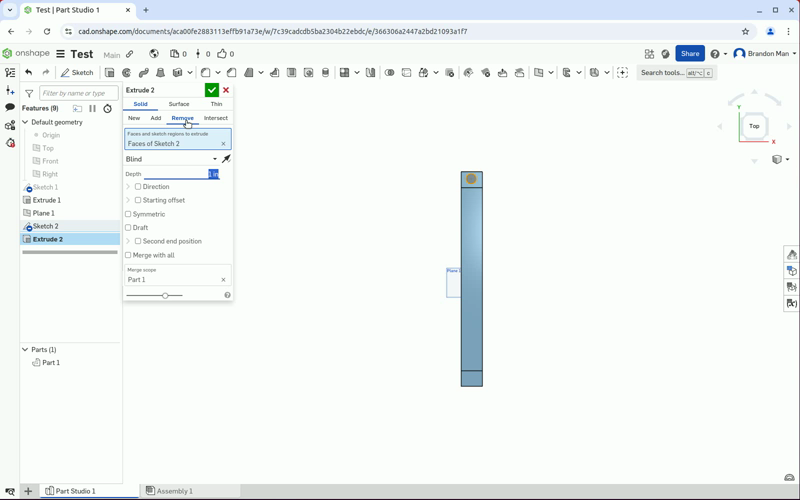
text(10.832)
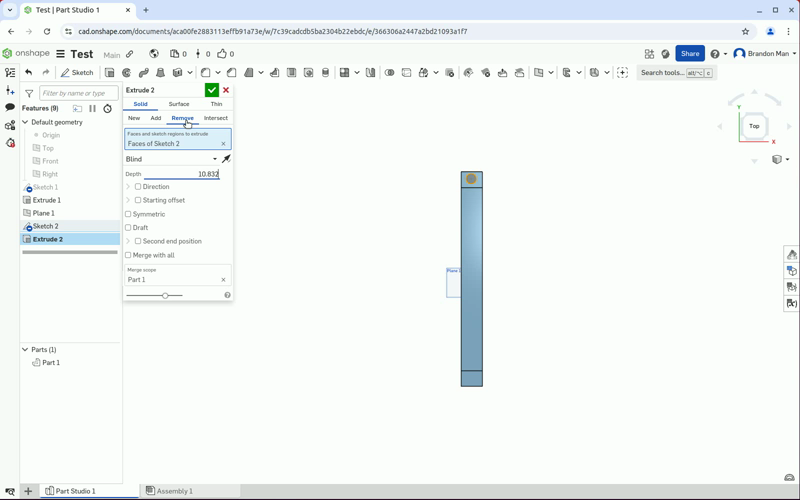
key(tab, 6)
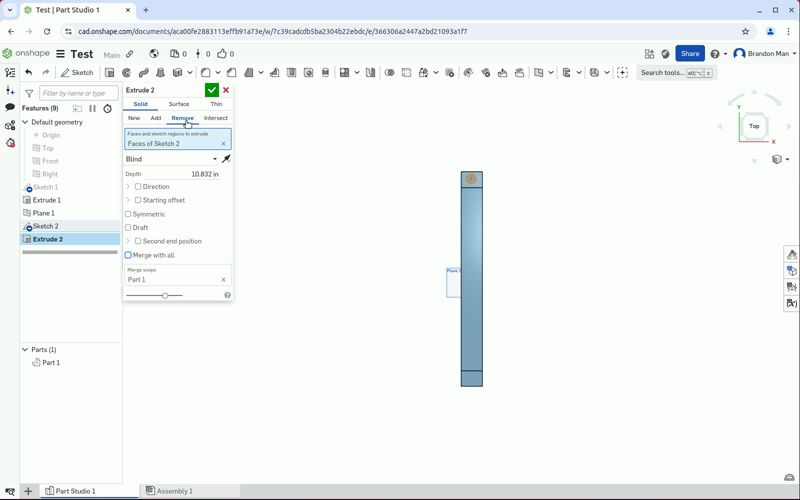
key(space)
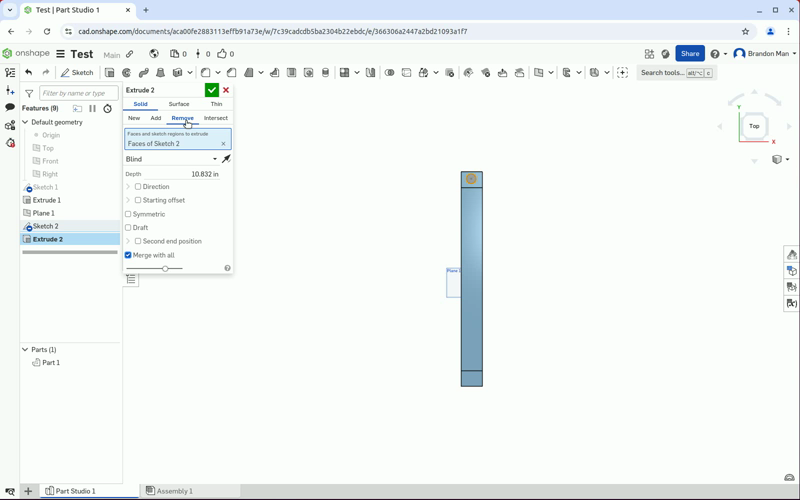
key(enter)
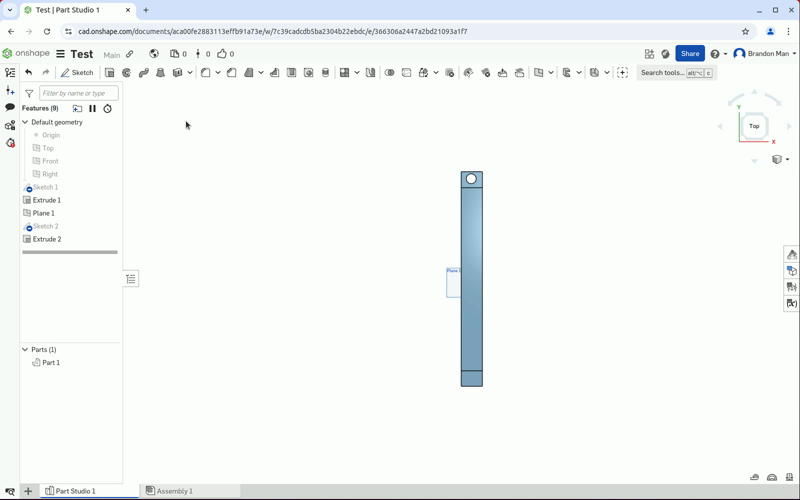
key(shift+h)
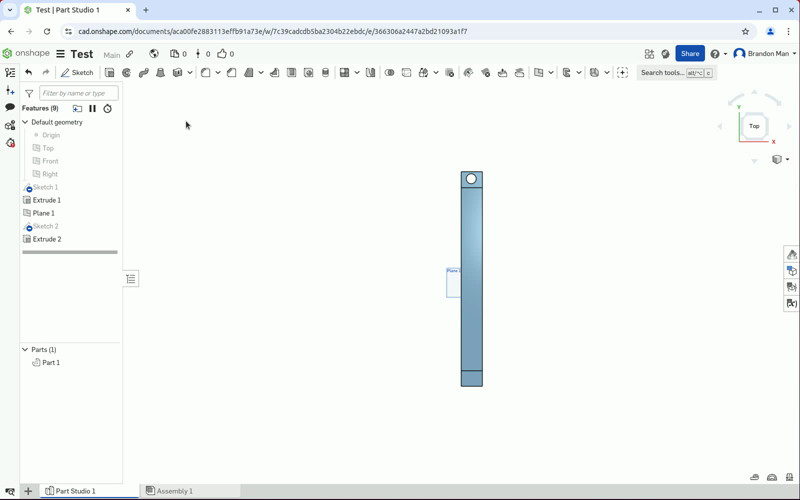
key(shift+h)
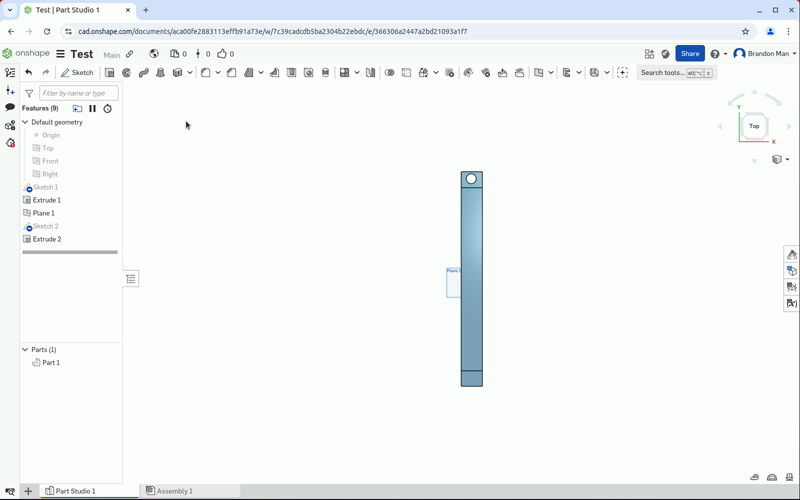
mouse_move(73, 189)
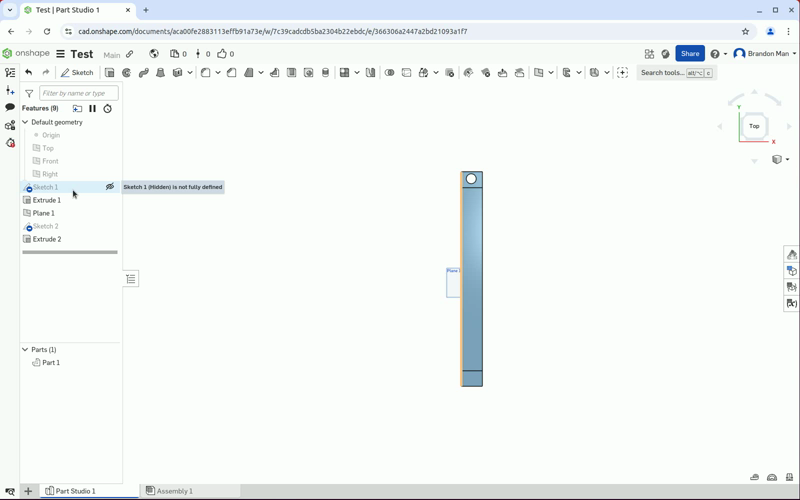
click(73, 189)
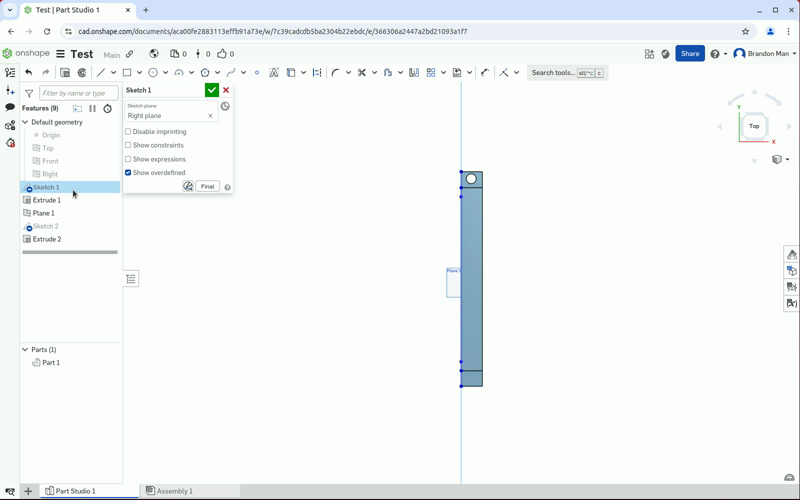
mouse_move(229, 92)
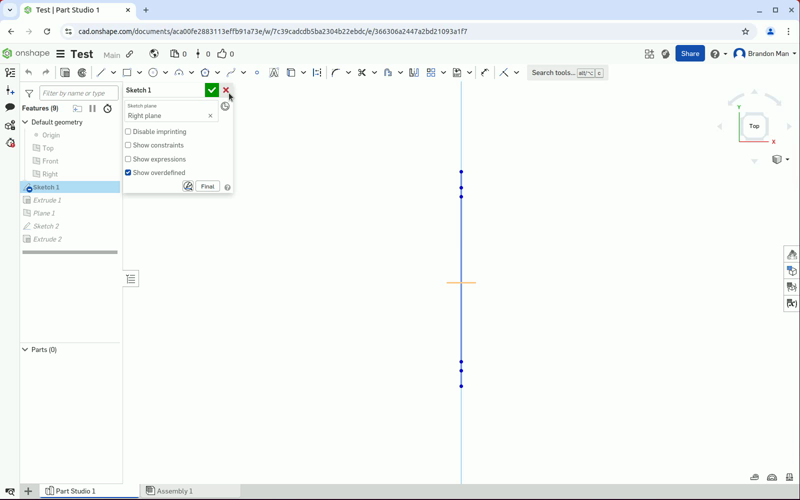
click(229, 92)
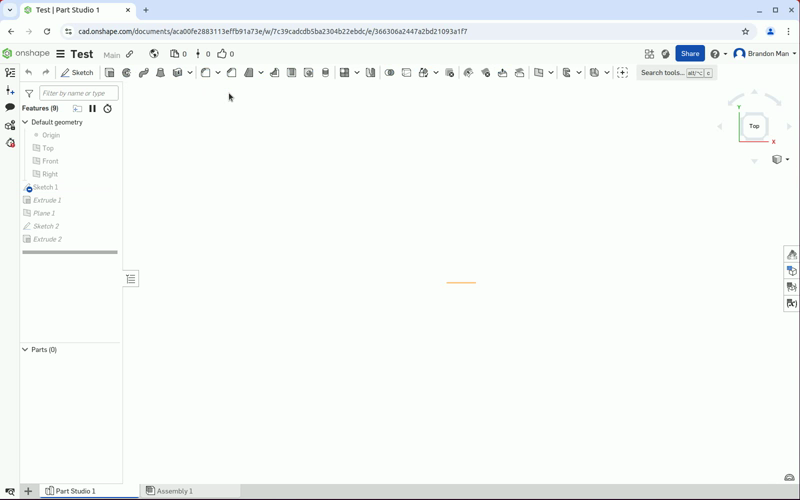
key(shift+s)
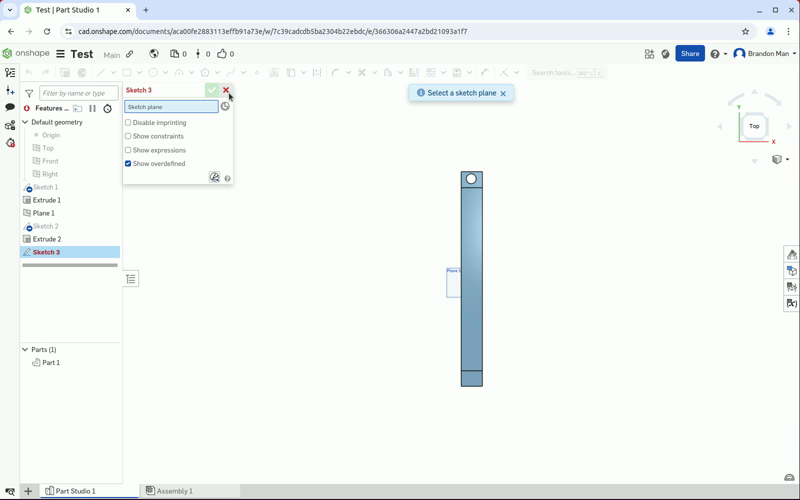
mouse_move(73, 215)
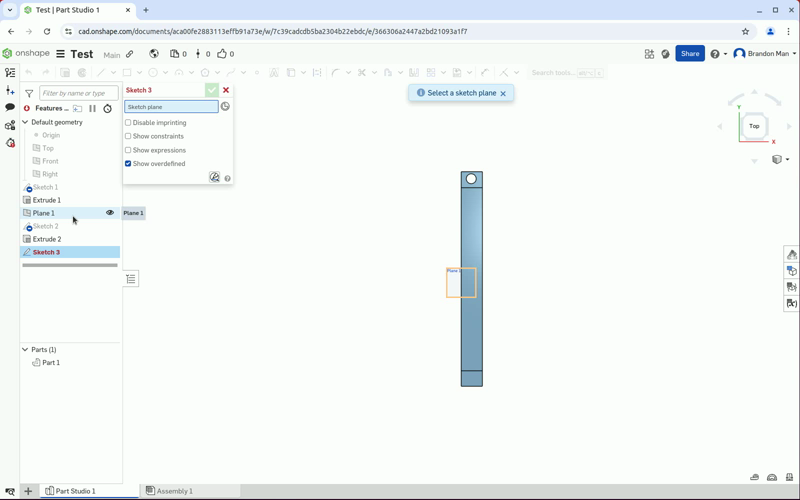
click(73, 215)
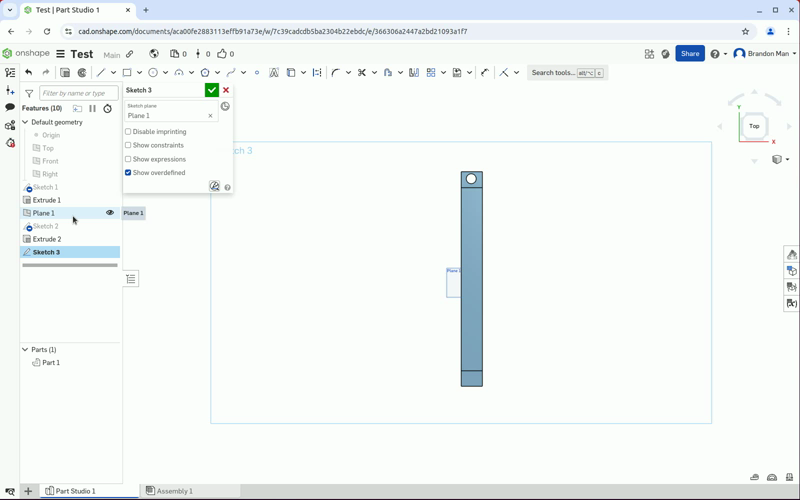
mouse_move(73, 352)
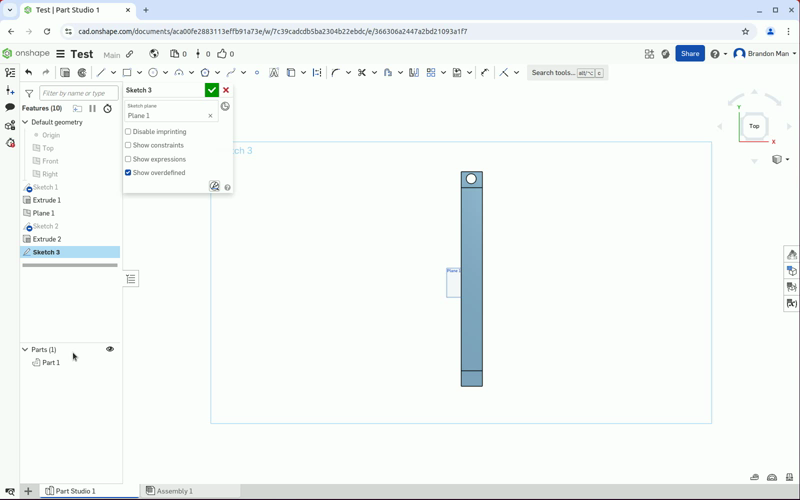
key(y)
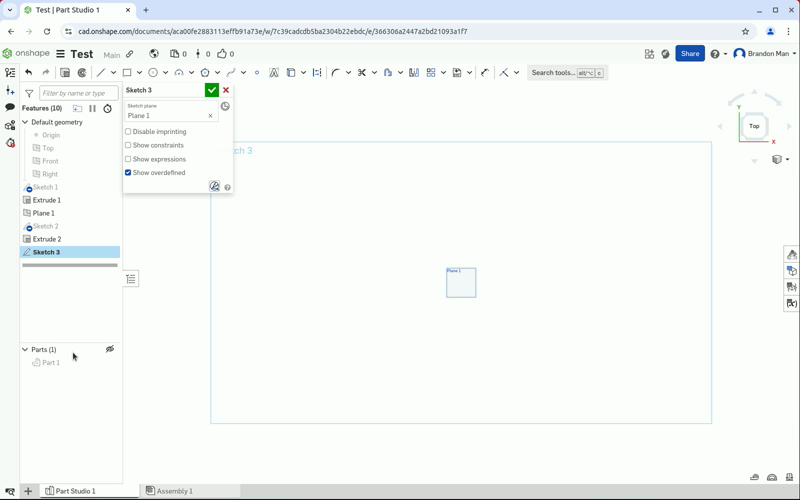
key(c)
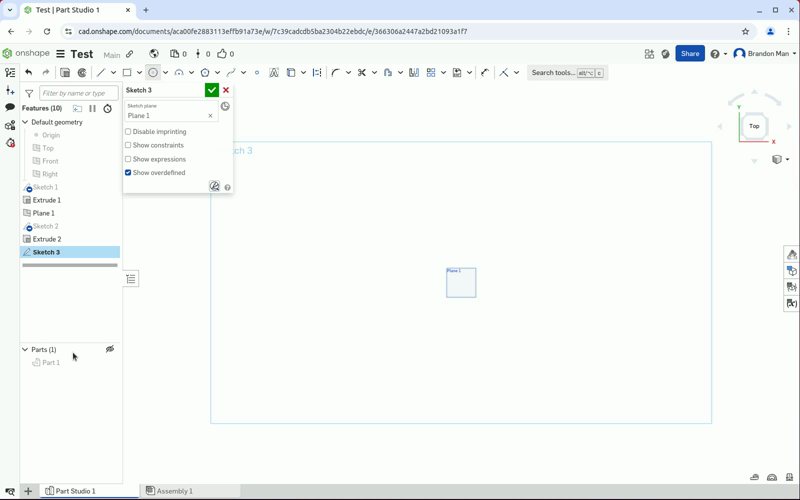
key_down(shift)
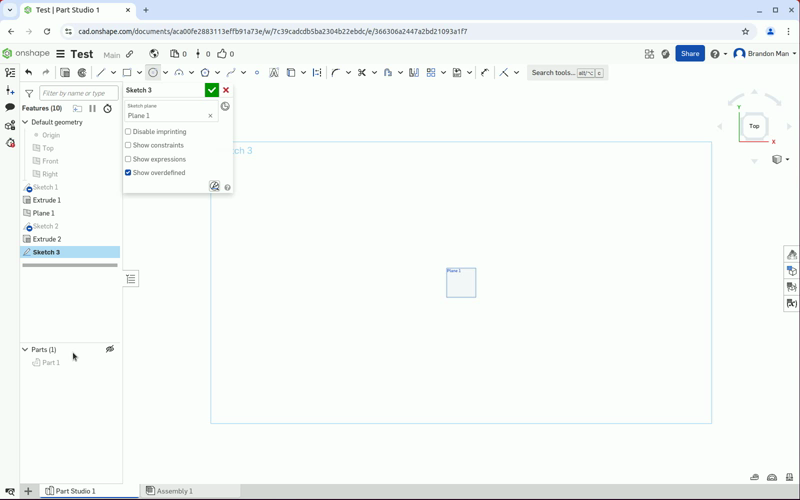
mouse_move(471, 378)
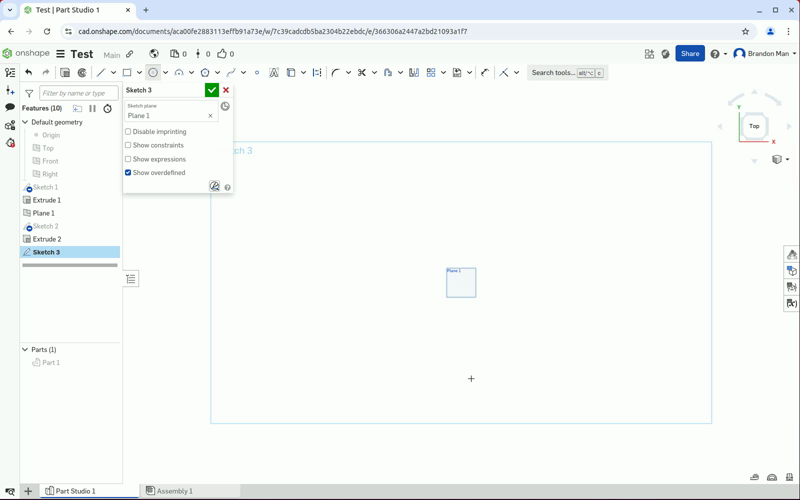
click(471, 378)
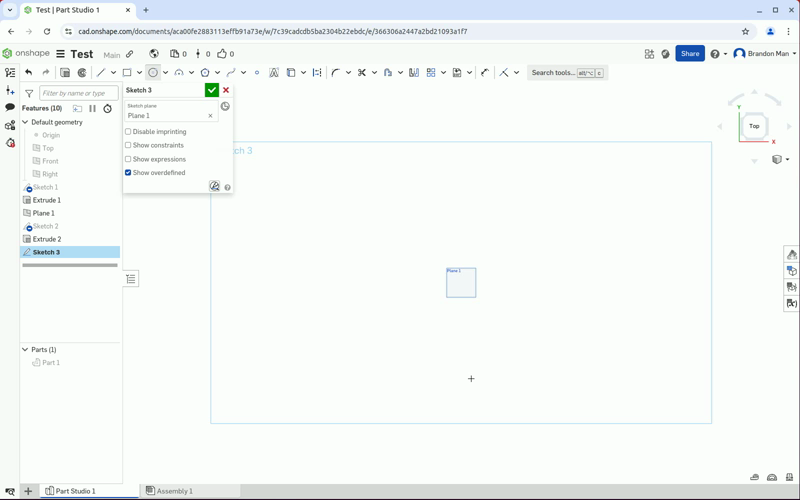
key_up(shift)
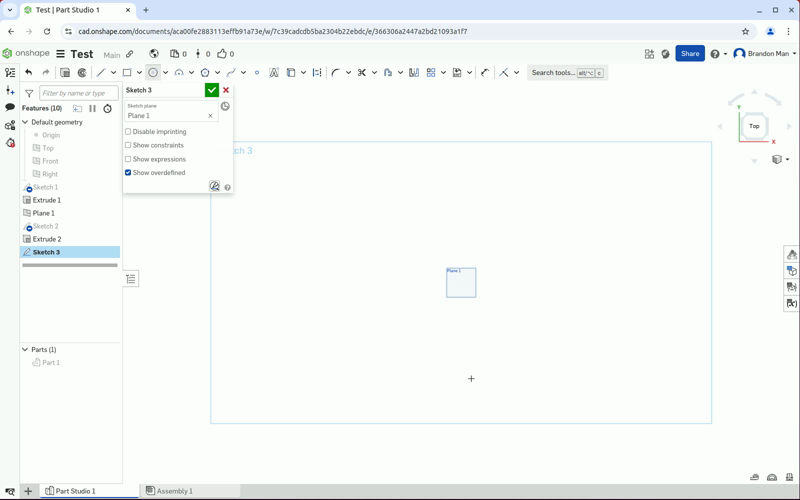
mouse_move(476, 378)
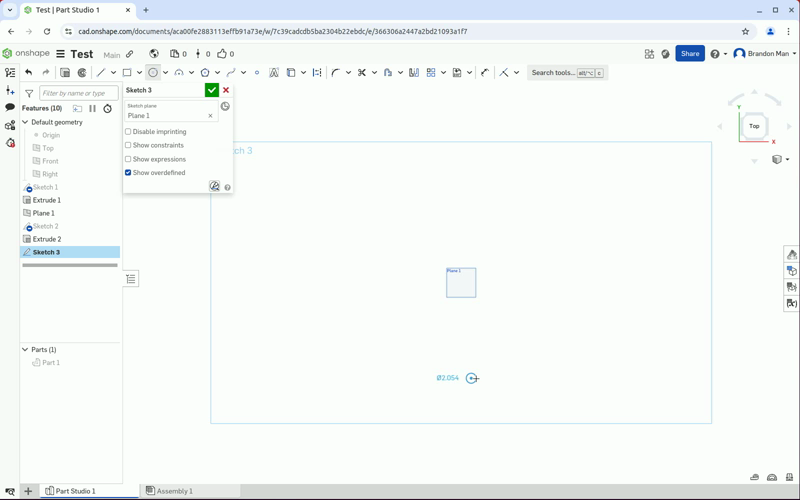
click(476, 378)
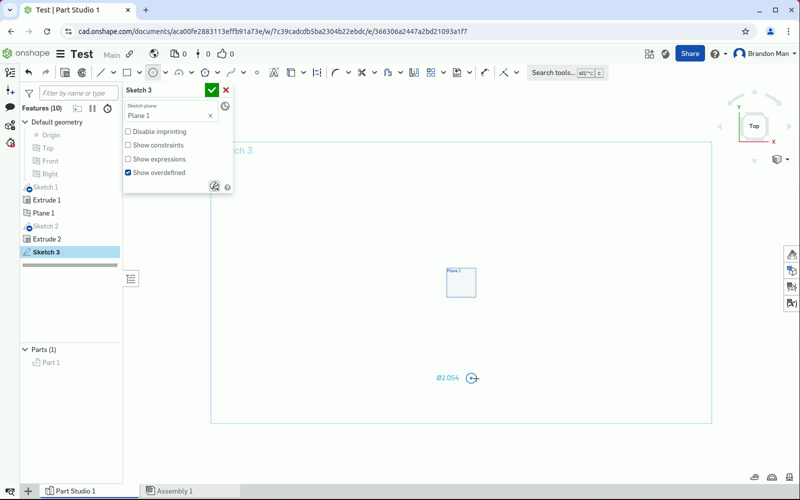
key(esc)
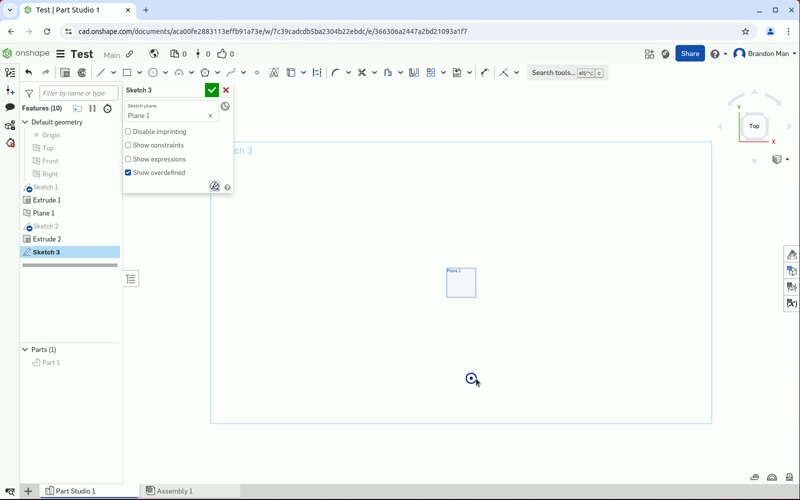
mouse_move(467, 378)
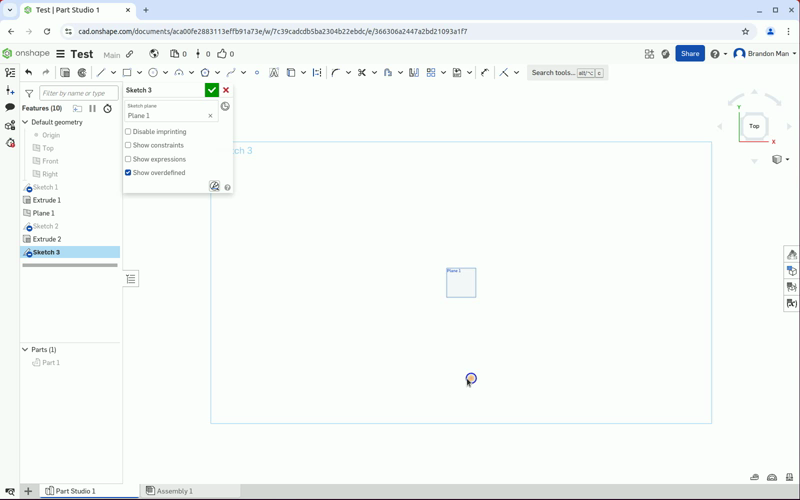
scroll(6)
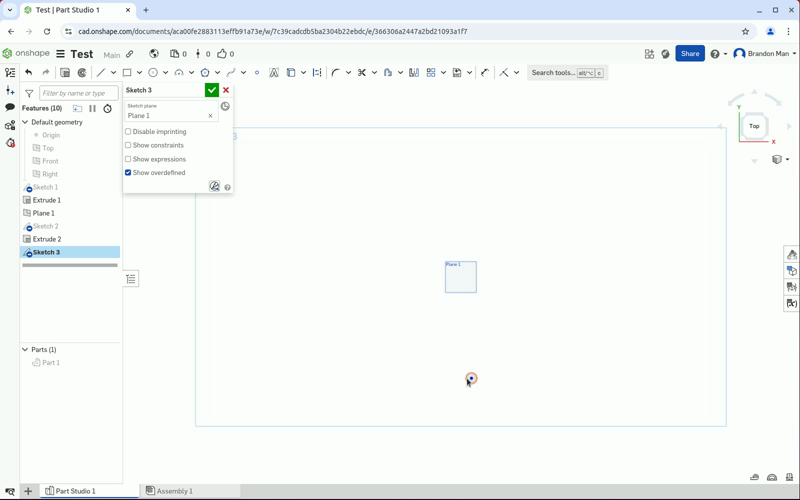
scroll(6)
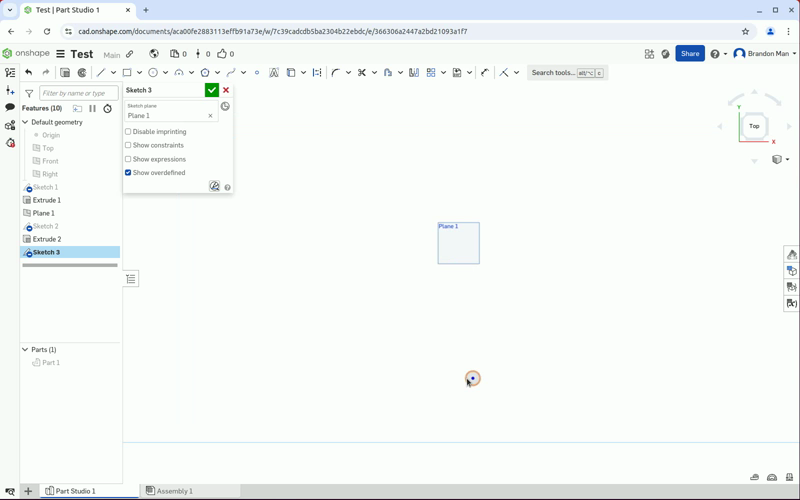
scroll(6)
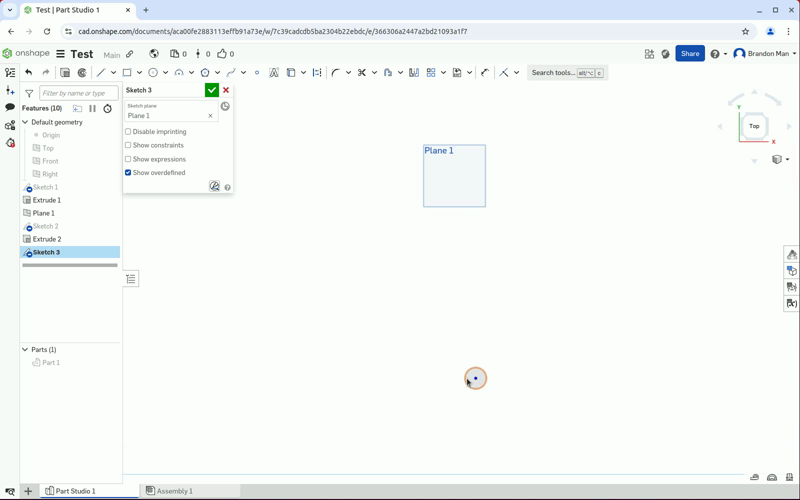
scroll(6)
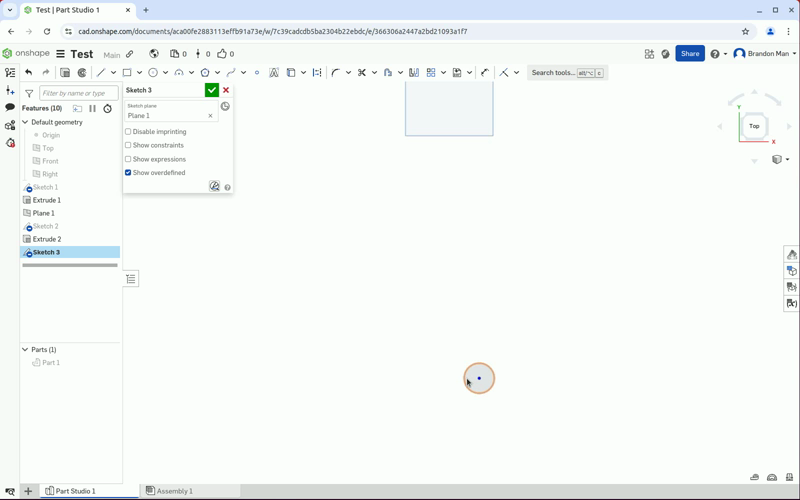
scroll(6)
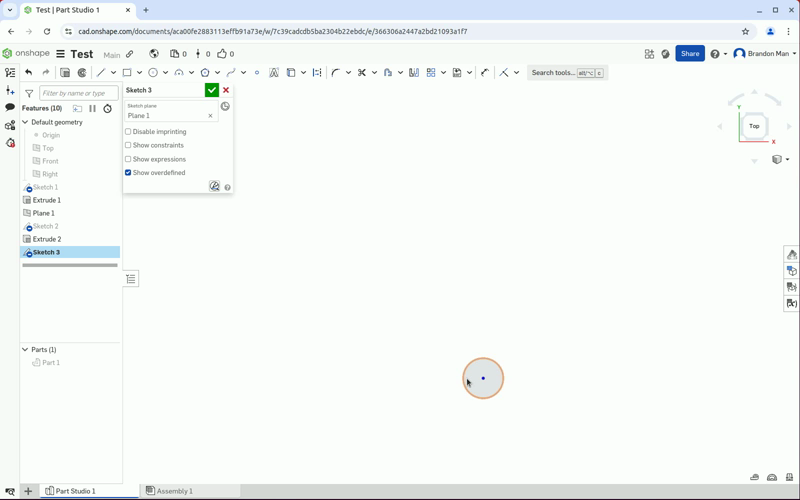
scroll(6)
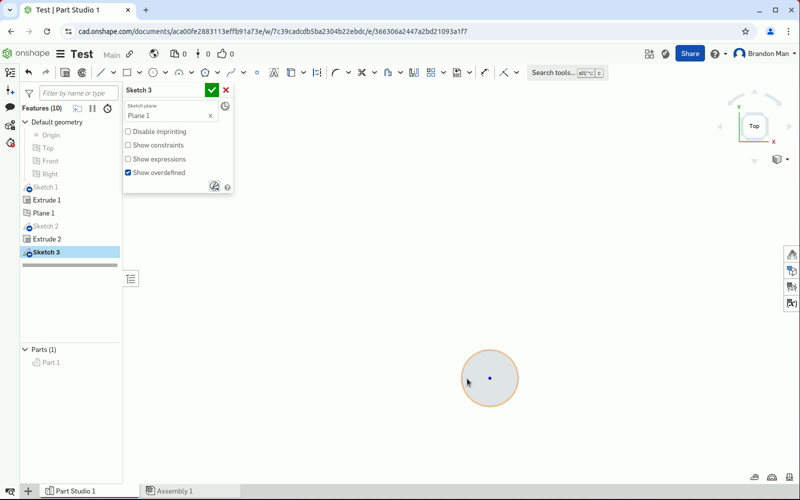
scroll(6)
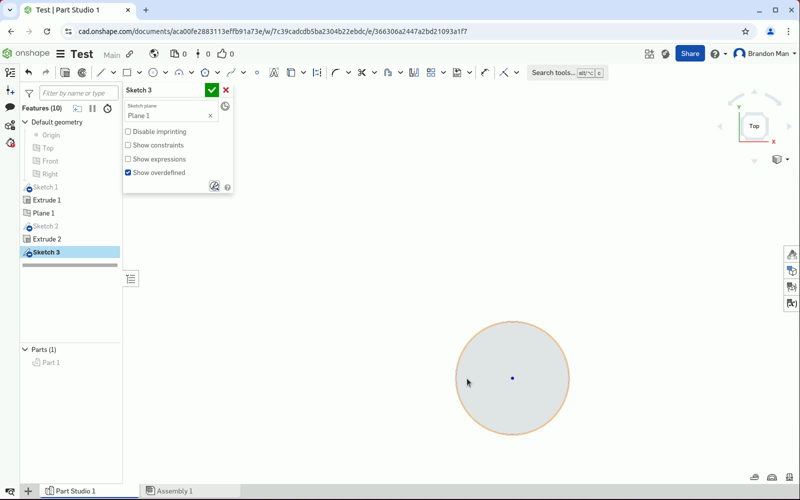
click(467, 378)
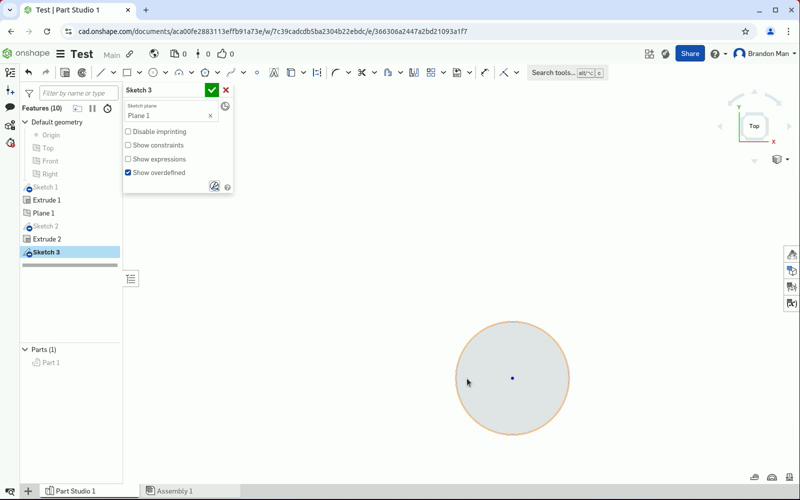
scroll(-6)
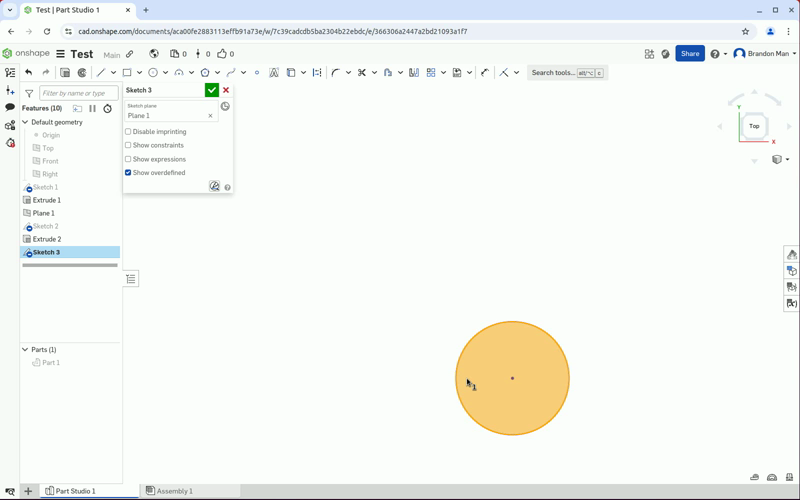
scroll(-6)
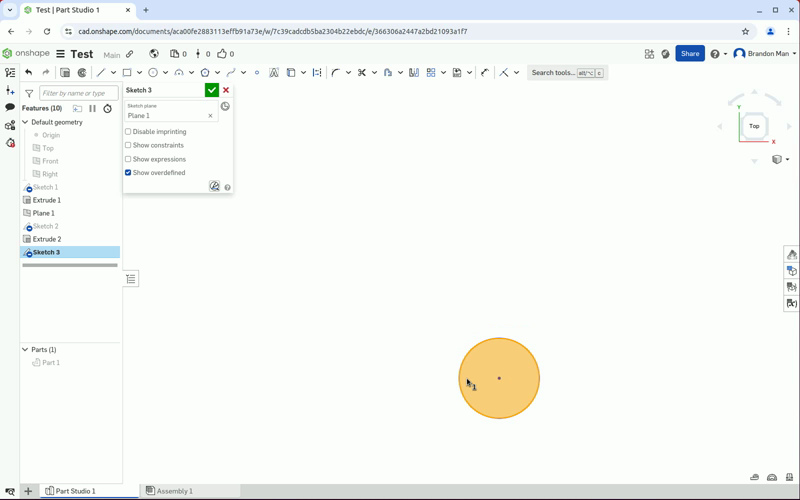
scroll(-6)
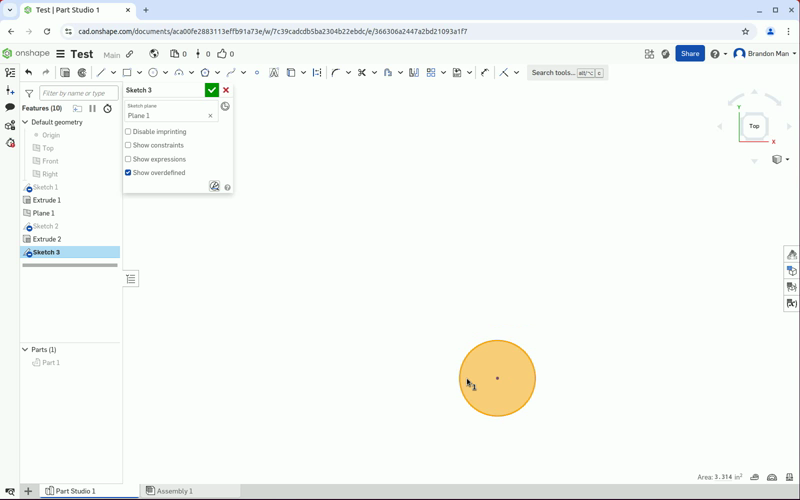
scroll(-6)
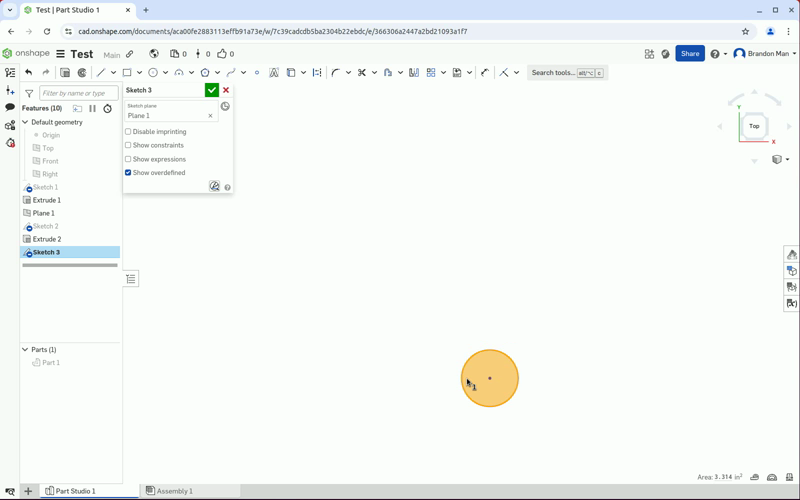
scroll(-6)
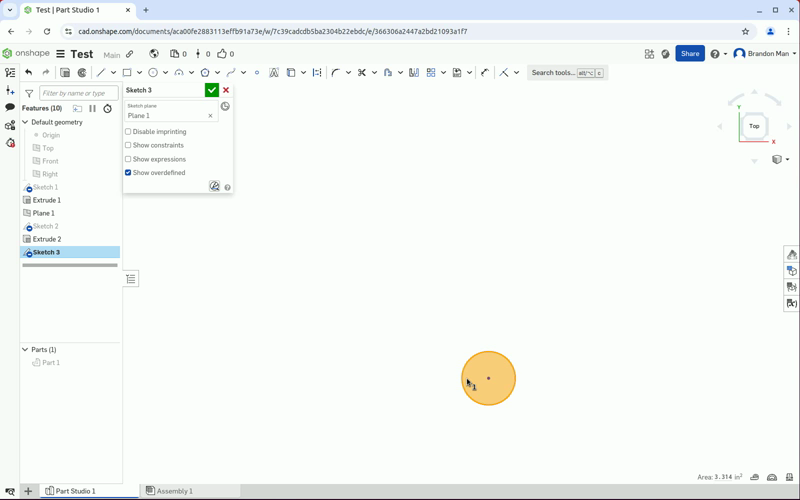
scroll(-6)
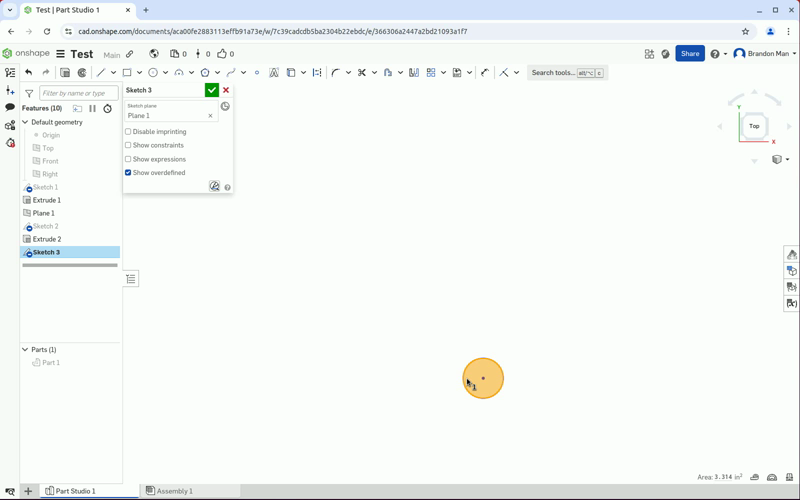
scroll(-6)
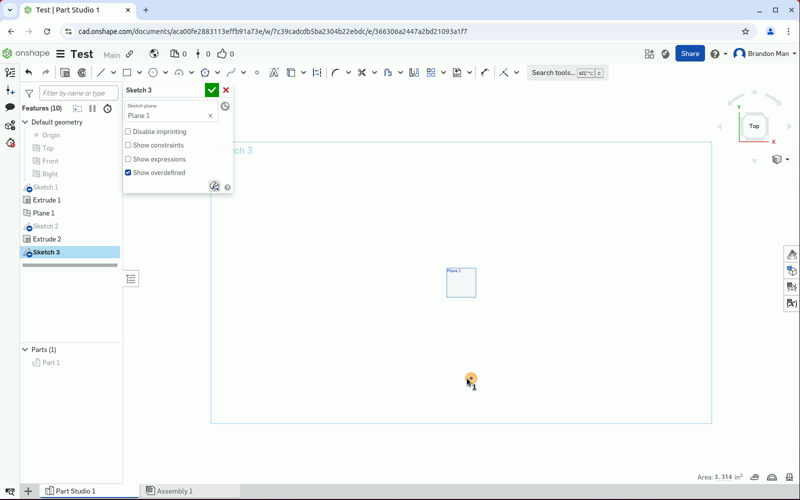
mouse_move(73, 352)
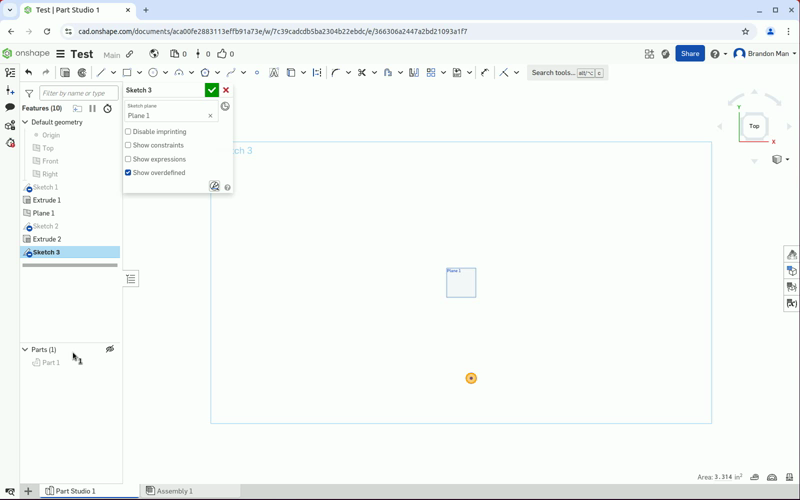
key(shift+y)
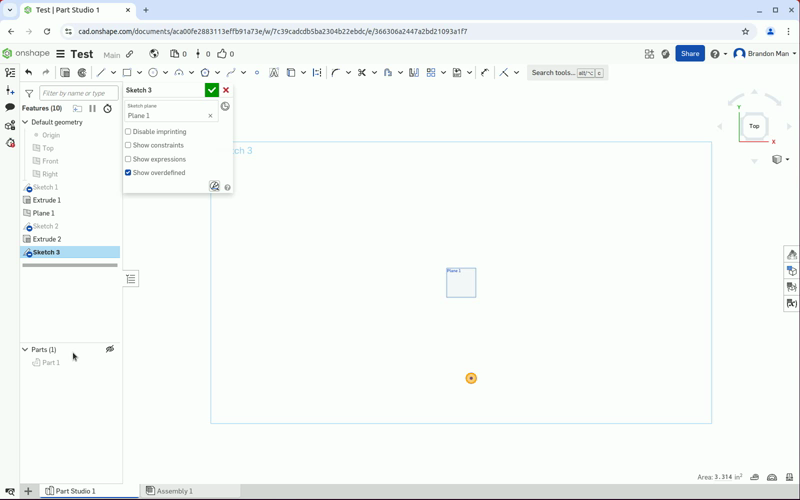
key(shift+e)
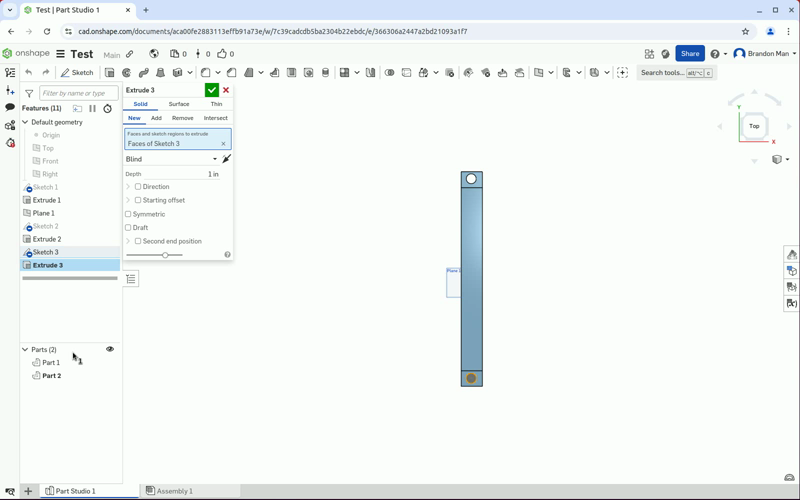
mouse_move(143, 106)
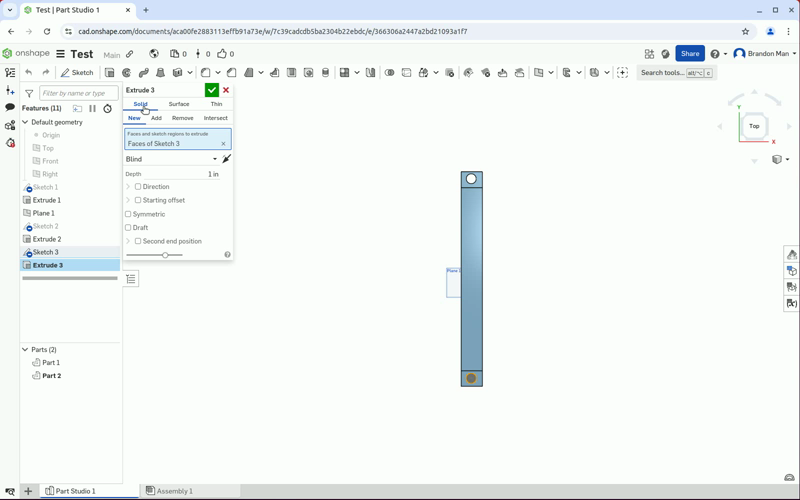
click(143, 106)
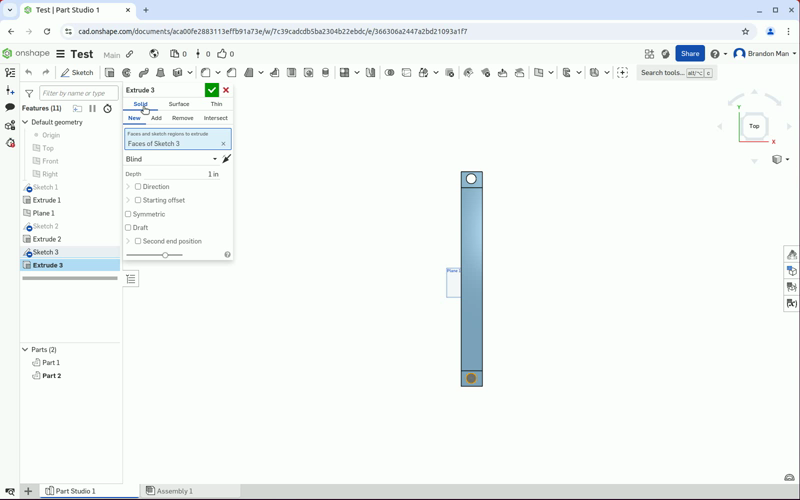
mouse_move(186, 120)
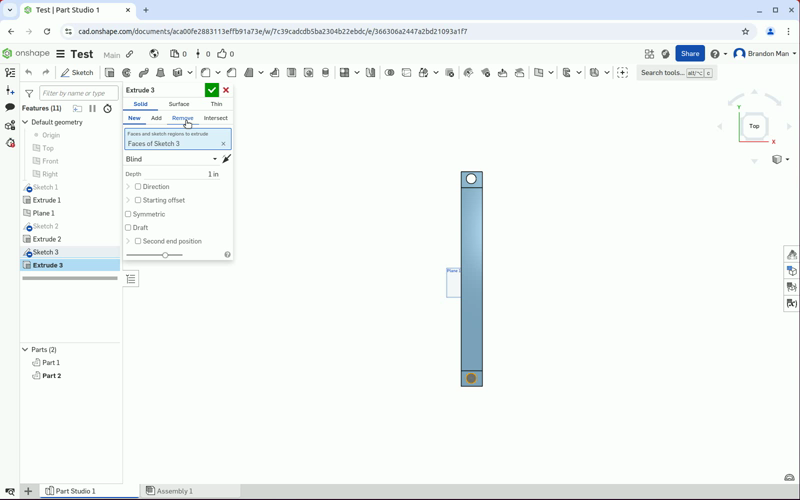
click(186, 120)
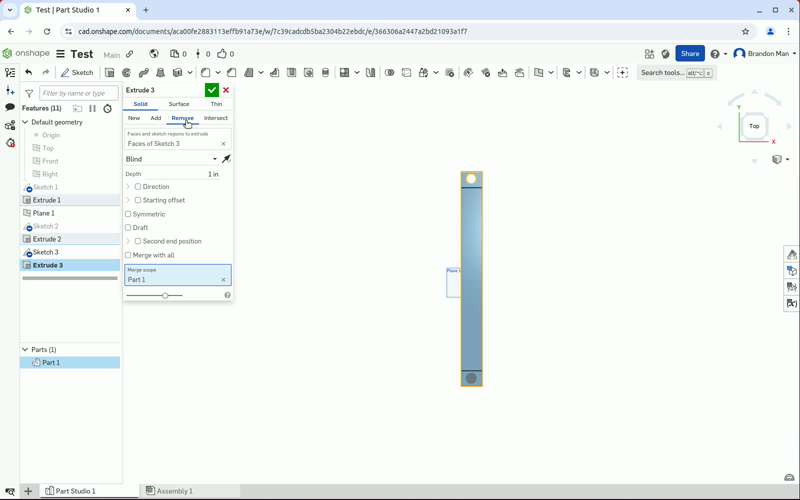
key(tab, 4)
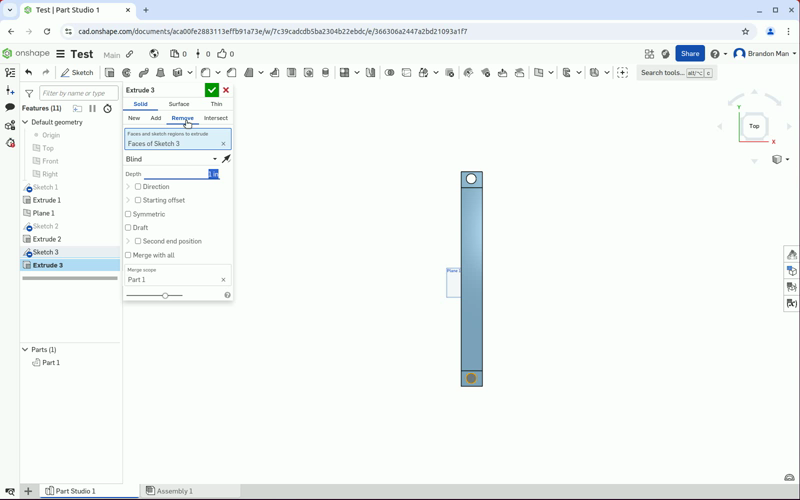
text(10.832)
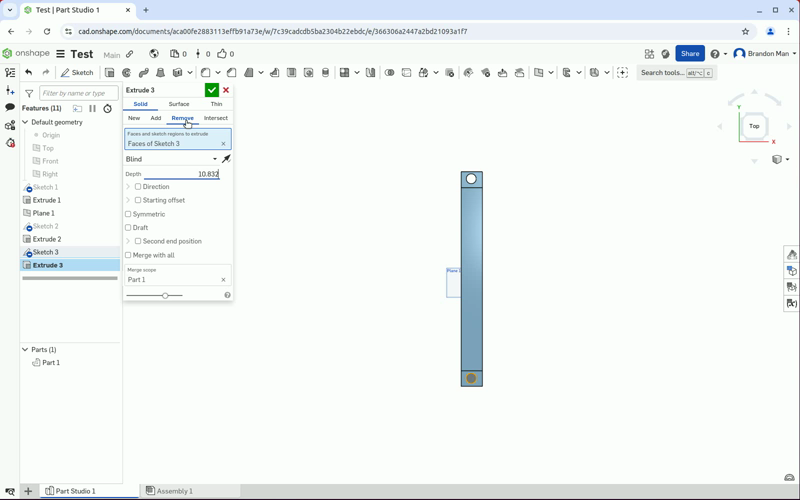
key(tab, 6)
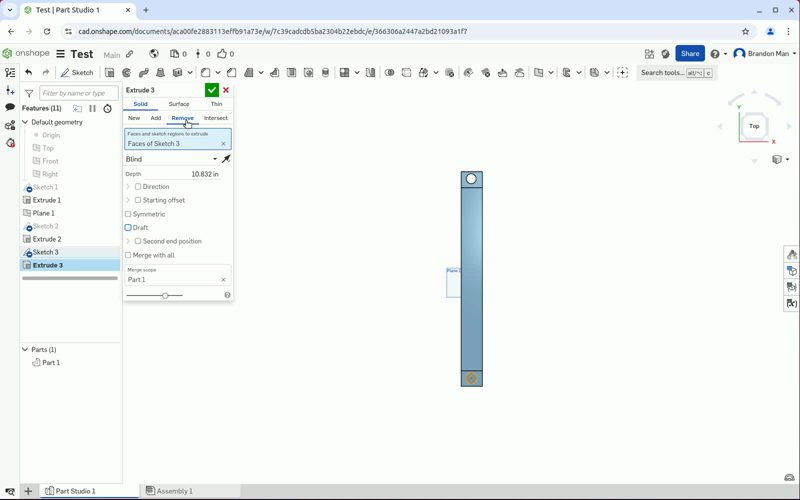
key(space)
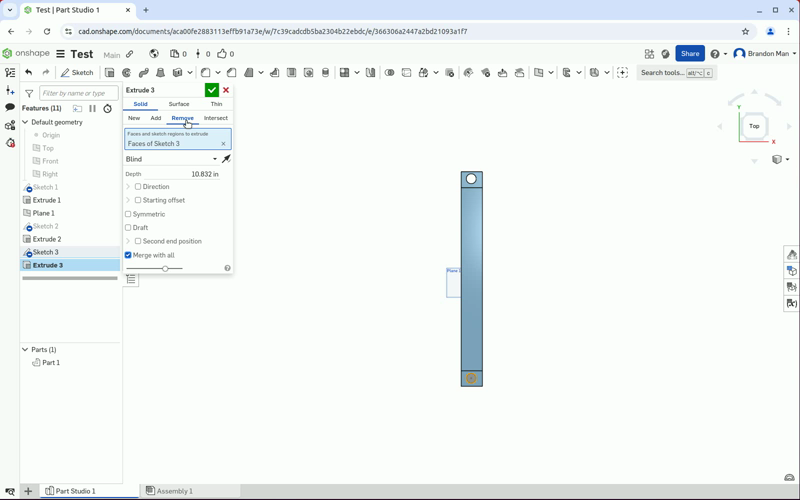
key(enter)
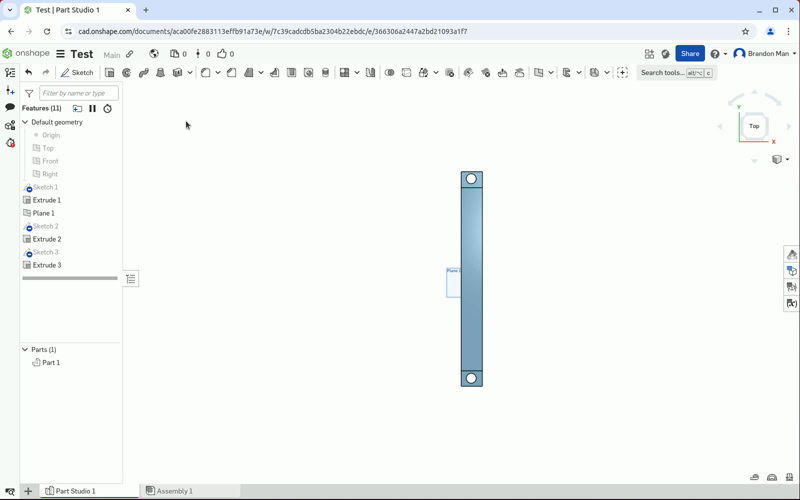
key(shift+h)
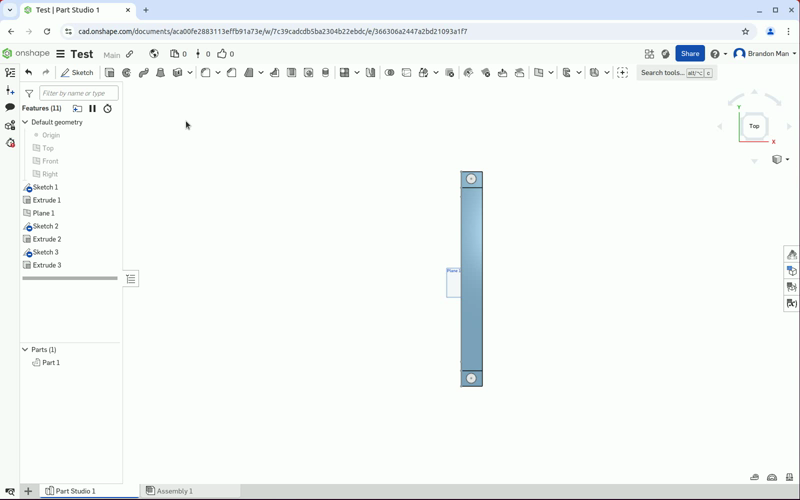
key(shift+h)
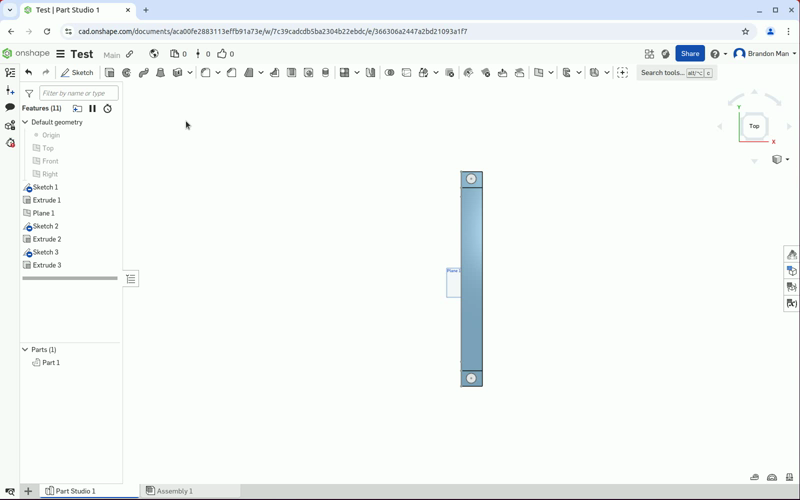
key(shift+7)
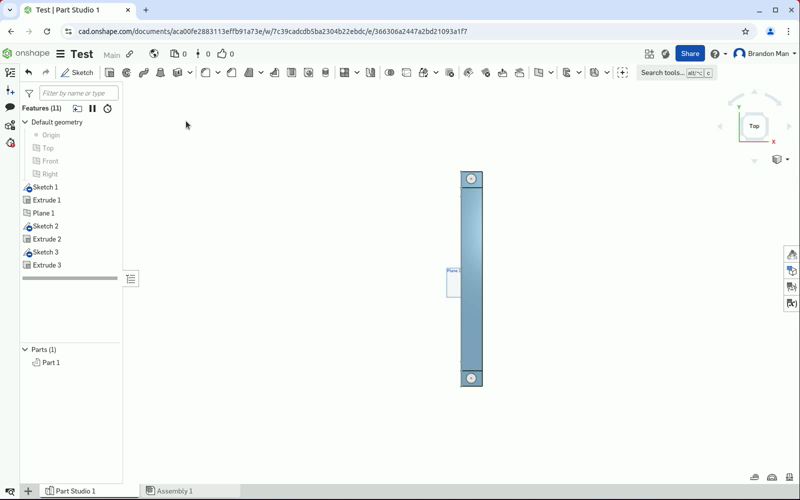
key(up, 3)
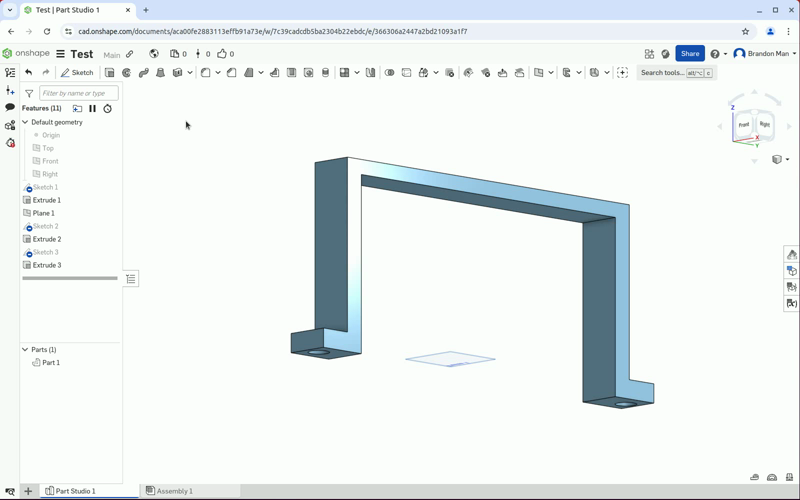
key(left, 3)
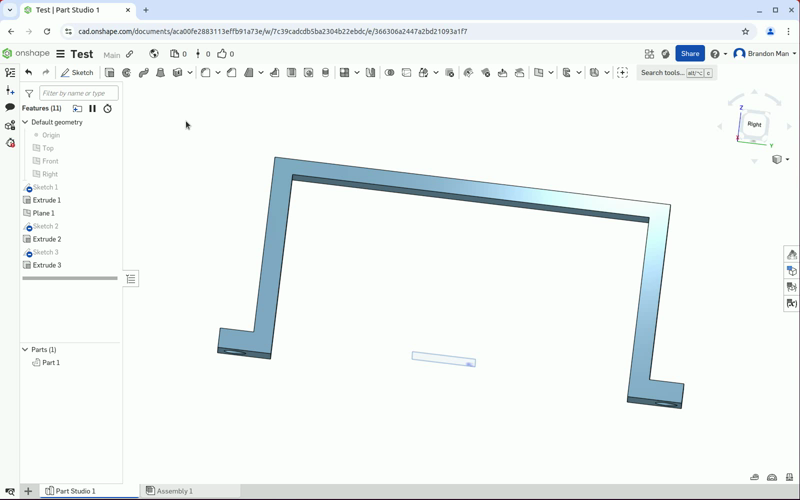
key(right, 3)
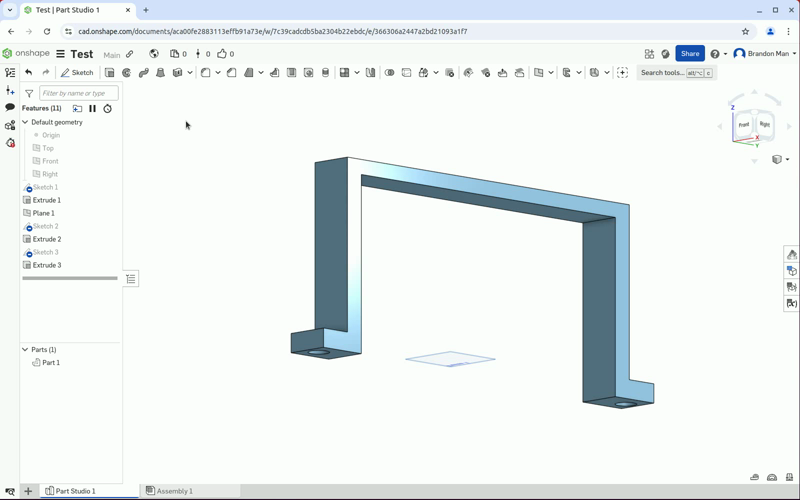
key(down, 3)
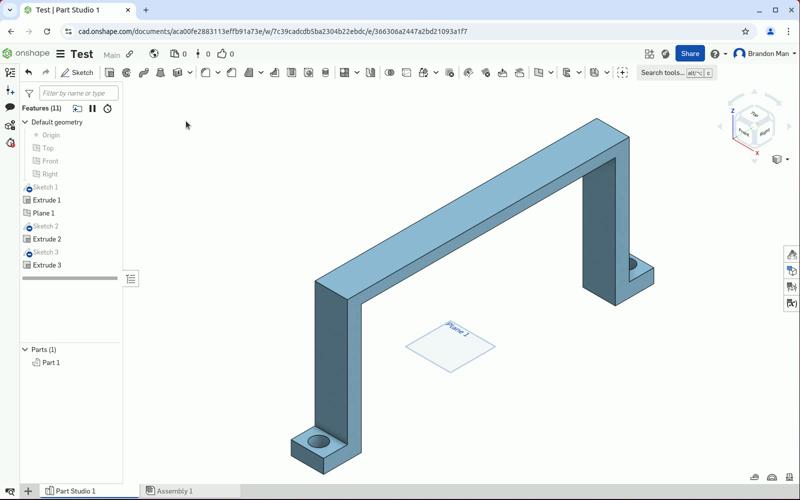
mouse_move(73, 189)
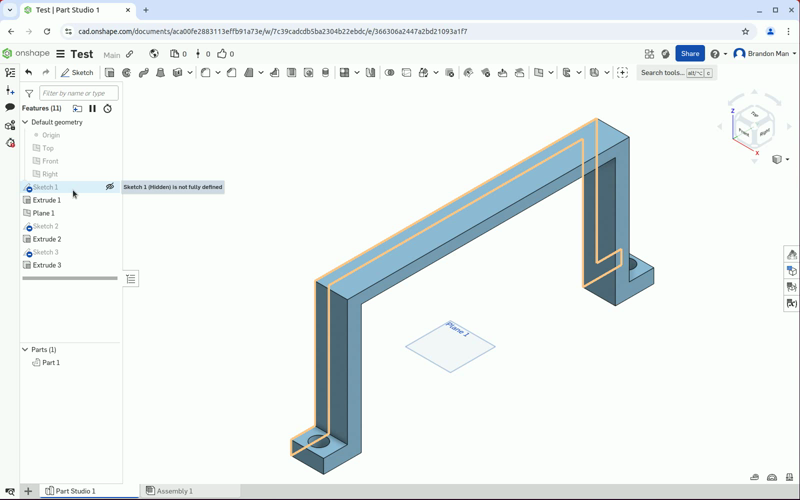
click(73, 189)